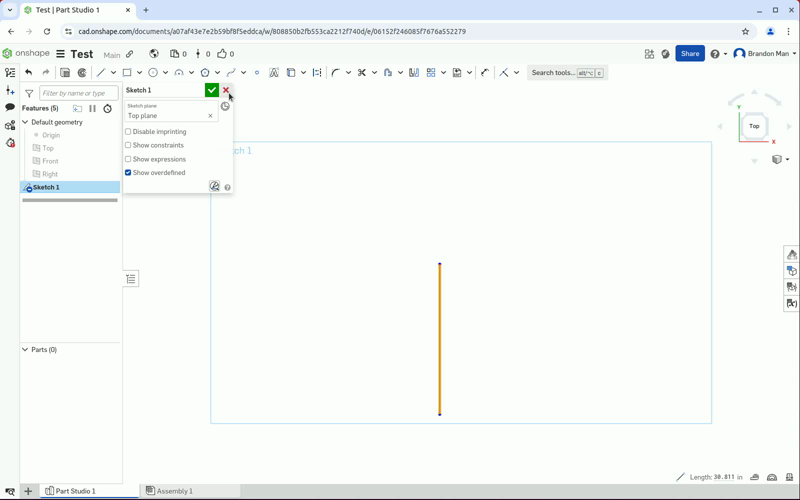
key(shift+h)
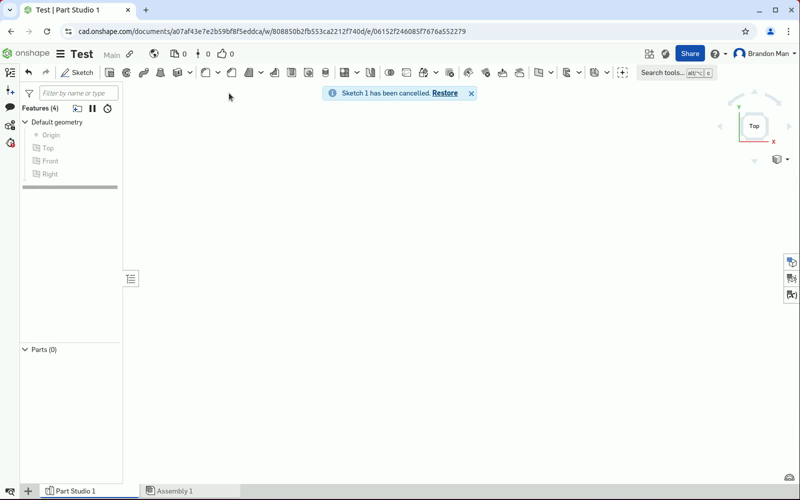
mouse_move(73, 352)
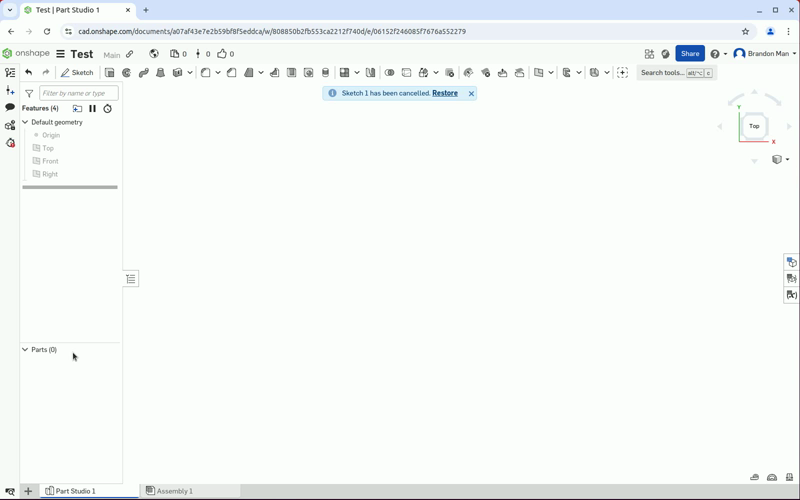
key(y)
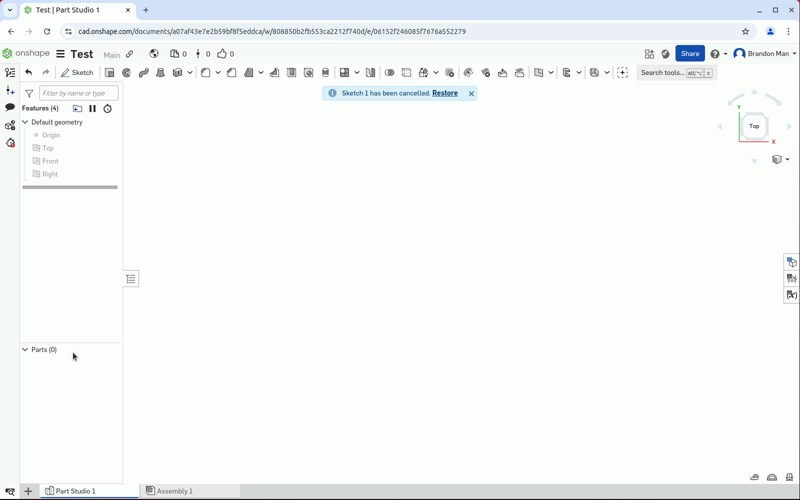
key(shift+p)
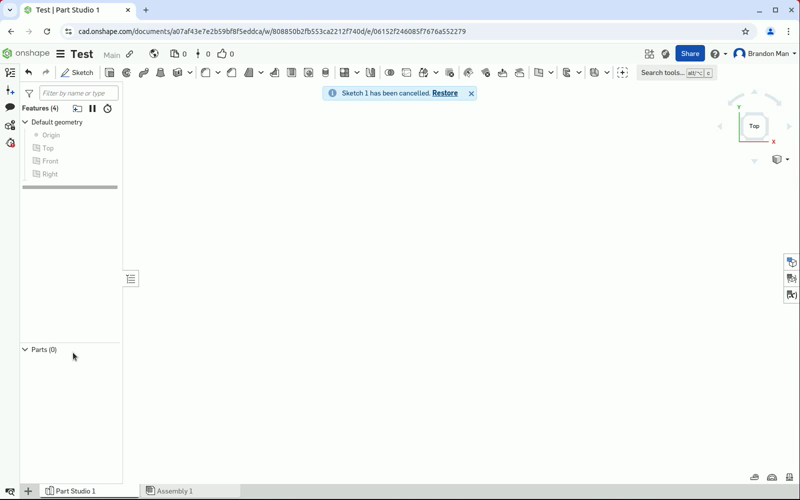
key(space)
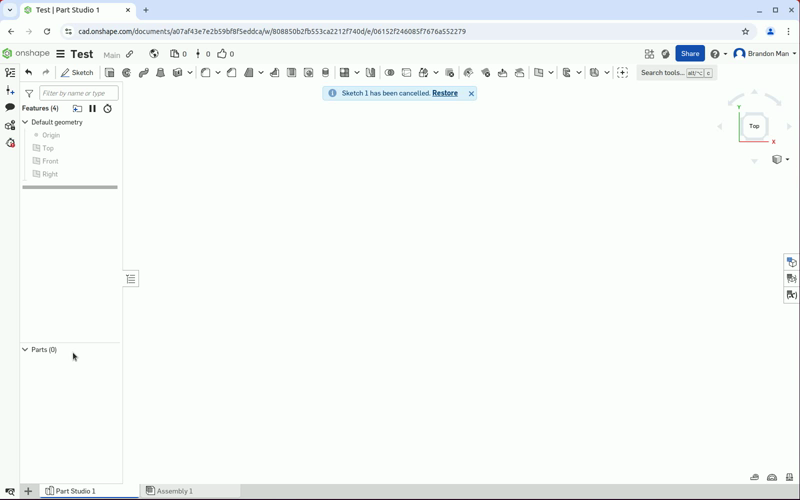
key_down(shift)
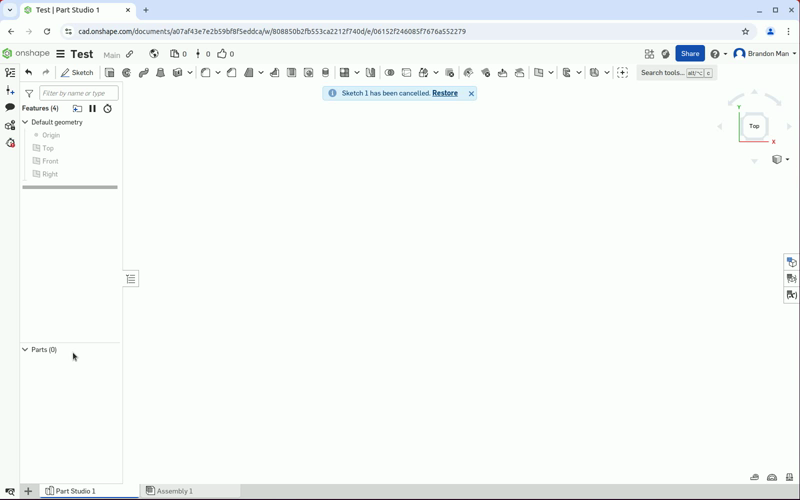
key(up)
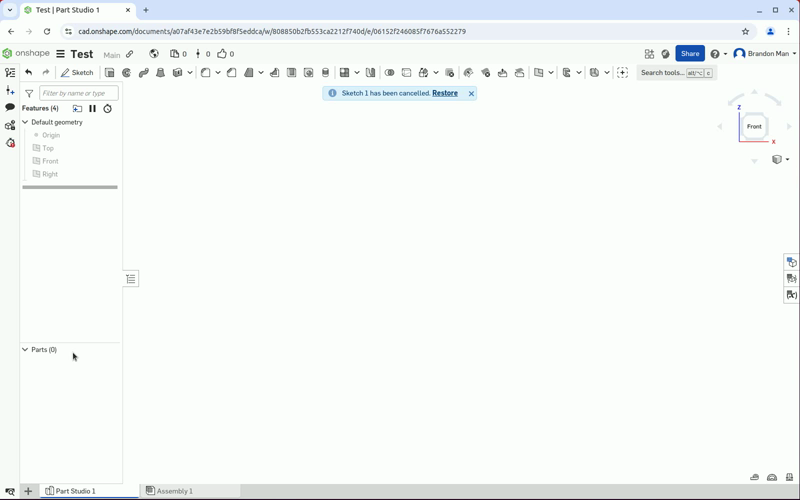
key_up(shift)
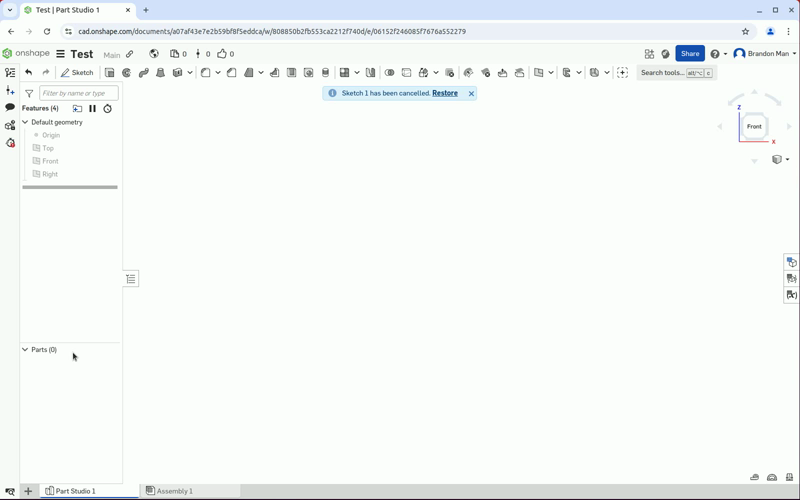
mouse_move(73, 352)
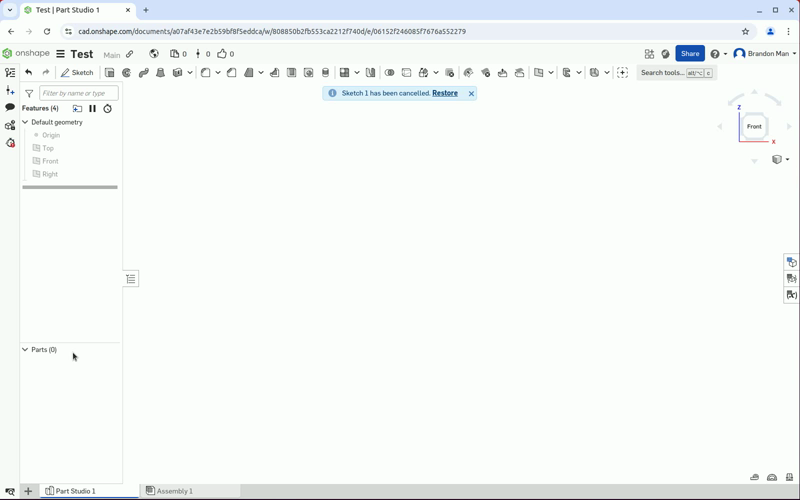
key(shift+y)
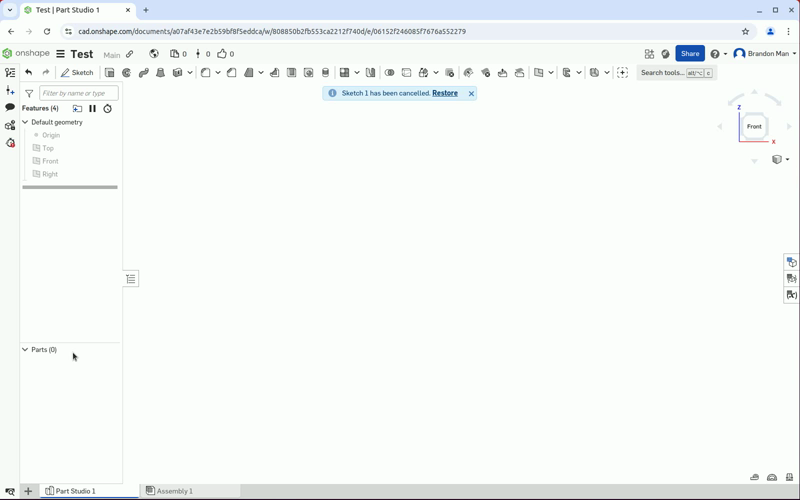
key(shift+s)
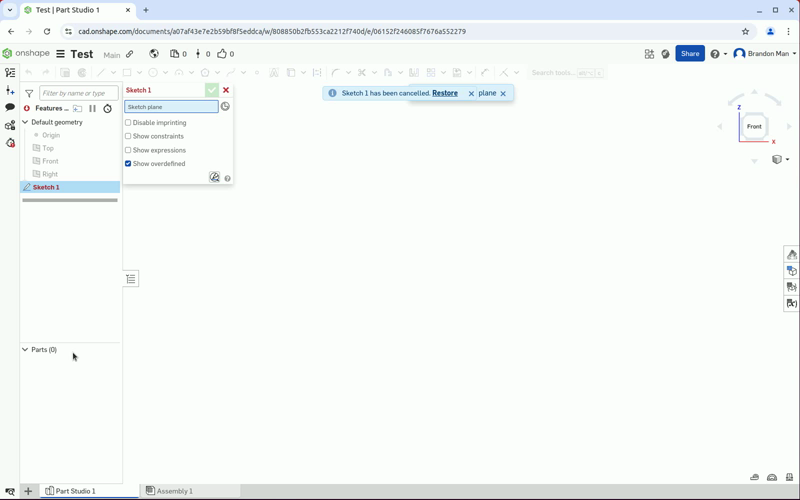
mouse_move(73, 163)
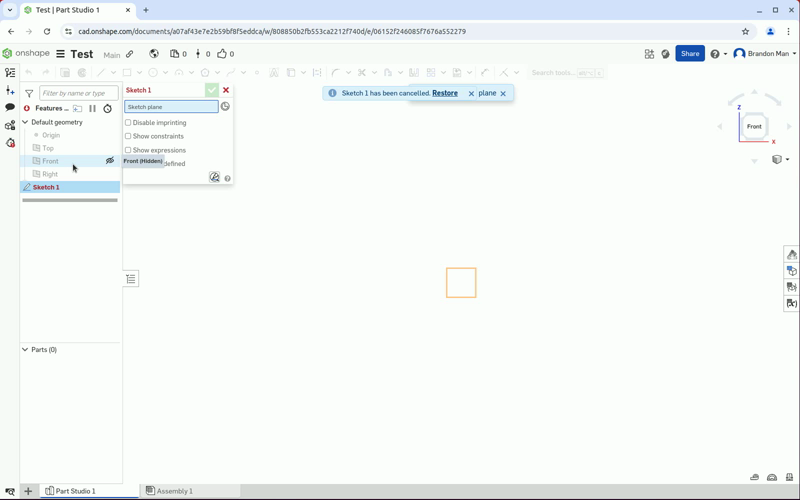
click(73, 163)
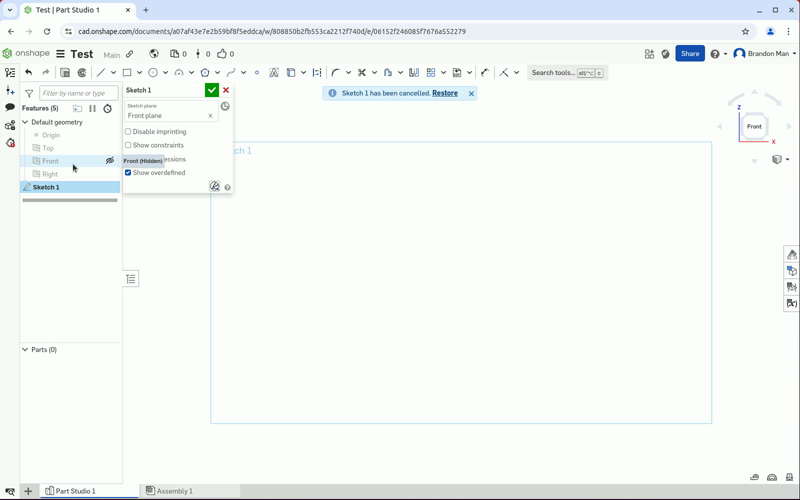
mouse_move(73, 352)
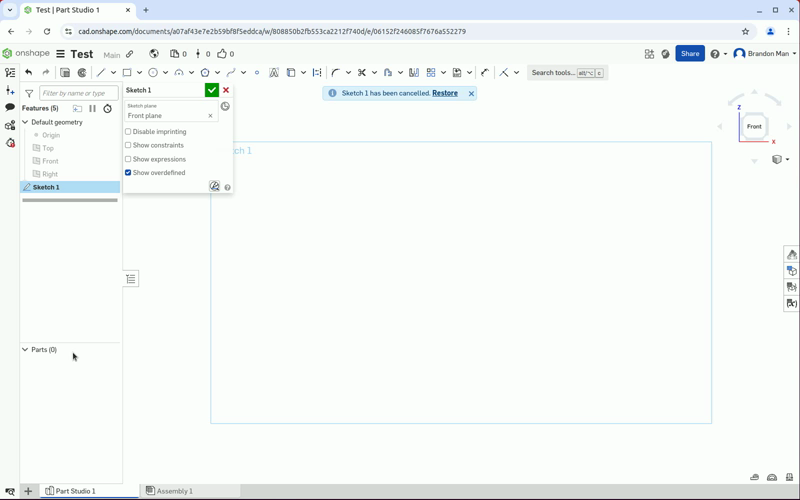
key(y)
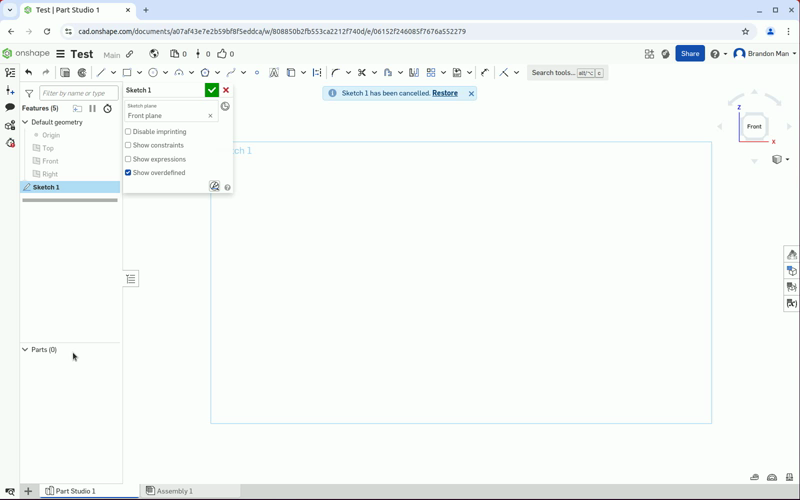
key(c)
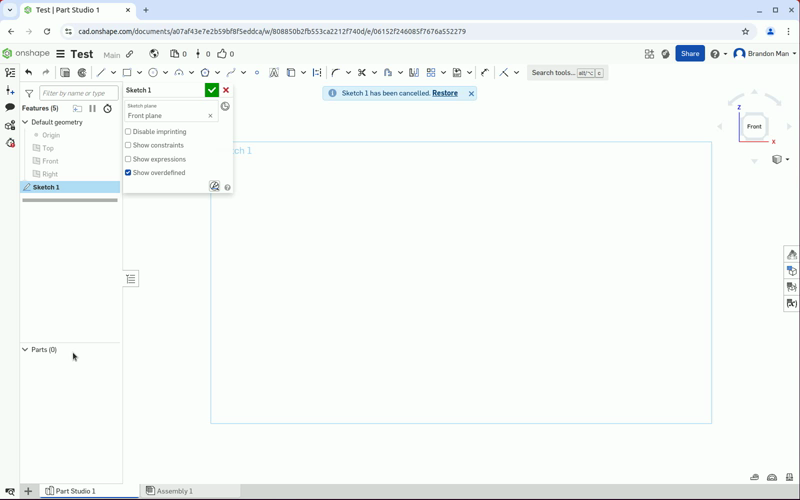
key_down(shift)
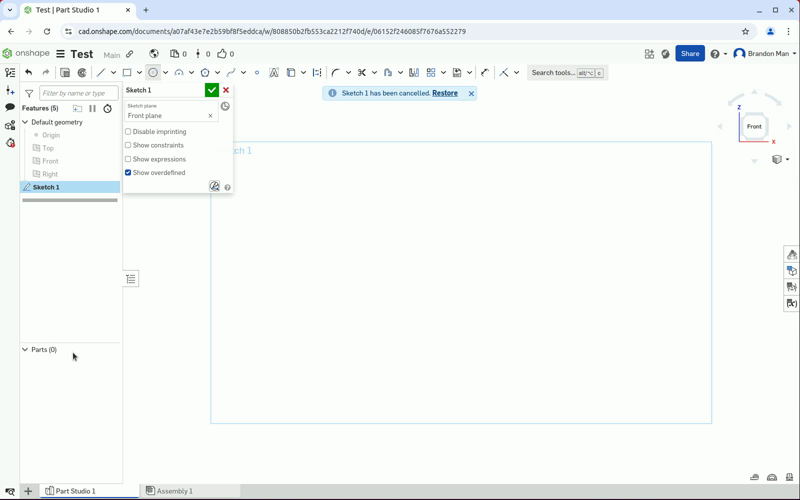
mouse_move(461, 282)
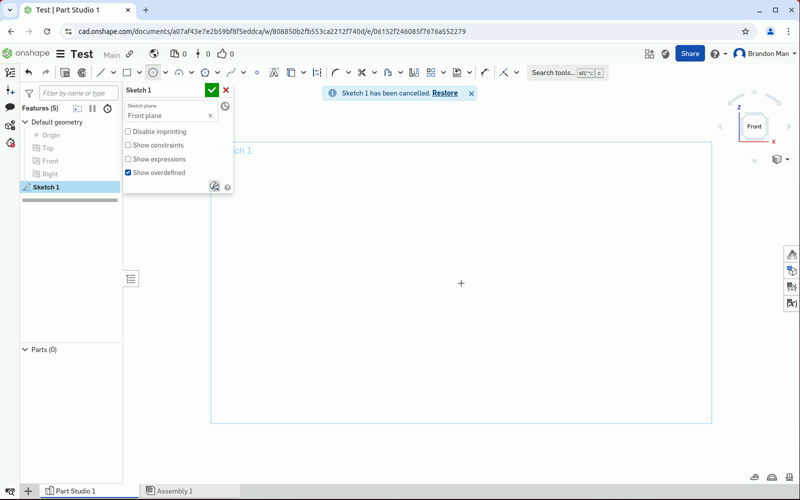
click(461, 282)
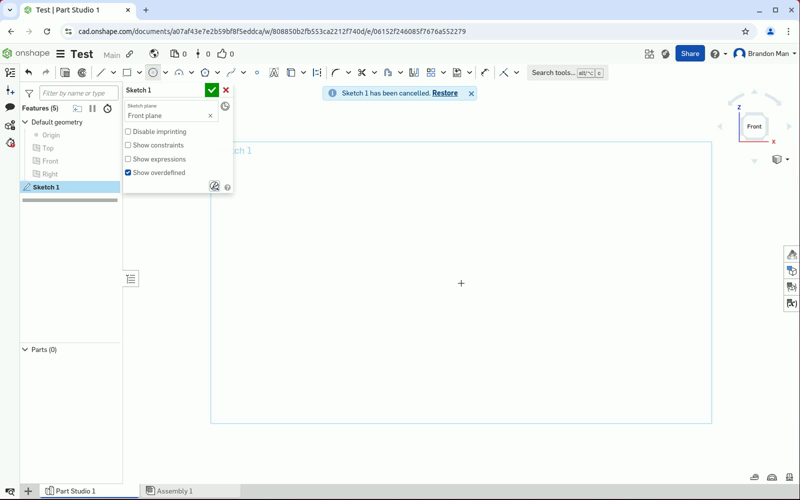
key_up(shift)
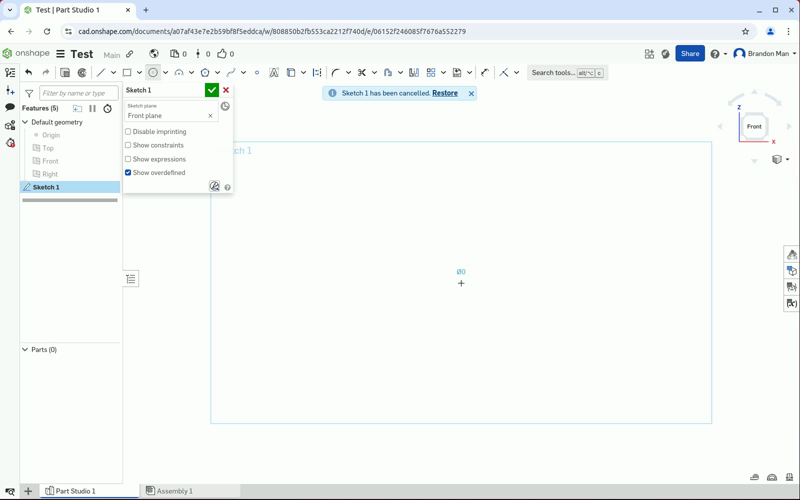
mouse_move(518, 282)
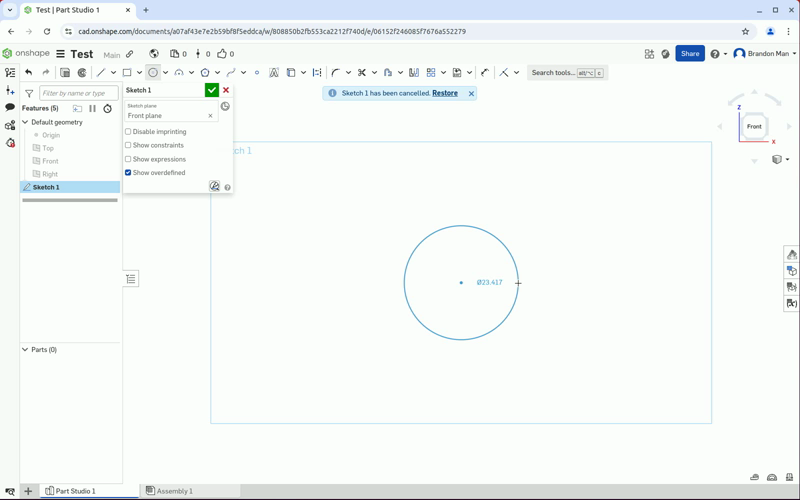
click(518, 282)
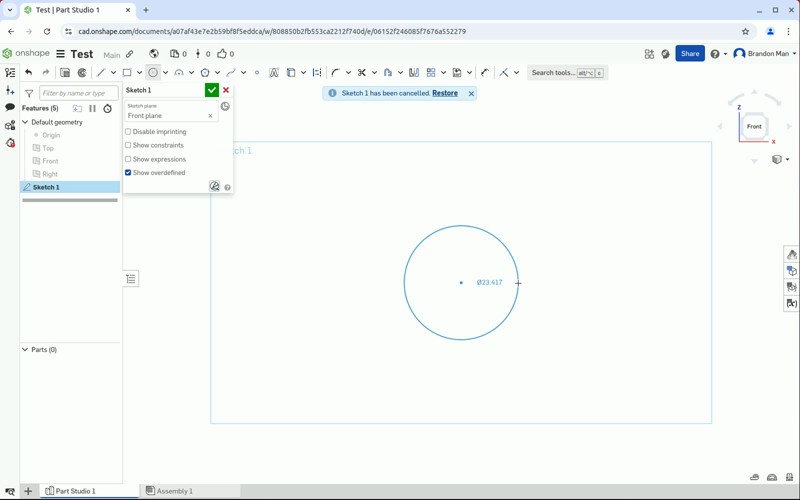
key(esc)
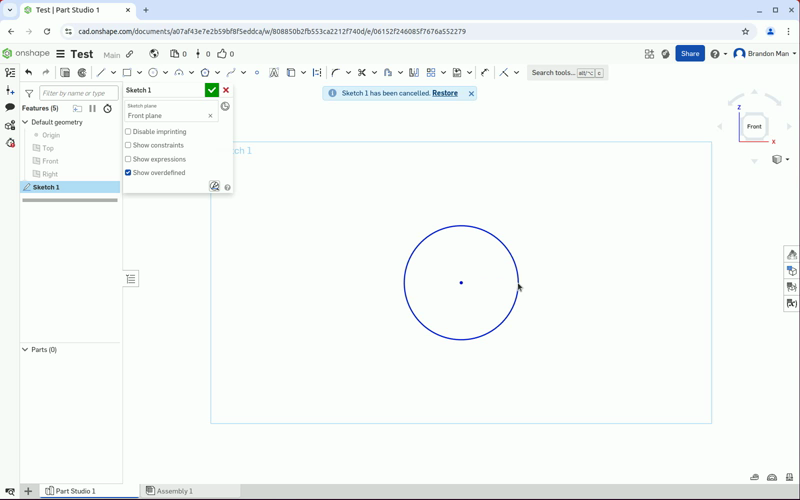
key(c)
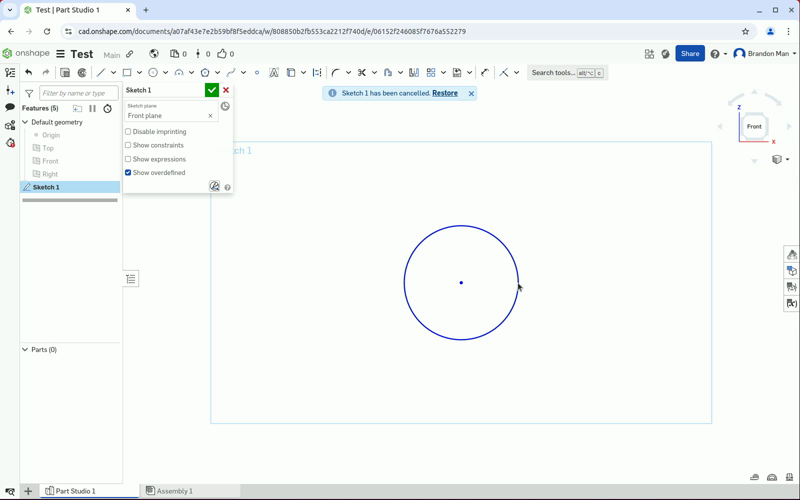
key_down(shift)
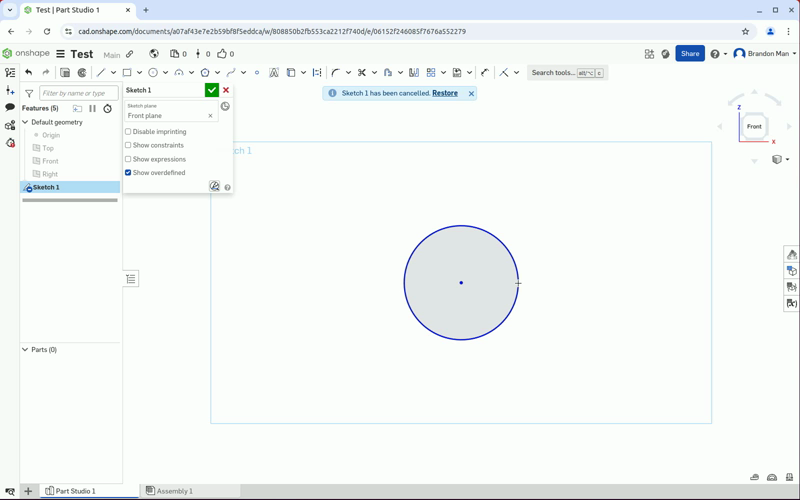
mouse_move(461, 282)
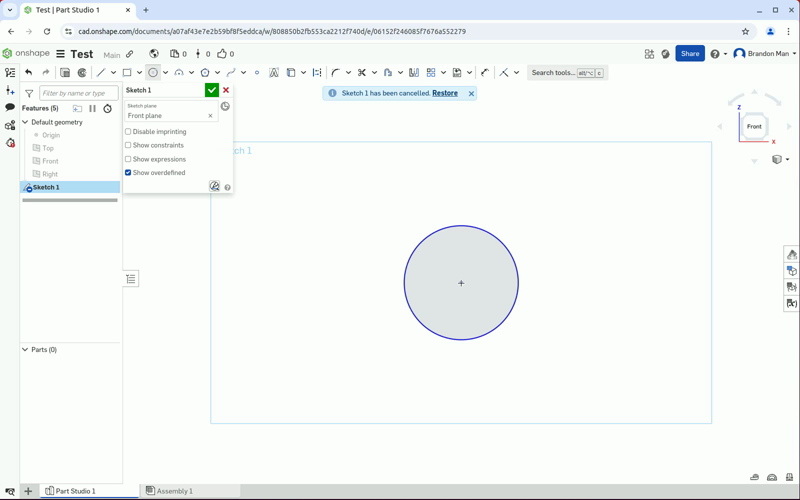
click(461, 282)
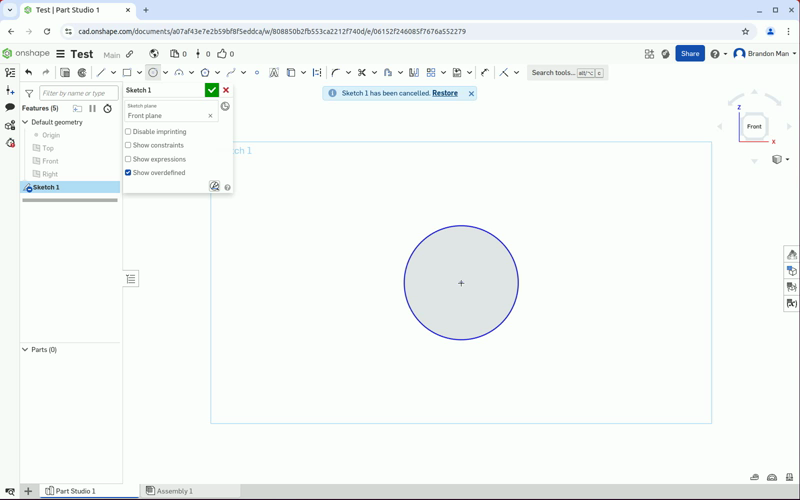
key_up(shift)
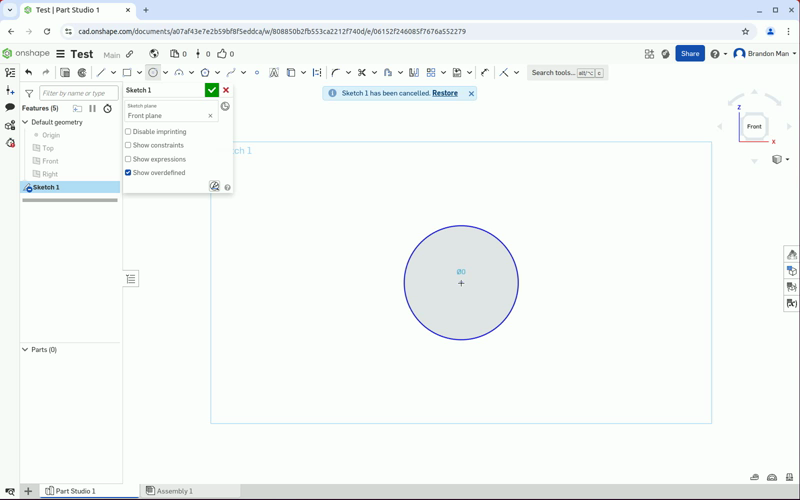
mouse_move(506, 282)
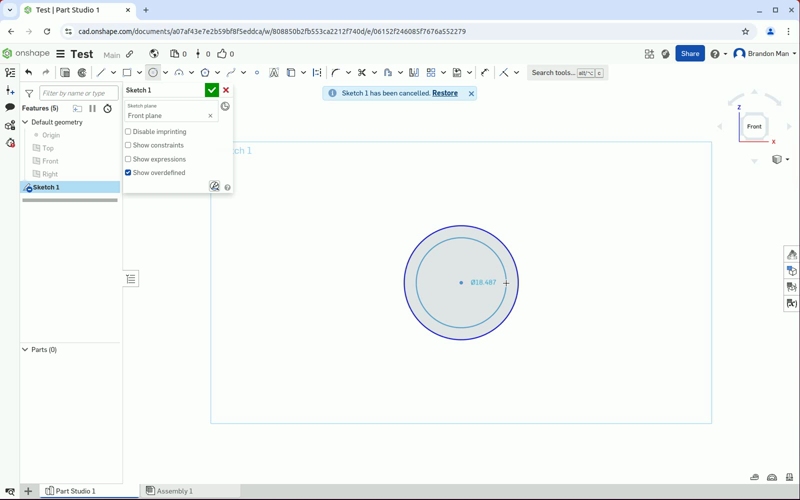
click(506, 282)
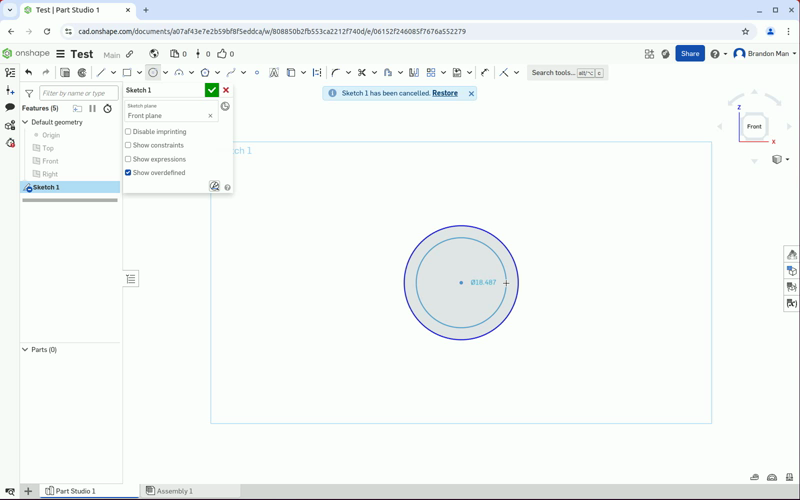
key(esc)
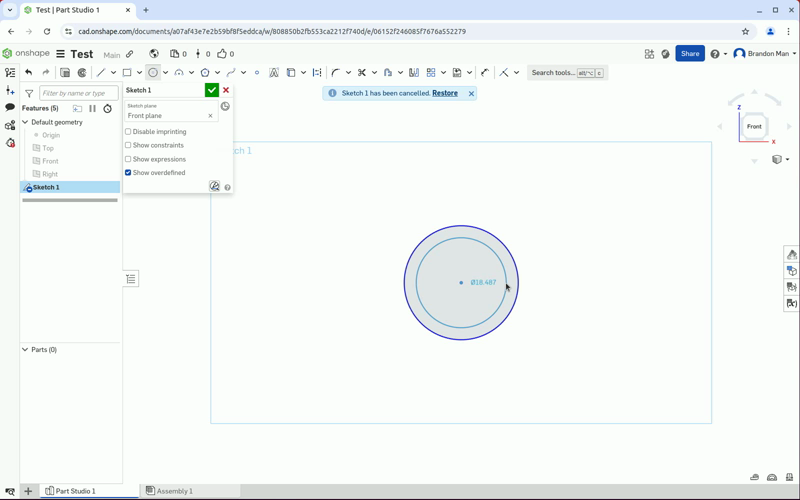
key(l)
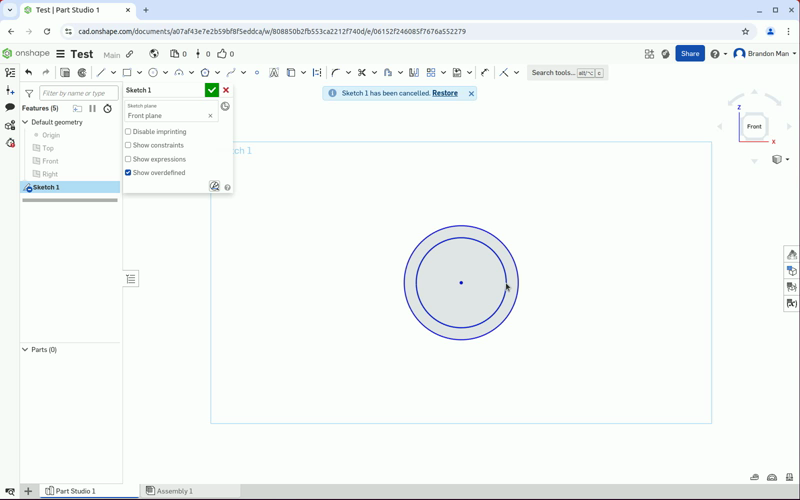
key_down(shift)
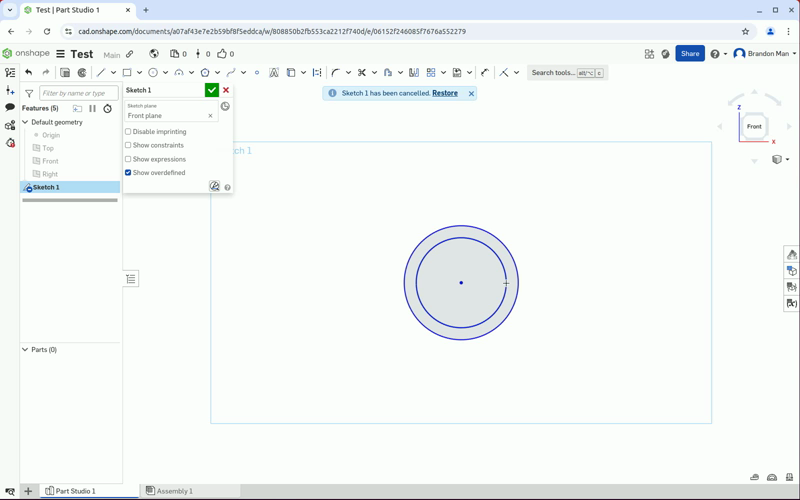
mouse_move(454, 235)
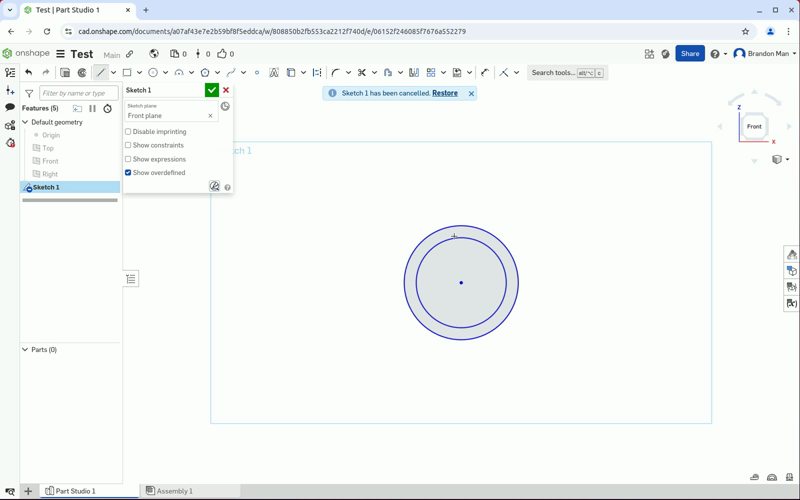
click(454, 235)
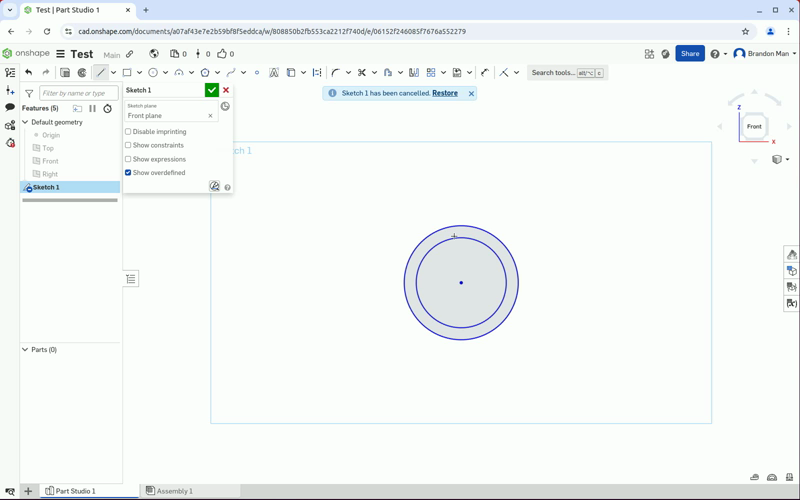
key_up(shift)
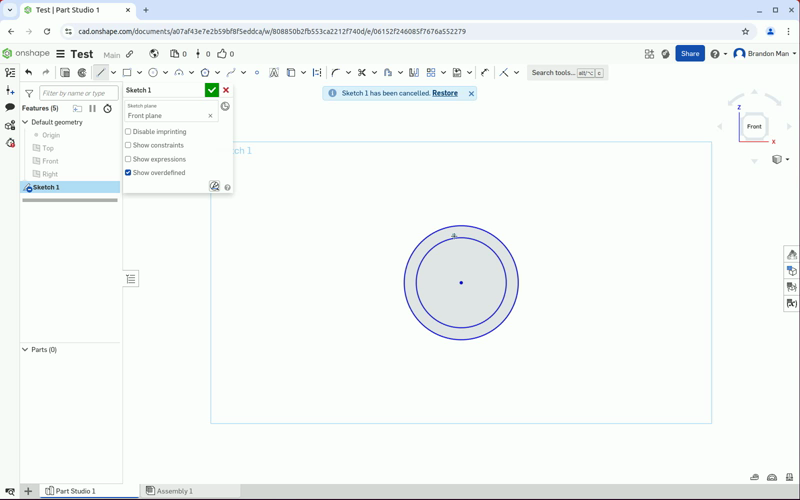
key_down(shift)
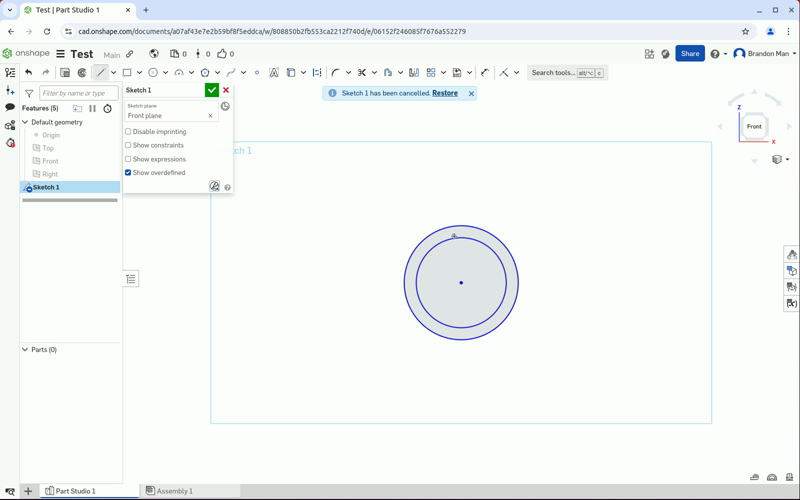
mouse_move(484, 235)
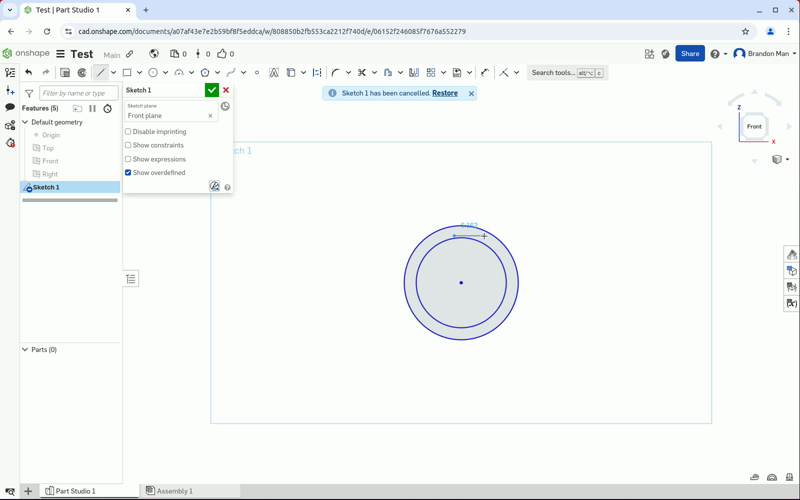
mouse_move(467, 235)
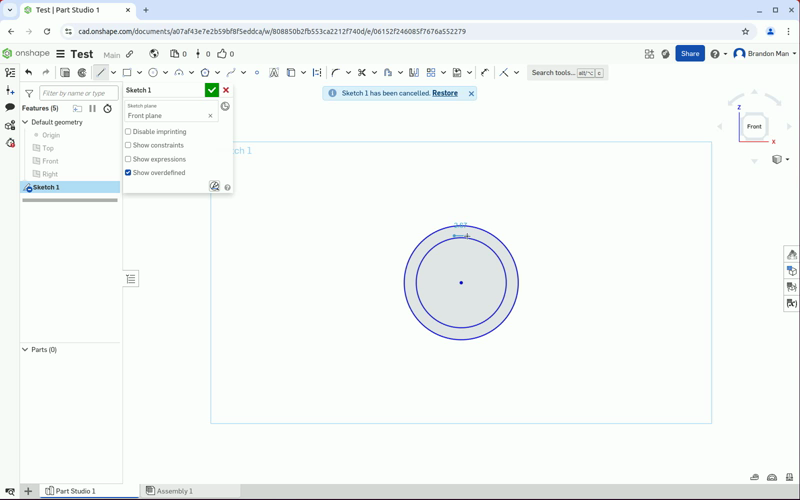
click(467, 235)
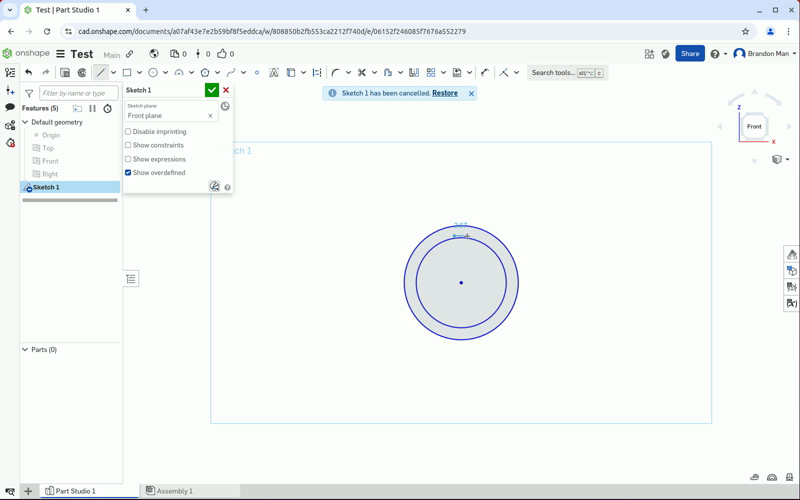
key_up(shift)
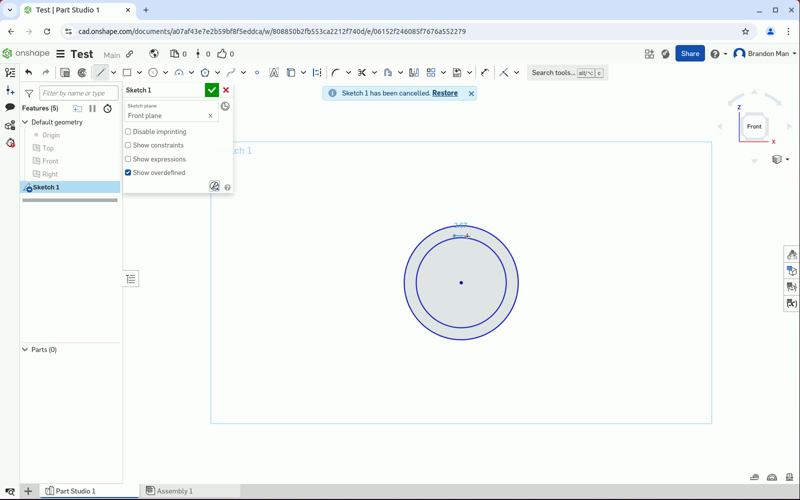
key_down(shift)
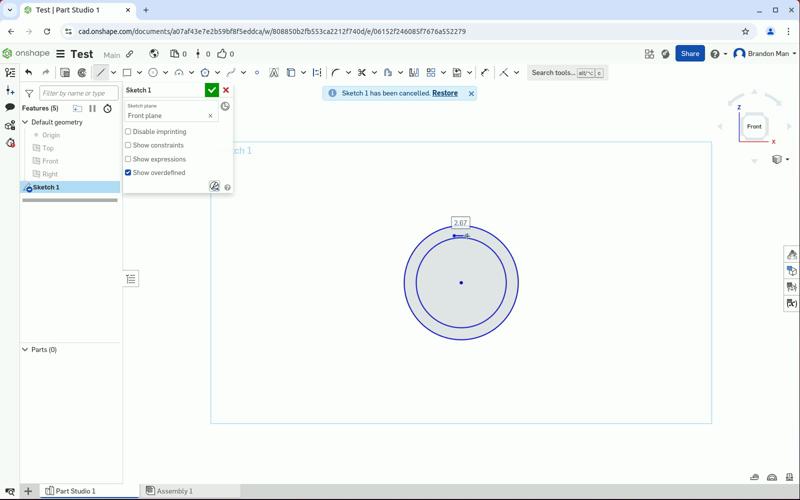
mouse_move(497, 235)
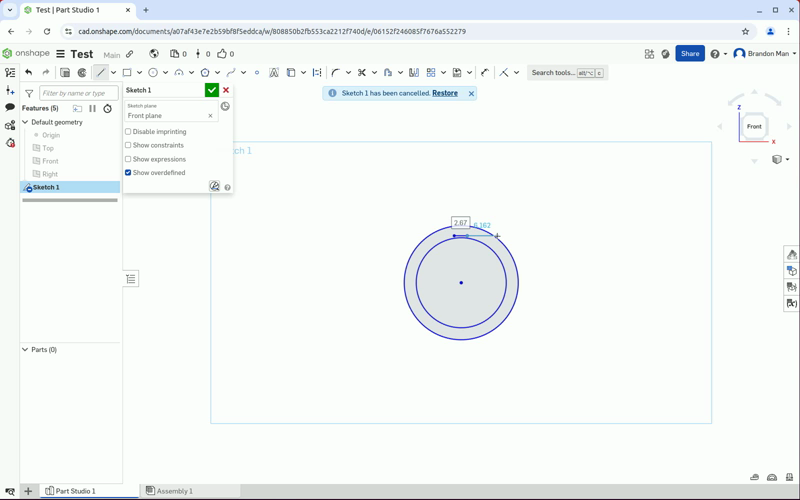
mouse_move(467, 229)
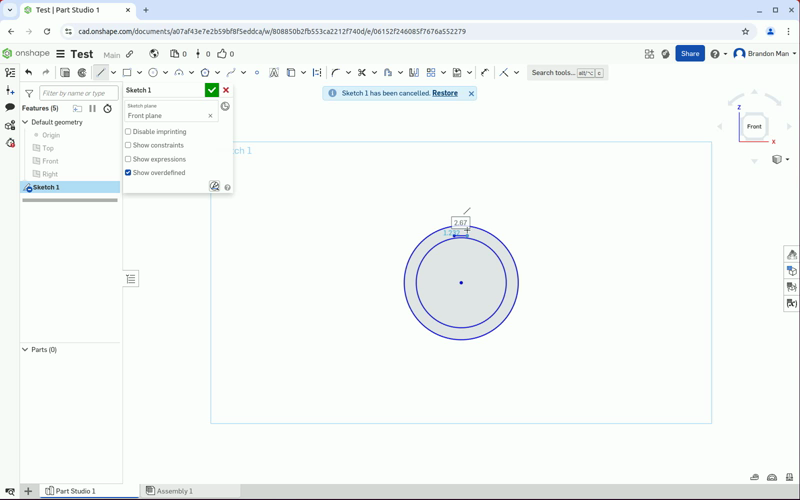
scroll(6)
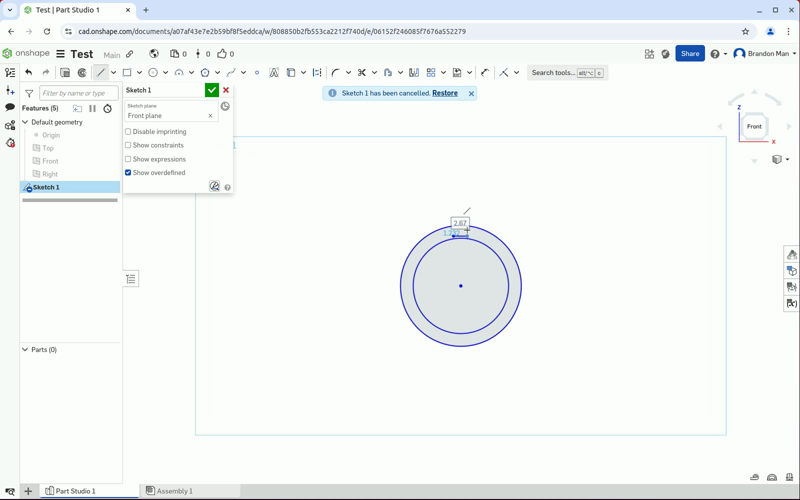
scroll(6)
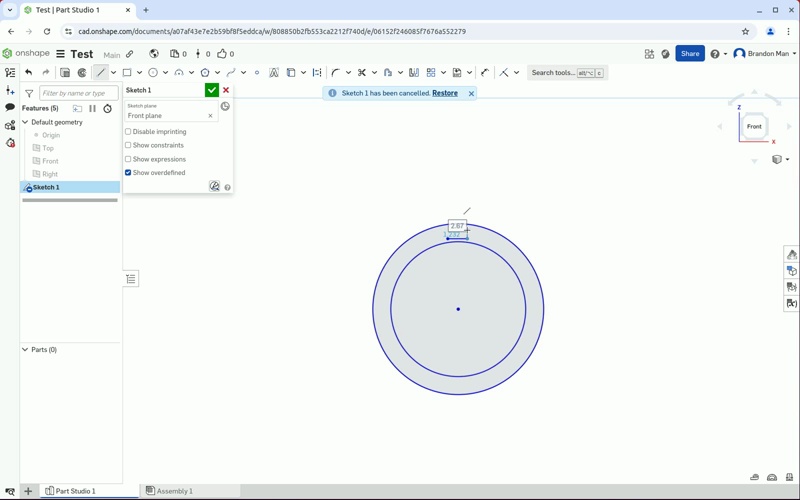
scroll(6)
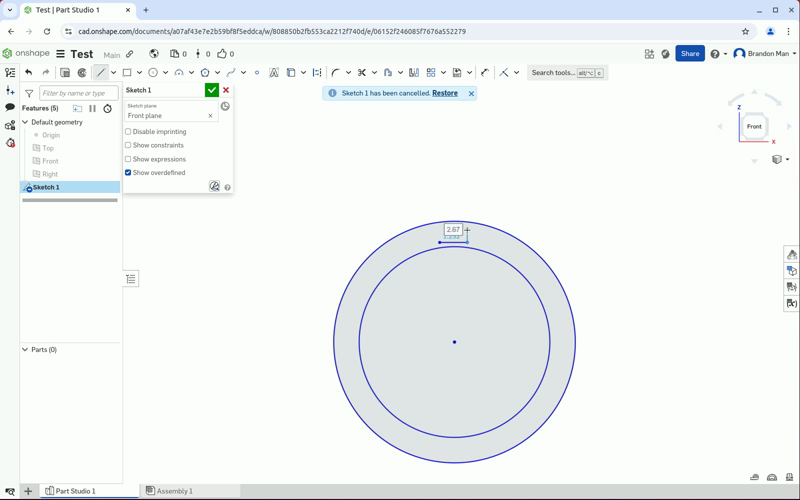
scroll(6)
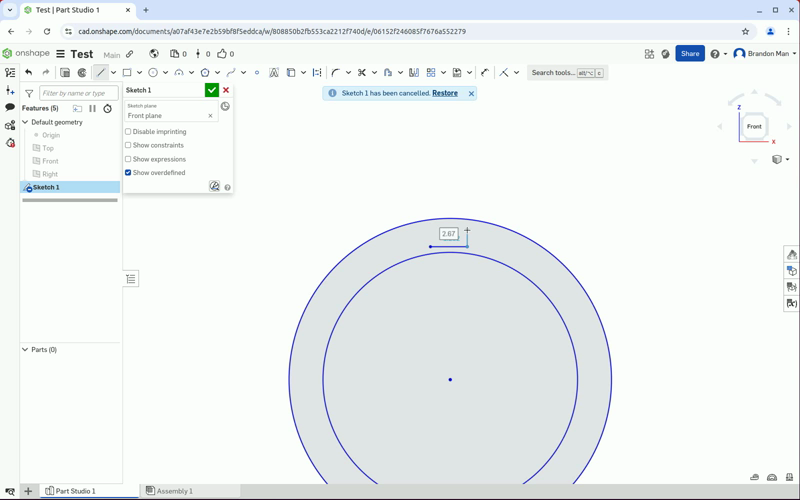
scroll(6)
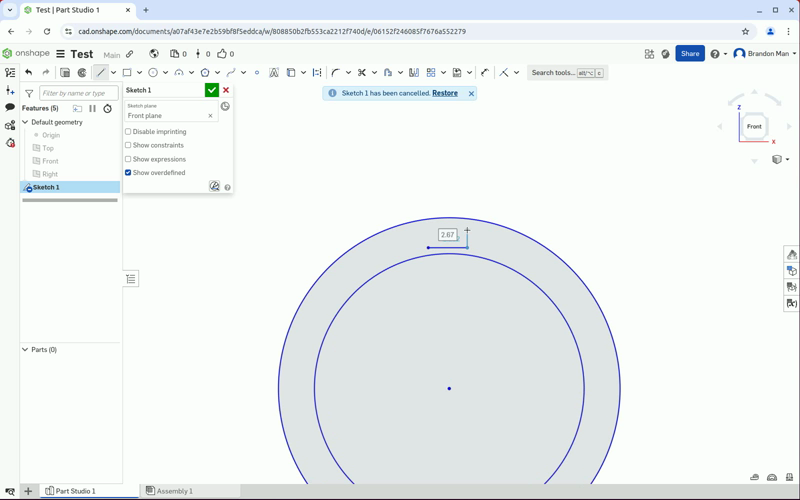
scroll(6)
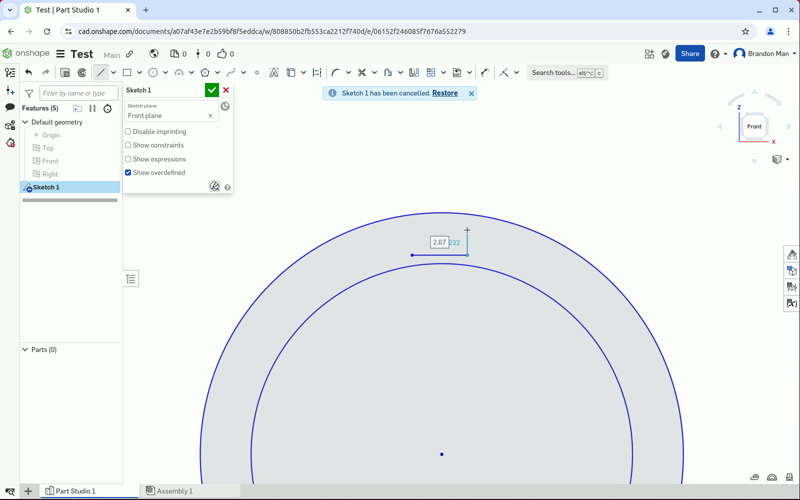
scroll(6)
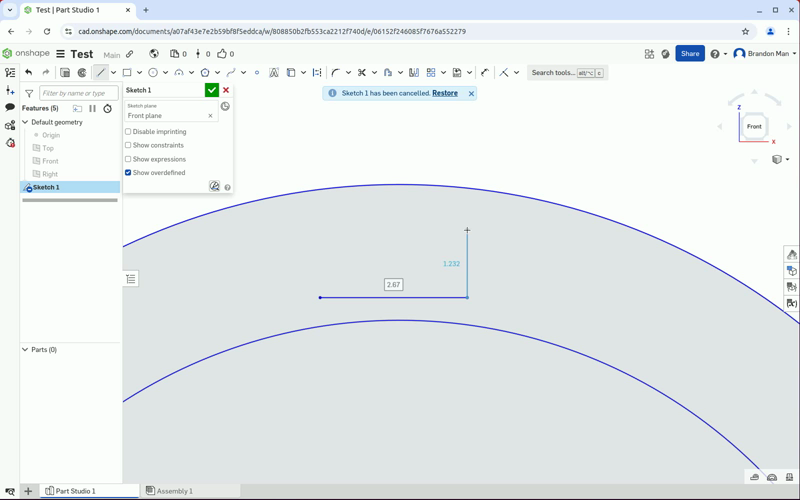
click(467, 229)
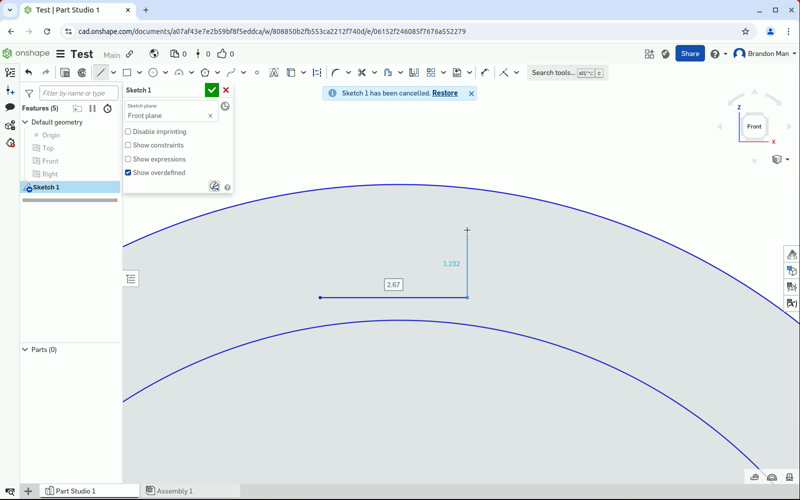
scroll(-6)
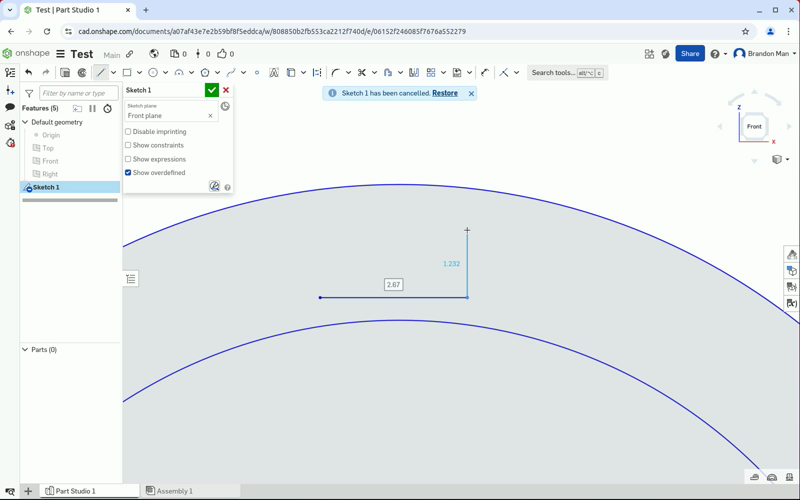
scroll(-6)
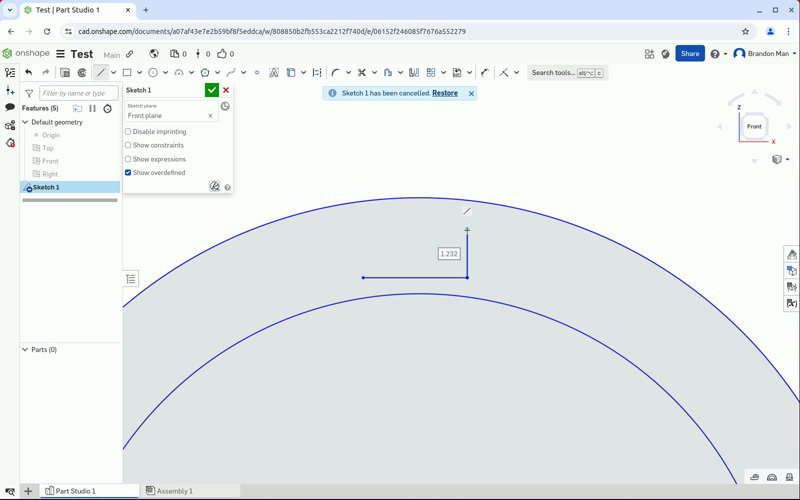
scroll(-6)
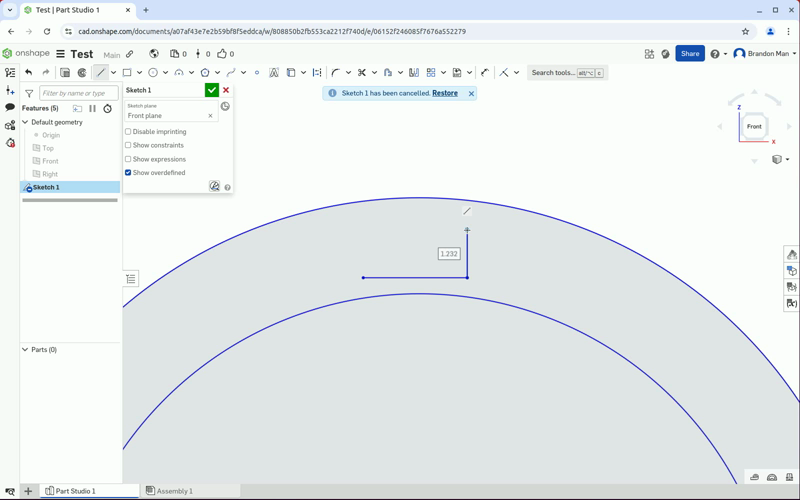
scroll(-6)
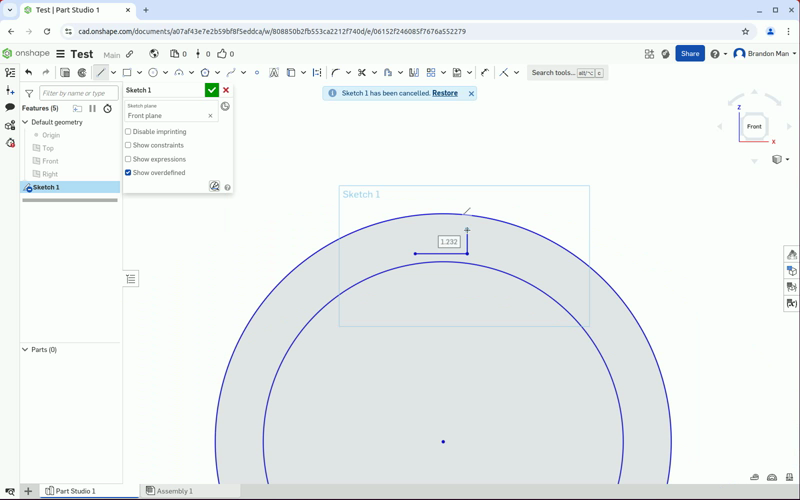
scroll(-6)
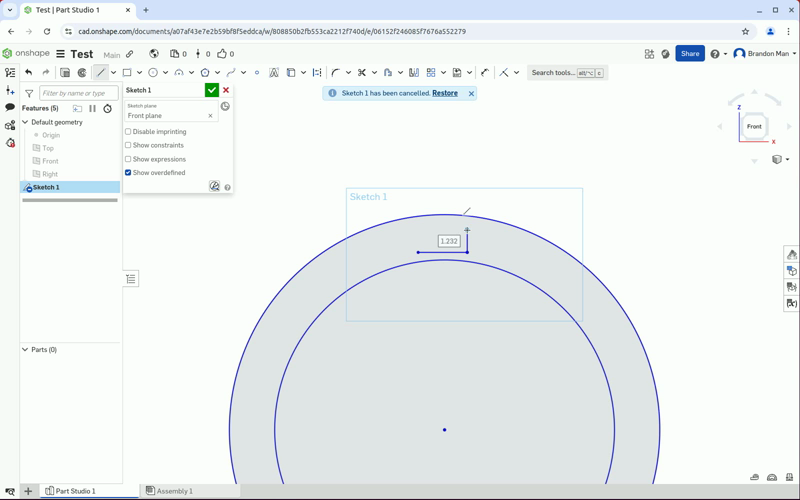
scroll(-6)
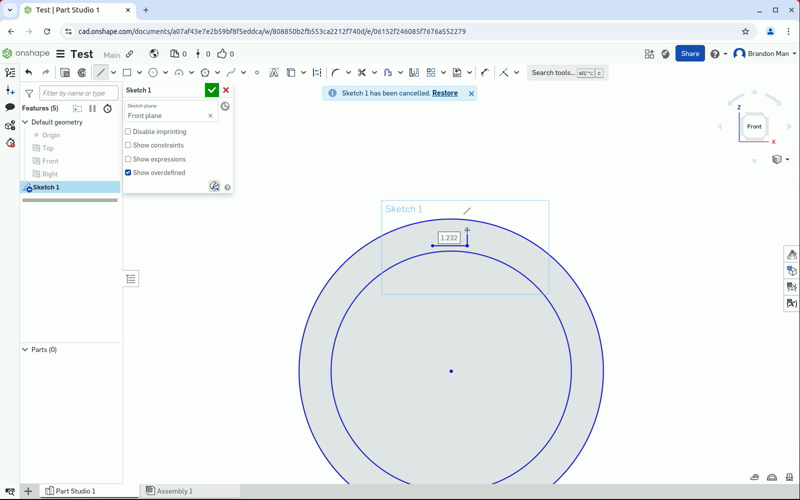
scroll(-6)
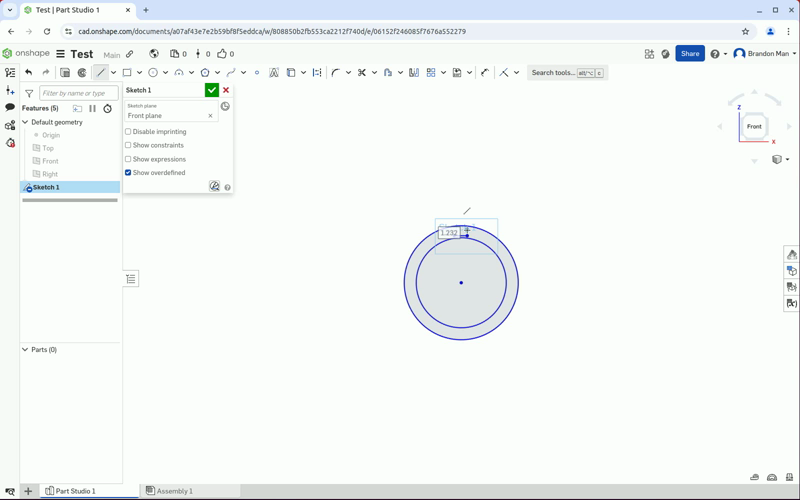
key_up(shift)
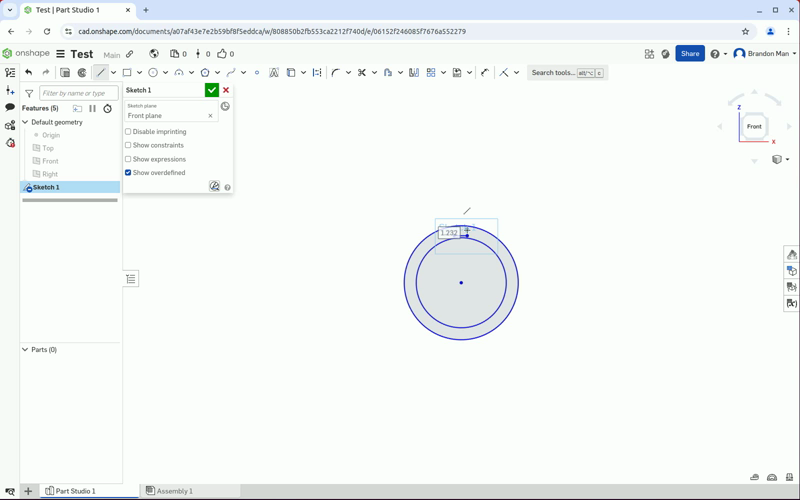
key_down(shift)
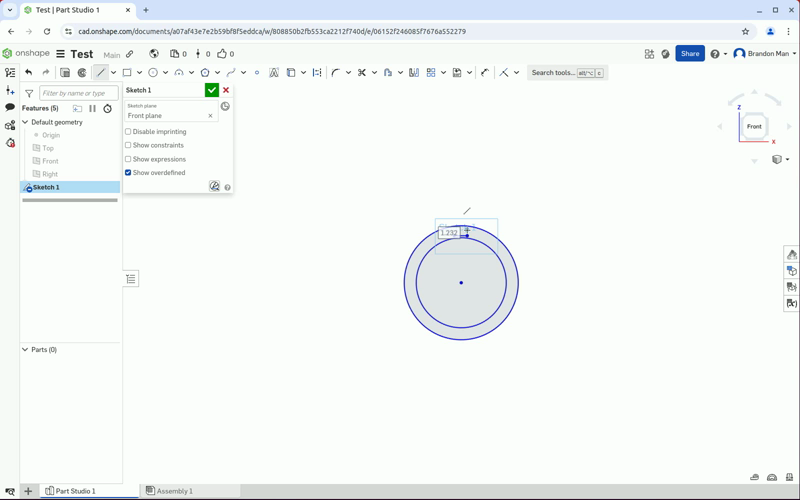
mouse_move(497, 229)
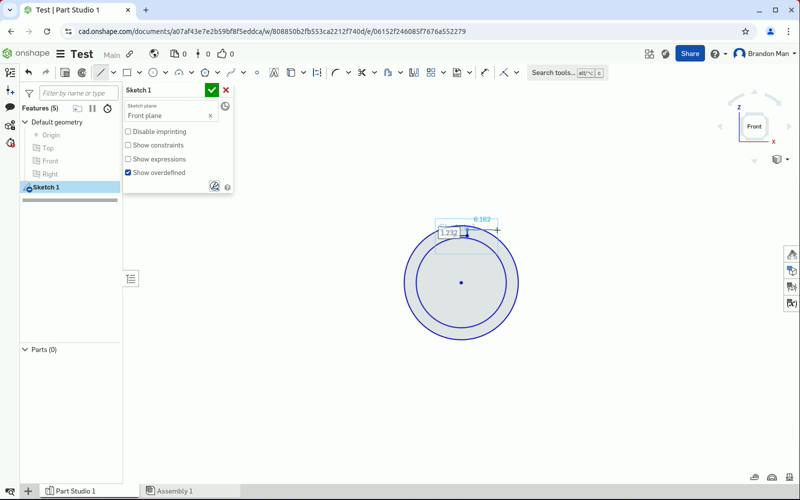
mouse_move(454, 229)
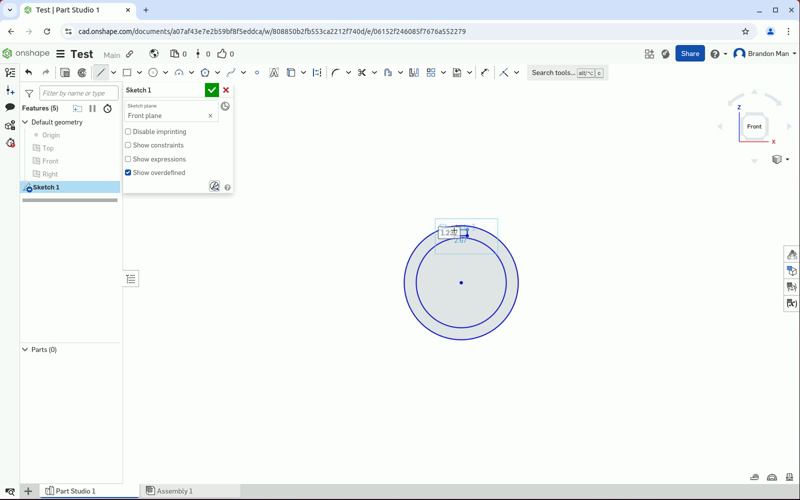
click(454, 229)
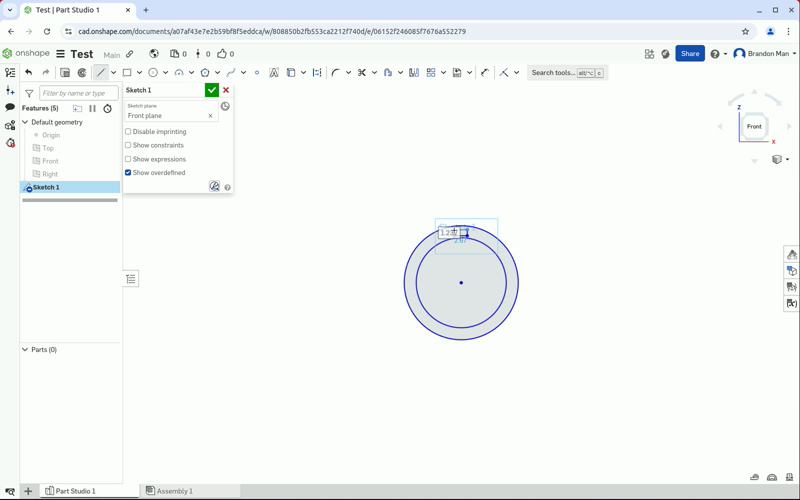
key_up(shift)
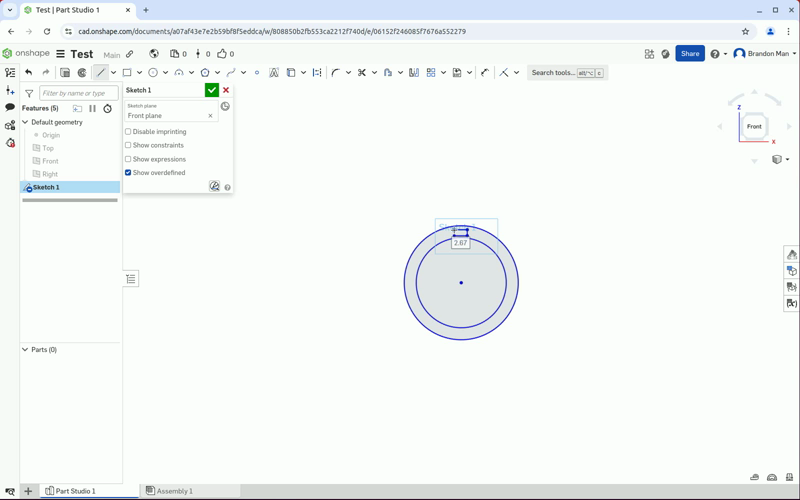
mouse_move(484, 229)
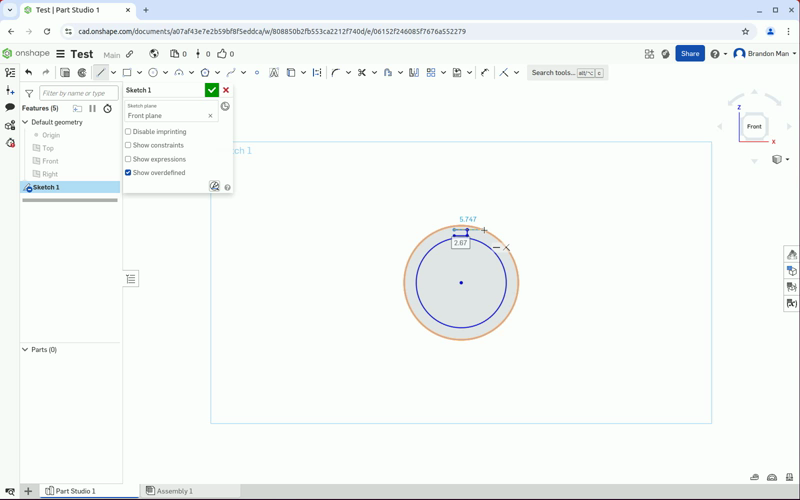
key_down(shift)
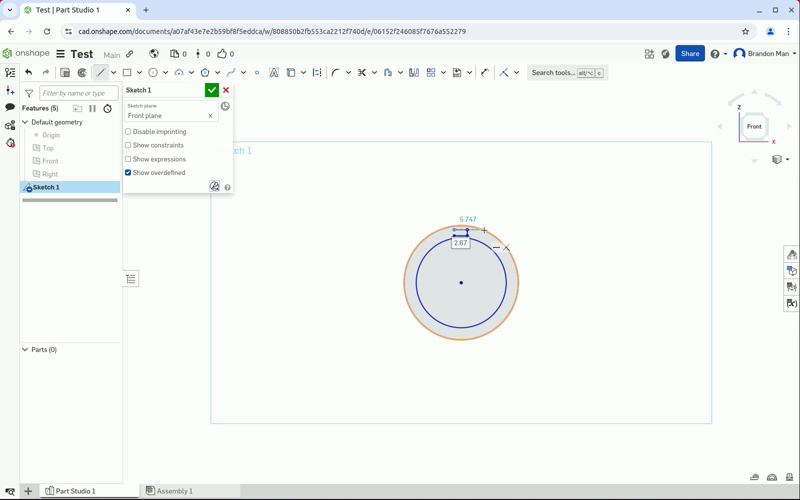
mouse_move(454, 235)
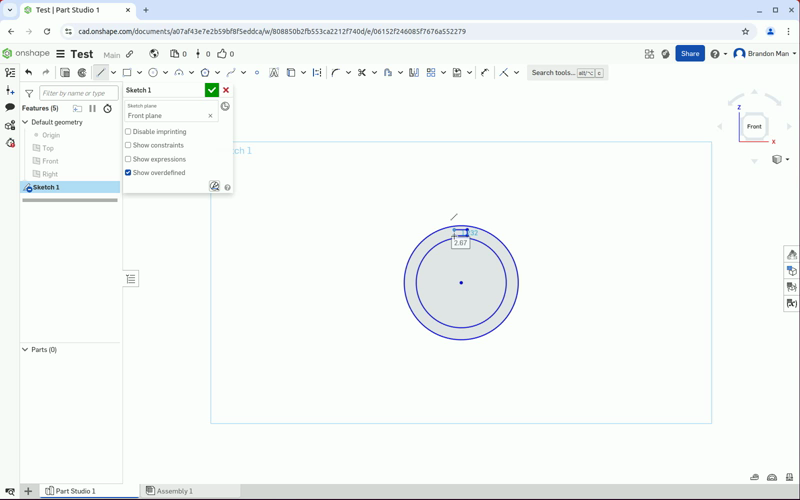
scroll(6)
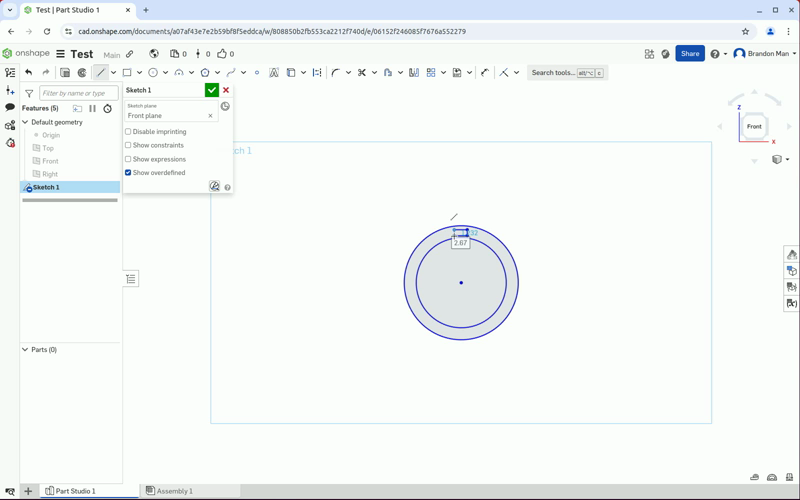
scroll(6)
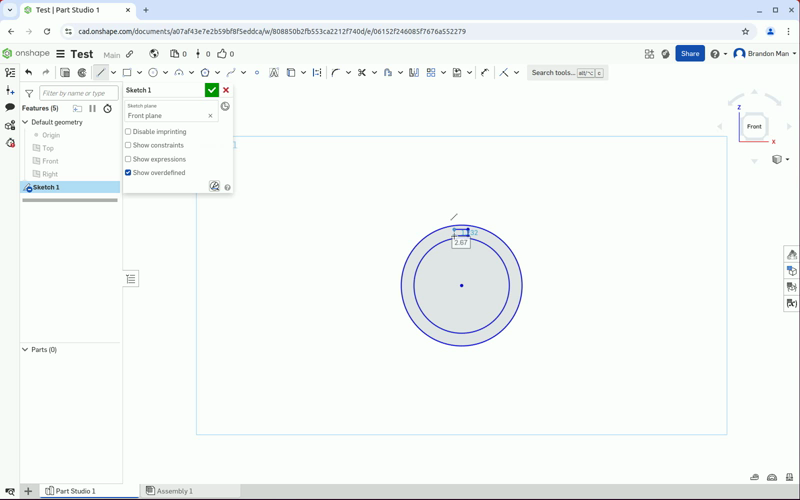
scroll(6)
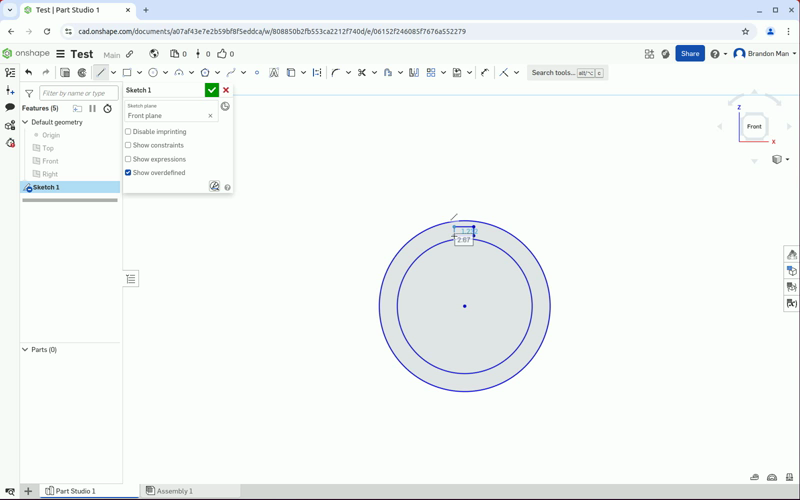
scroll(6)
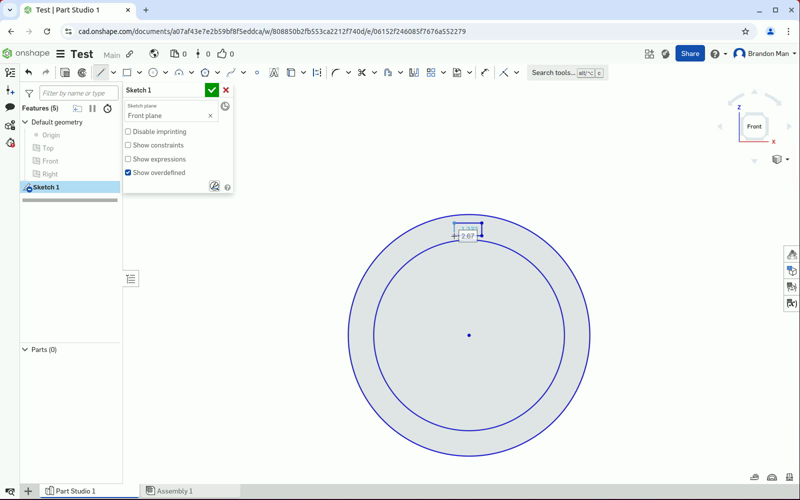
scroll(6)
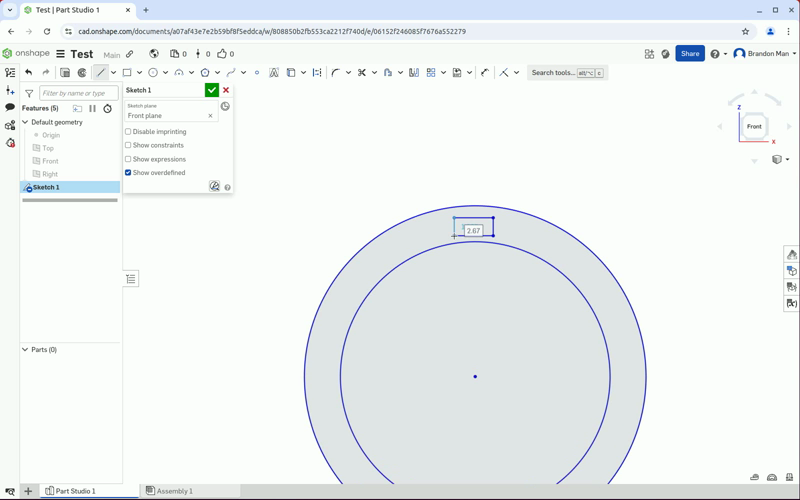
scroll(6)
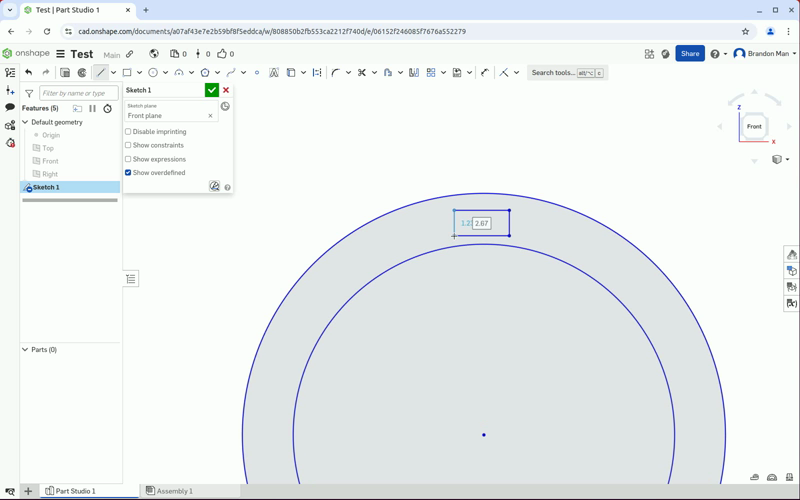
scroll(6)
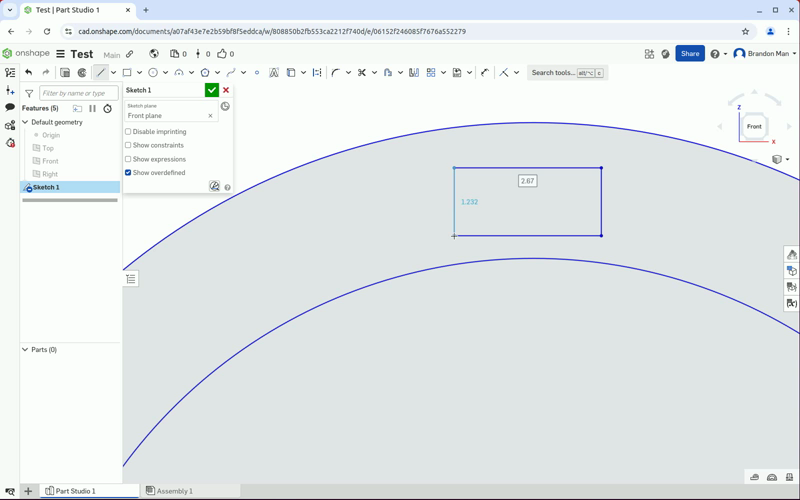
key_up(shift)
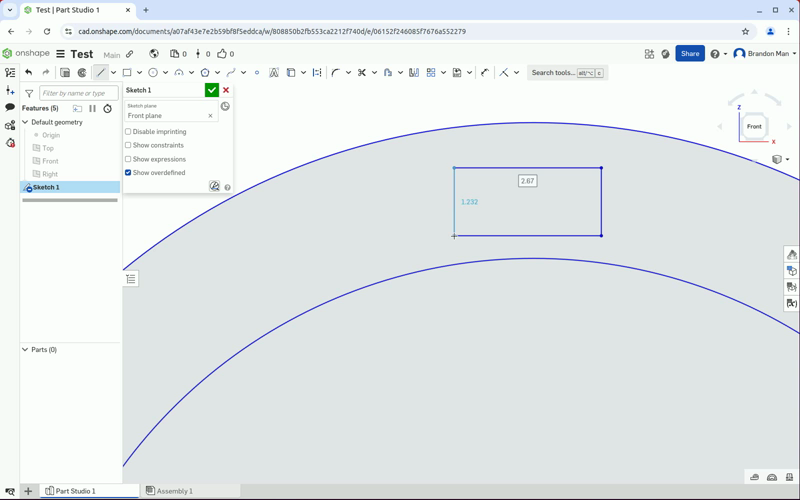
click(454, 235)
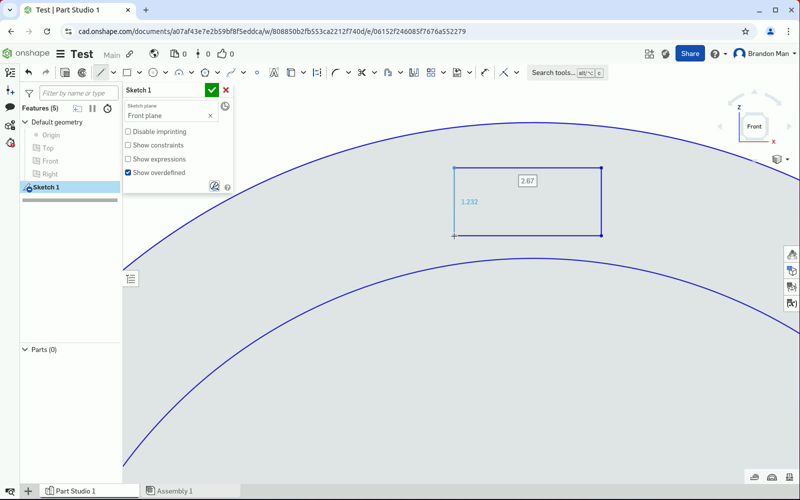
scroll(-6)
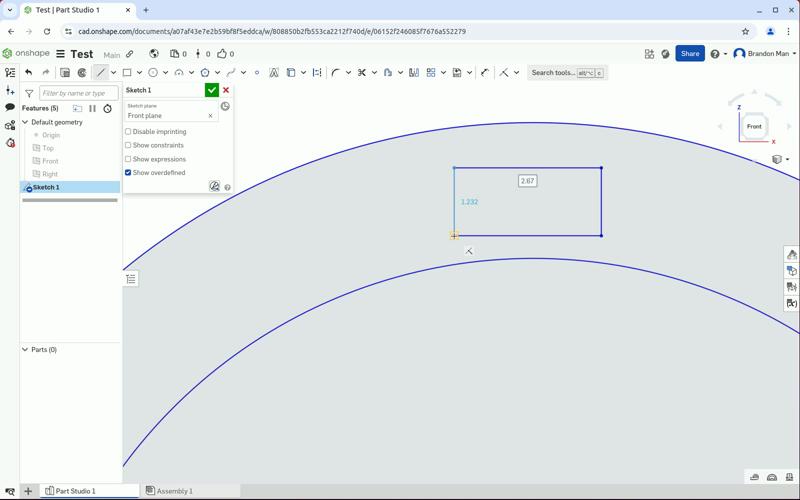
scroll(-6)
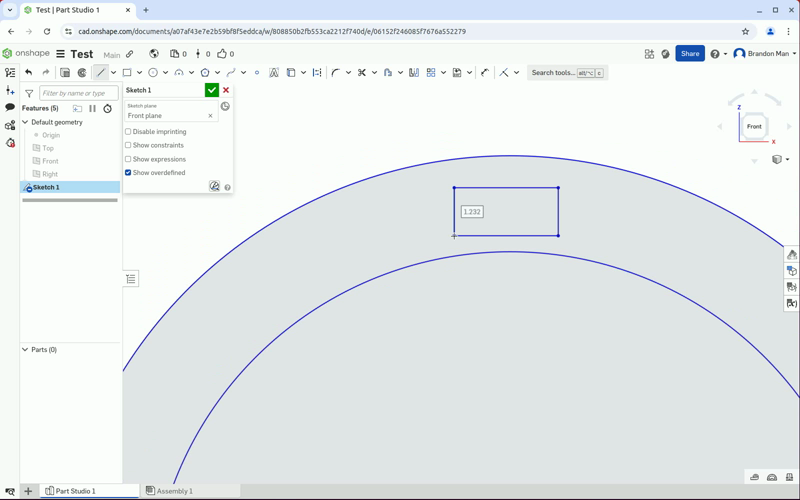
scroll(-6)
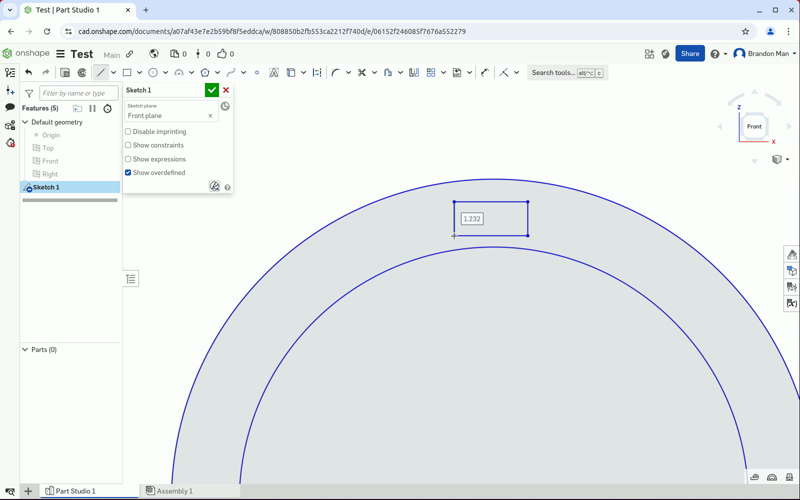
scroll(-6)
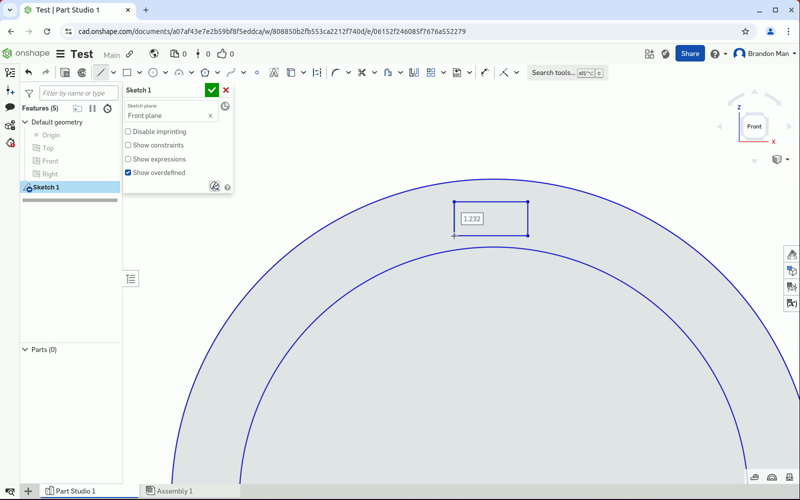
scroll(-6)
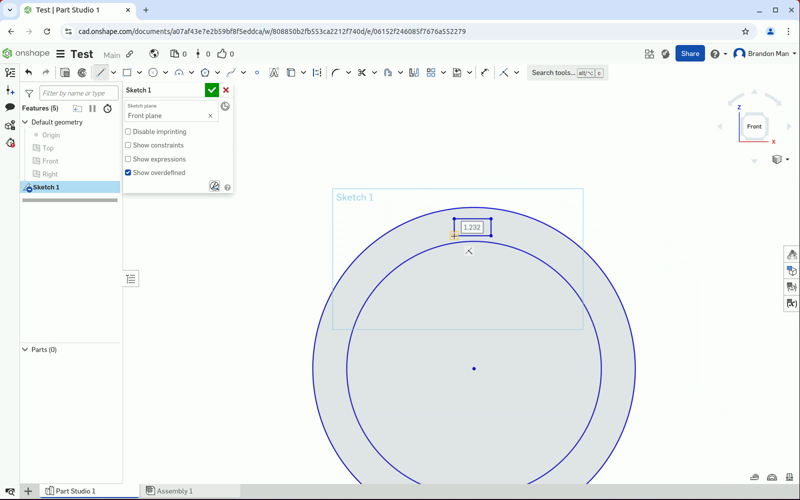
scroll(-6)
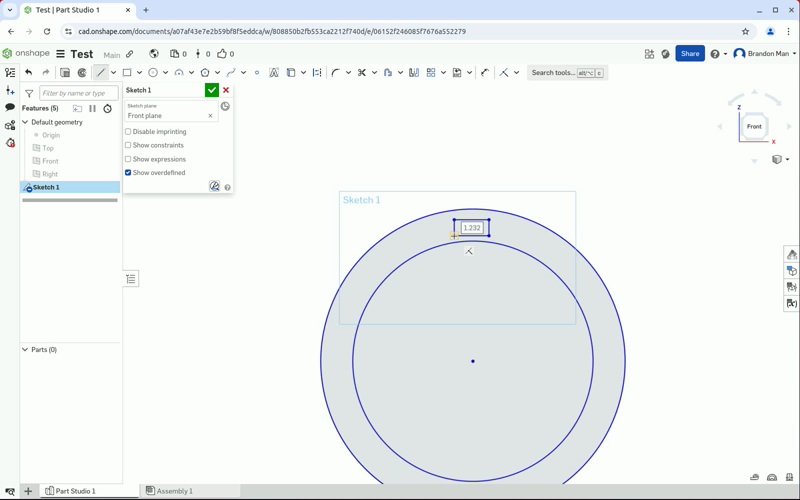
scroll(-6)
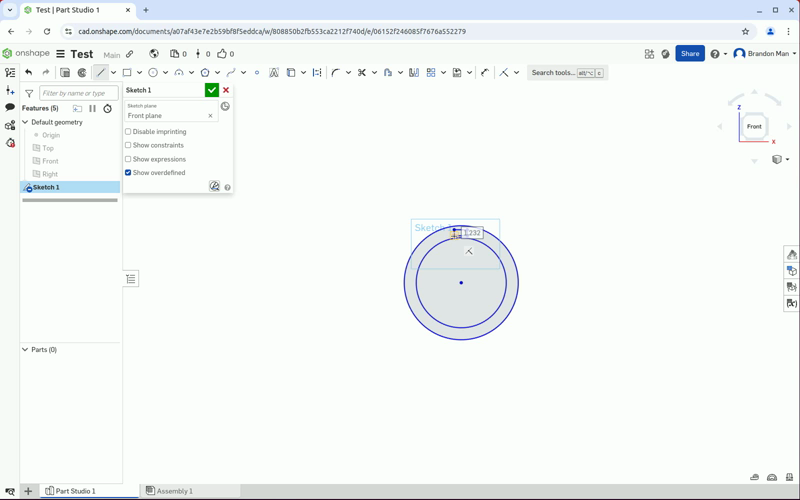
key(esc)
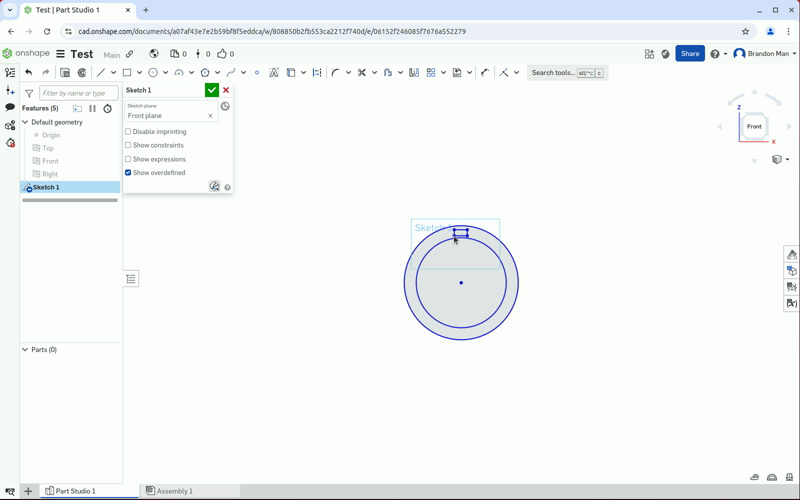
mouse_move(417, 252)
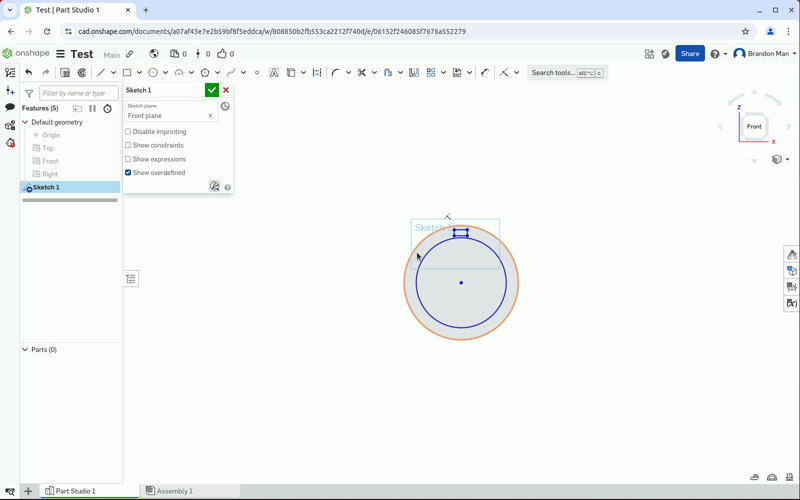
click(417, 252)
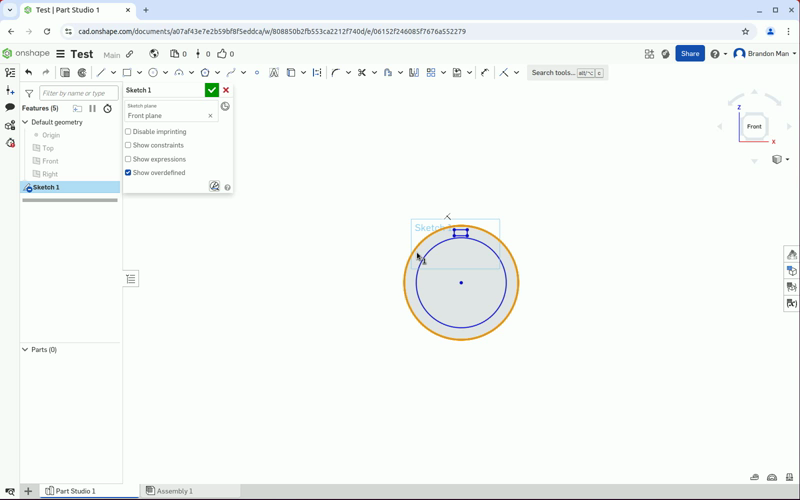
mouse_move(73, 352)
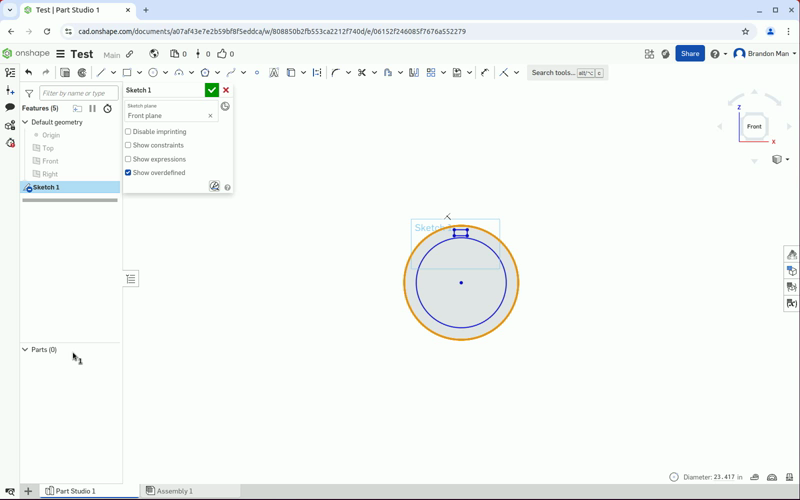
key(shift+y)
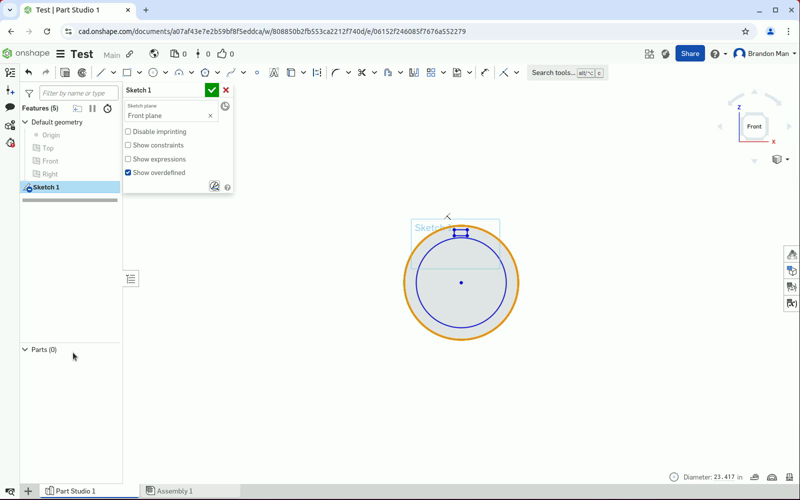
key(shift+e)
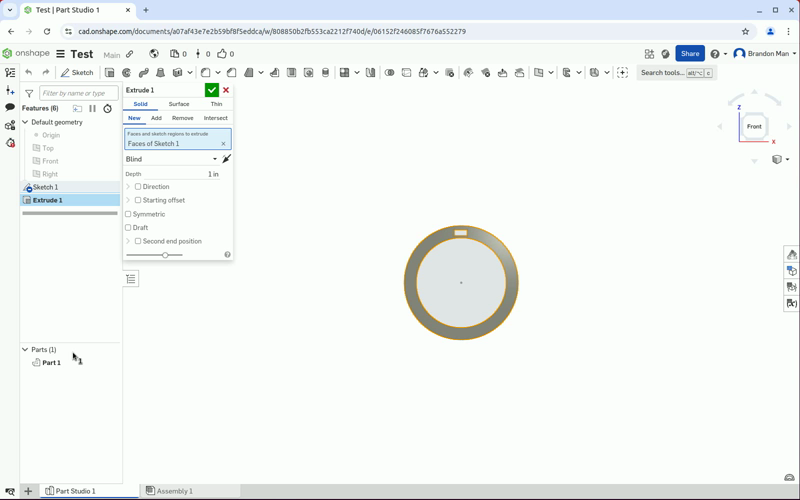
mouse_move(143, 106)
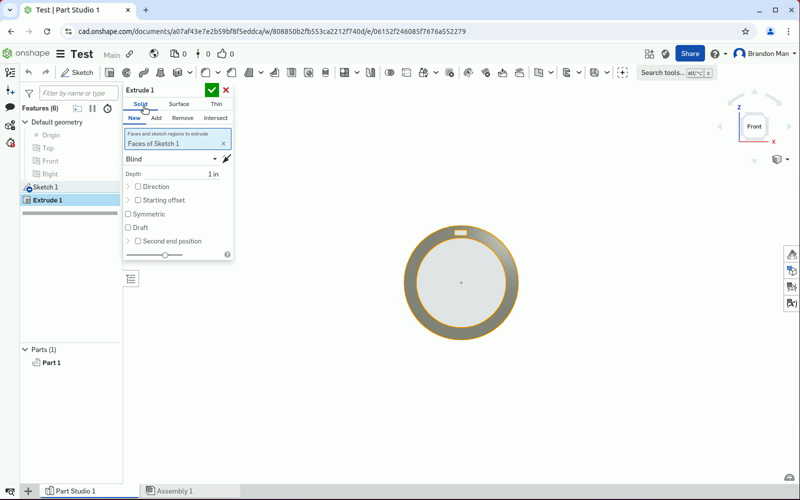
click(143, 106)
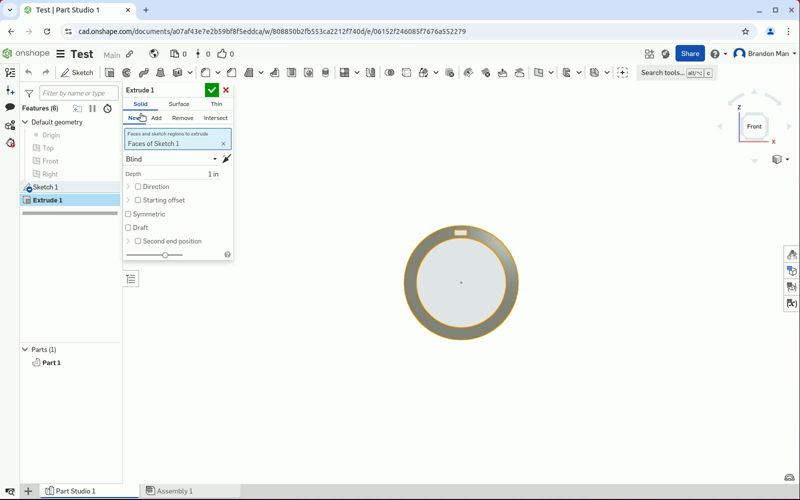
mouse_move(137, 120)
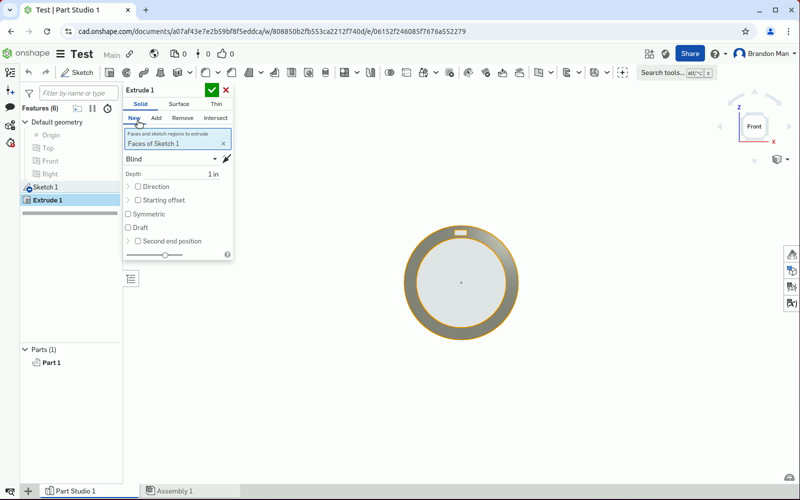
click(137, 120)
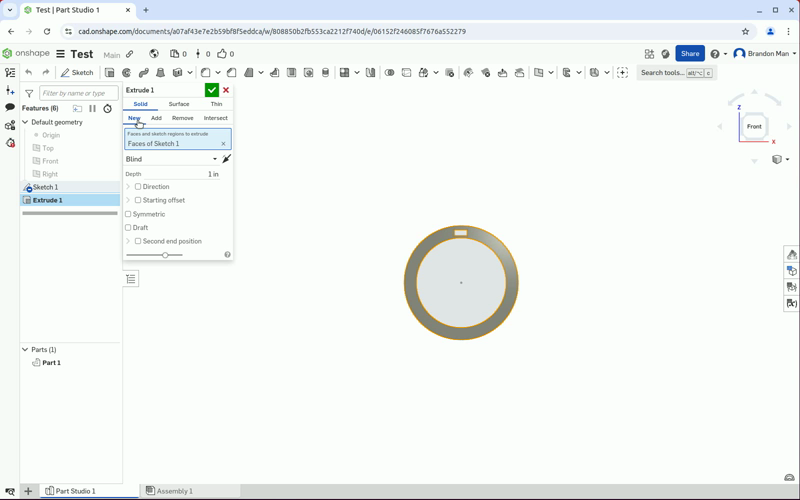
key(tab, 4)
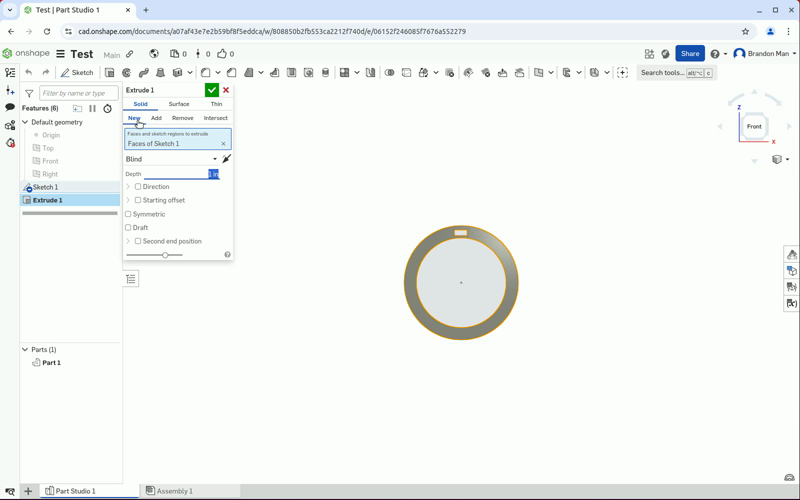
text(13.961)
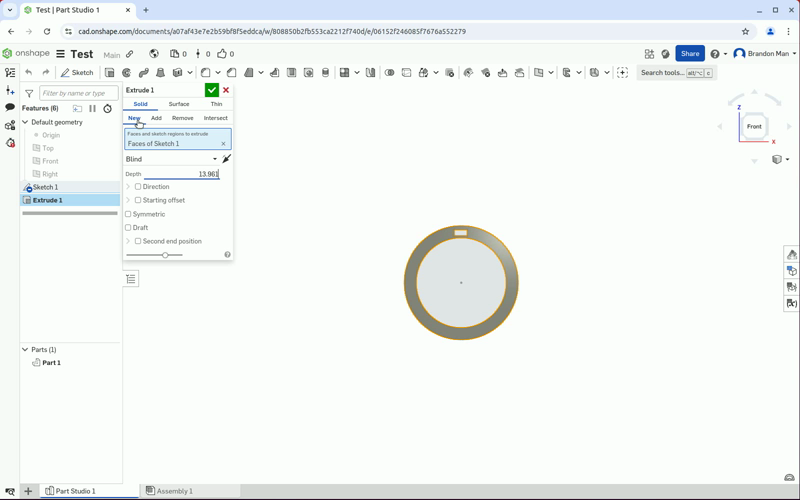
key(enter)
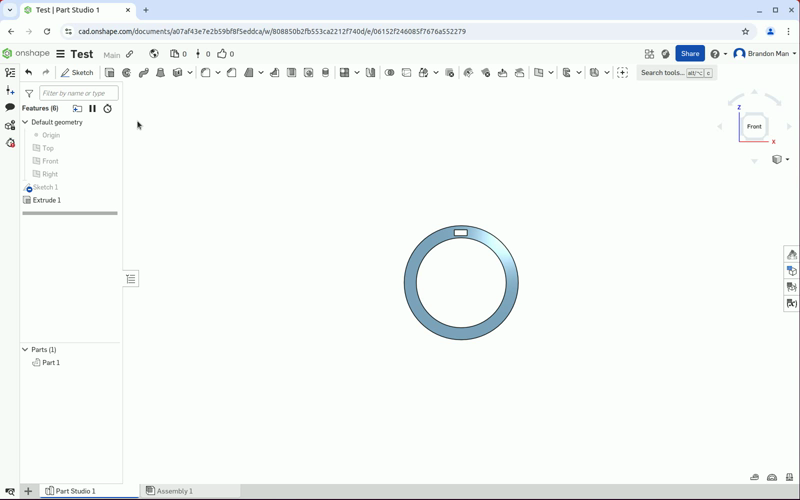
key(shift+h)
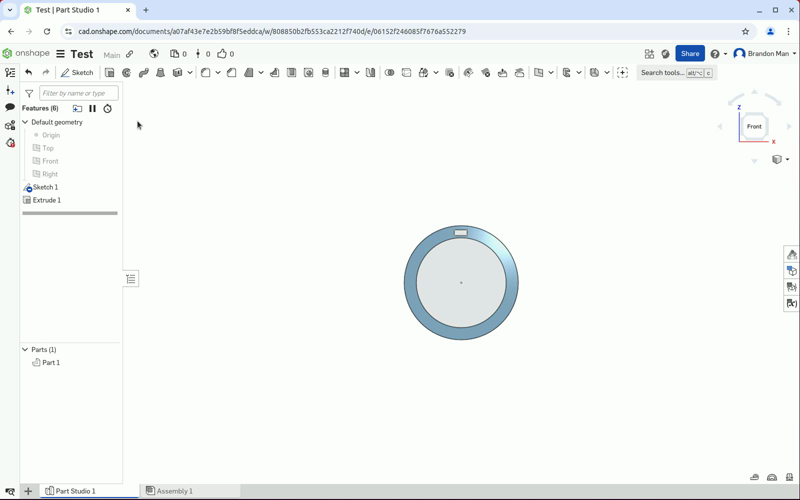
key(shift+h)
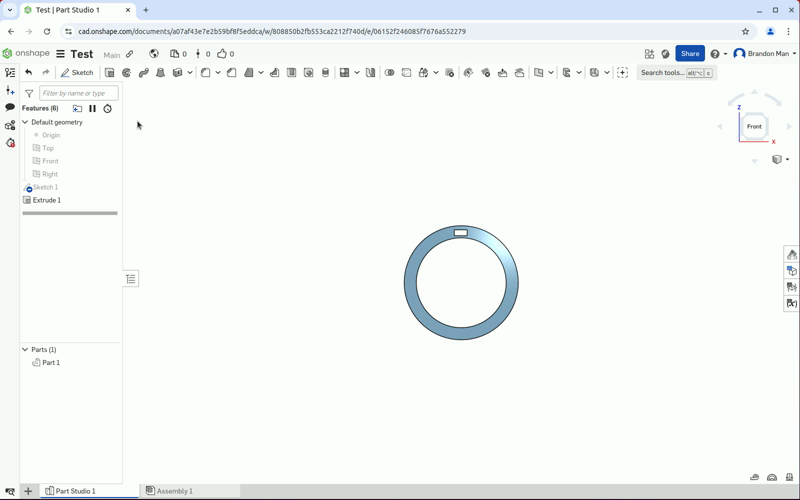
mouse_move(73, 189)
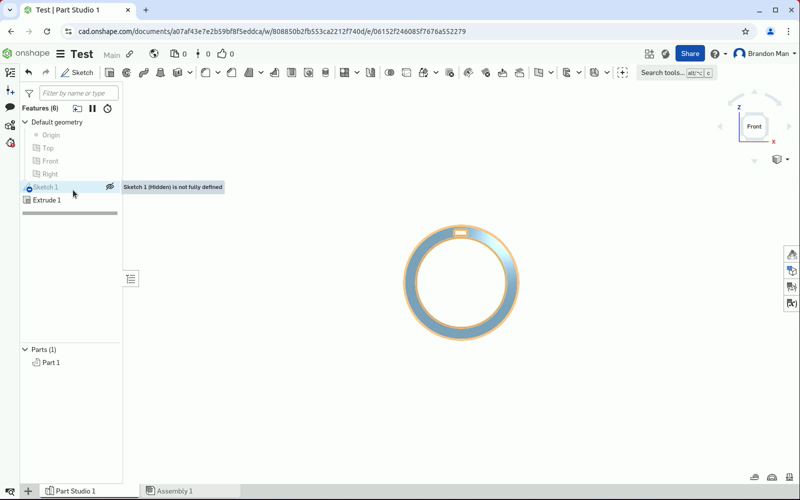
click(73, 189)
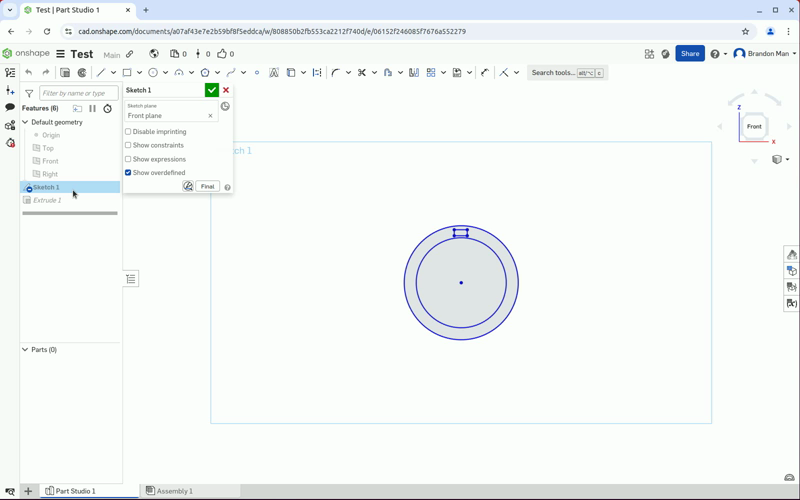
mouse_move(229, 92)
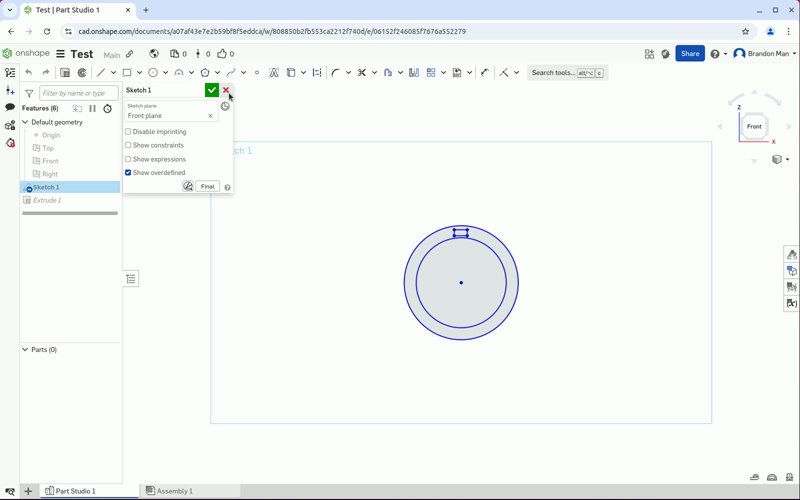
click(229, 92)
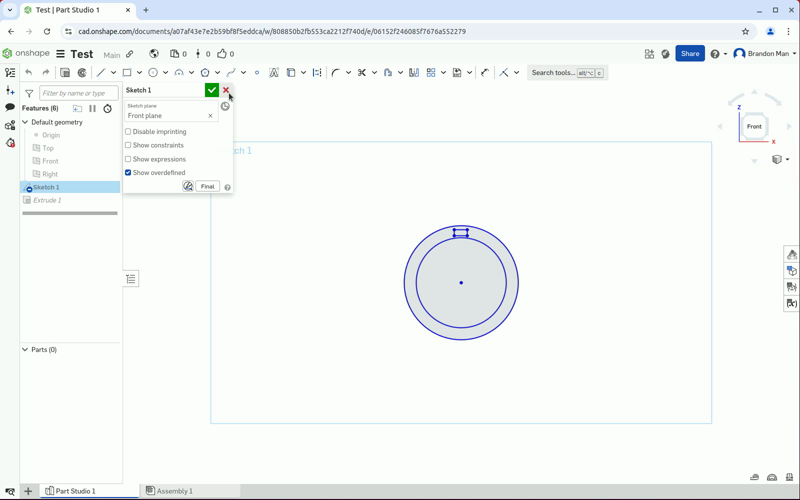
key(shift+s)
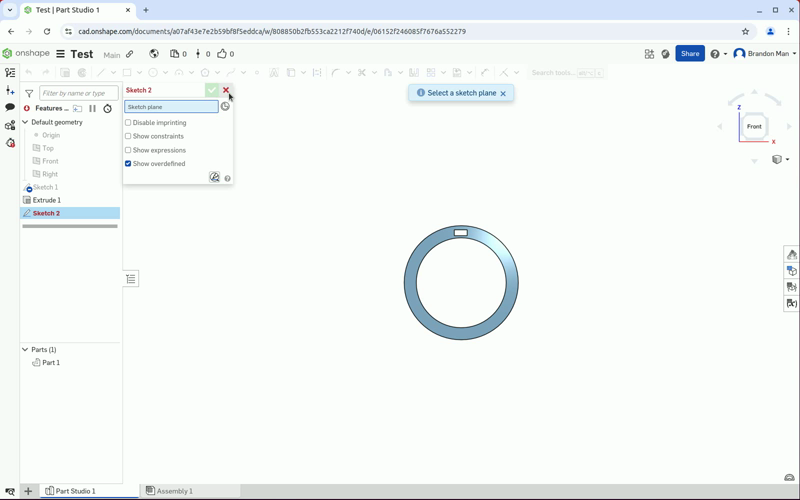
mouse_move(73, 163)
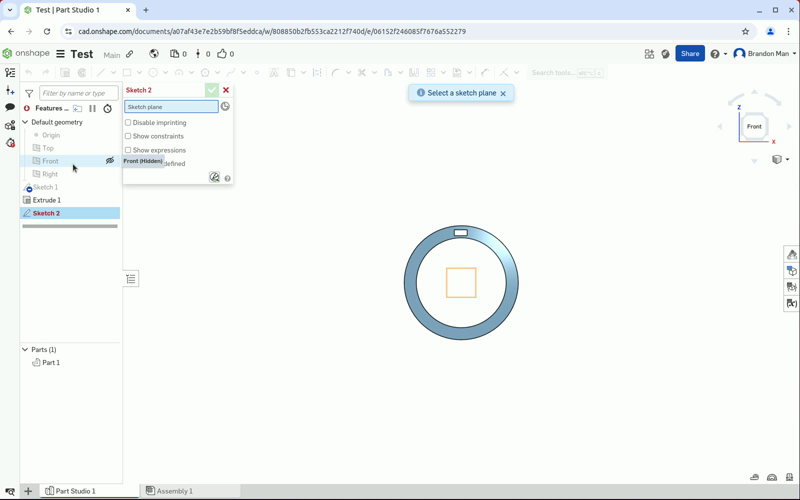
click(73, 163)
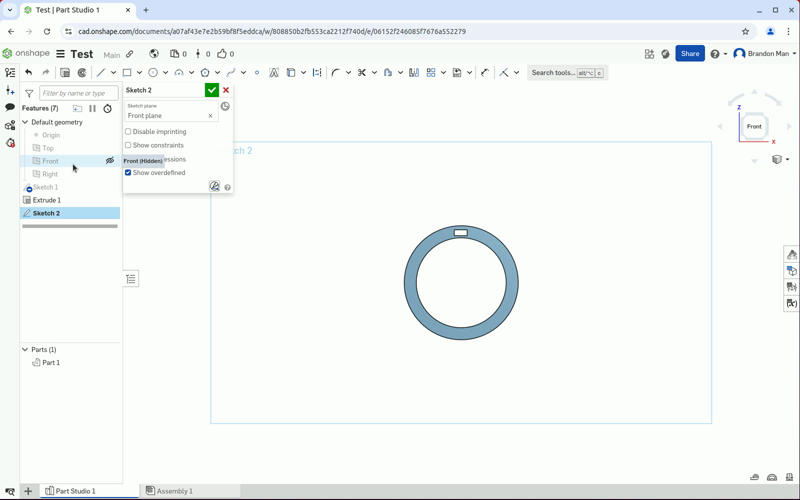
mouse_move(73, 352)
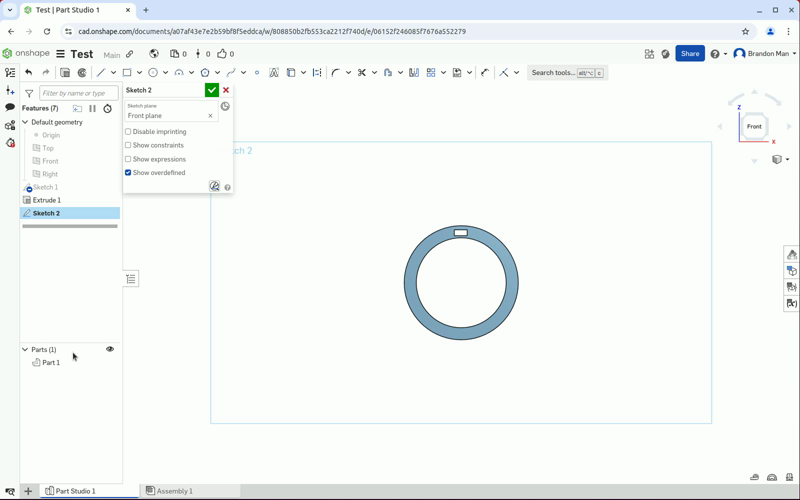
key(y)
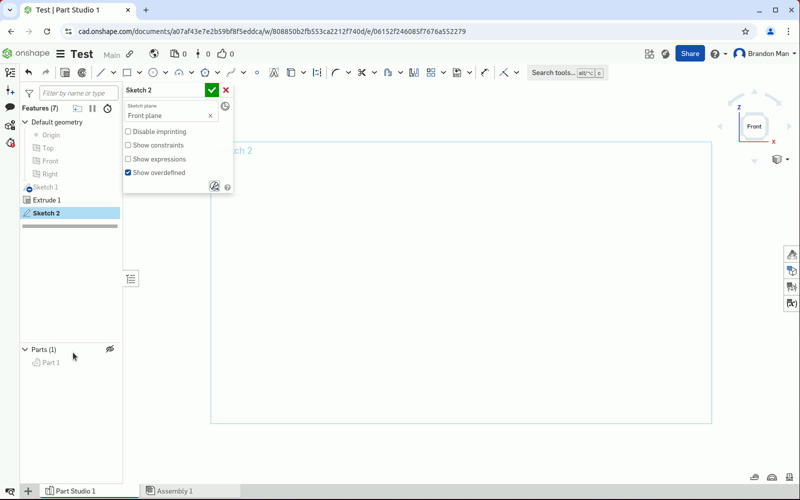
key(c)
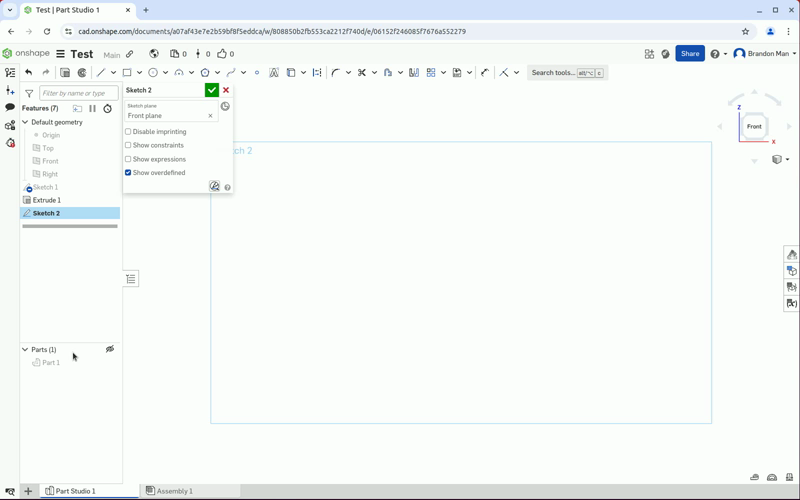
key_down(shift)
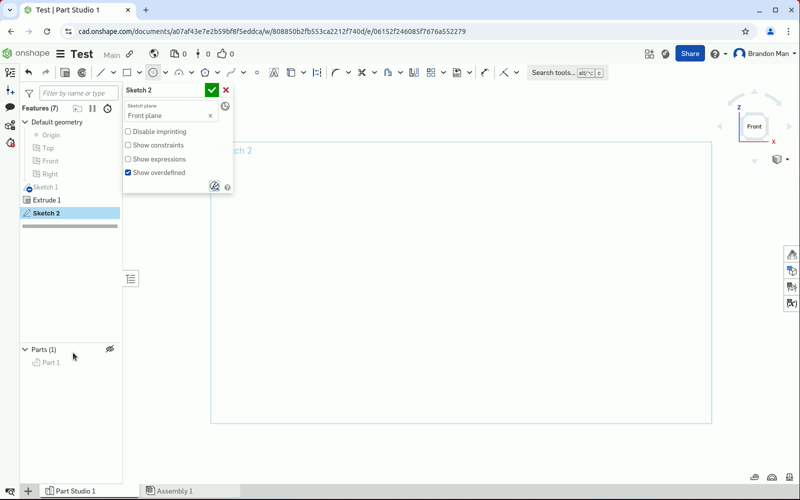
mouse_move(461, 282)
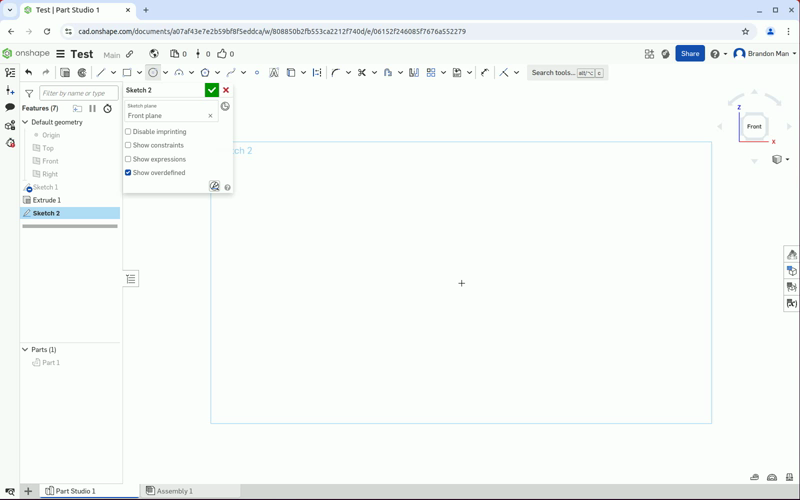
click(461, 282)
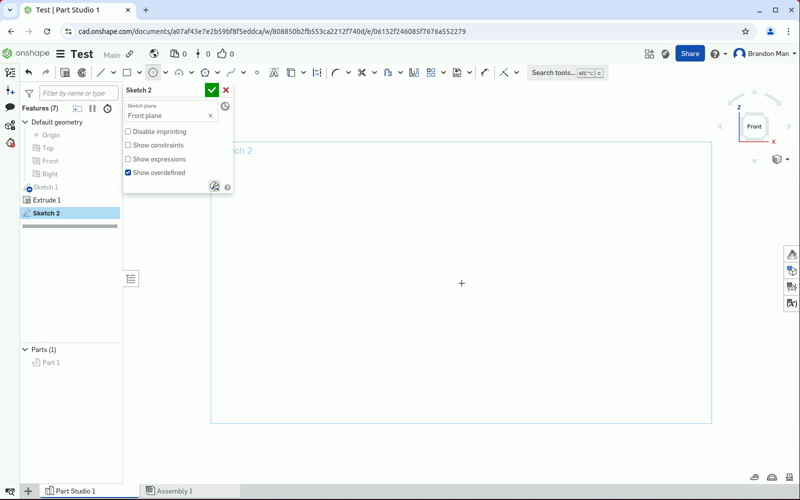
key_up(shift)
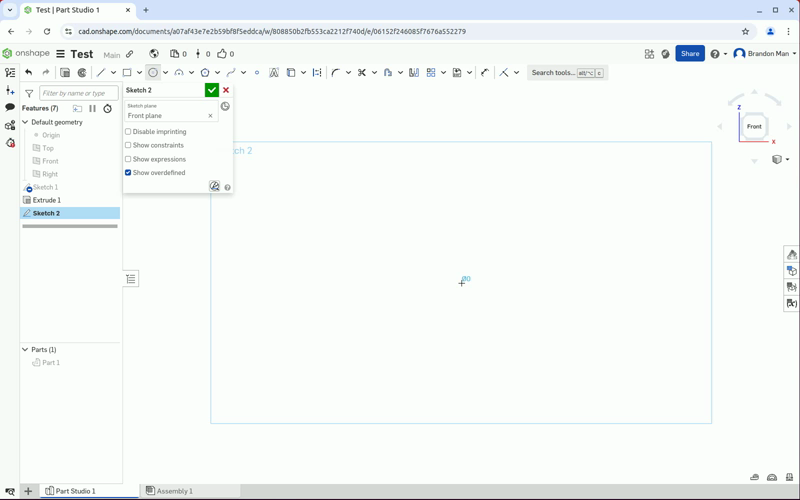
mouse_move(507, 282)
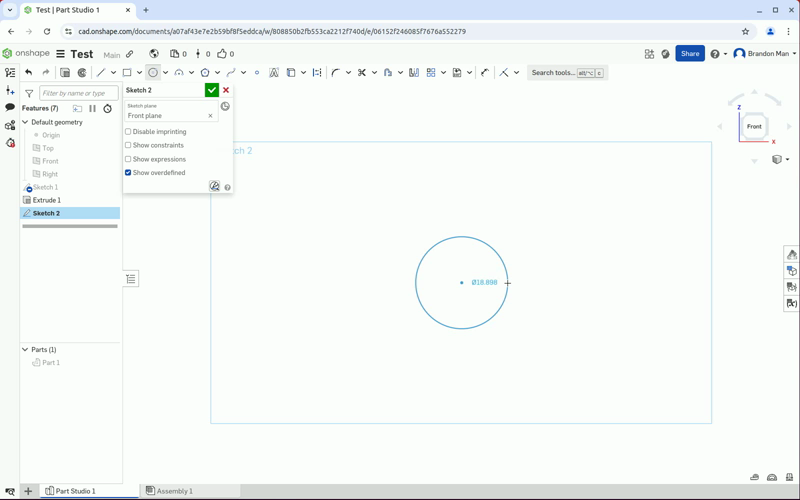
click(507, 282)
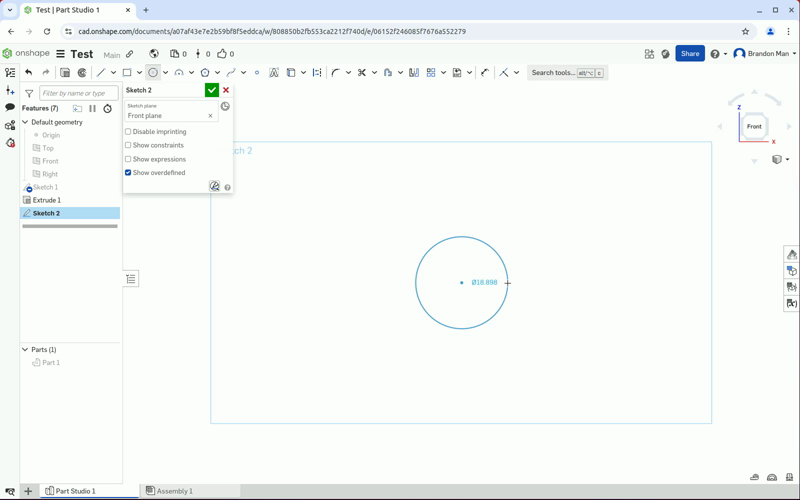
key(esc)
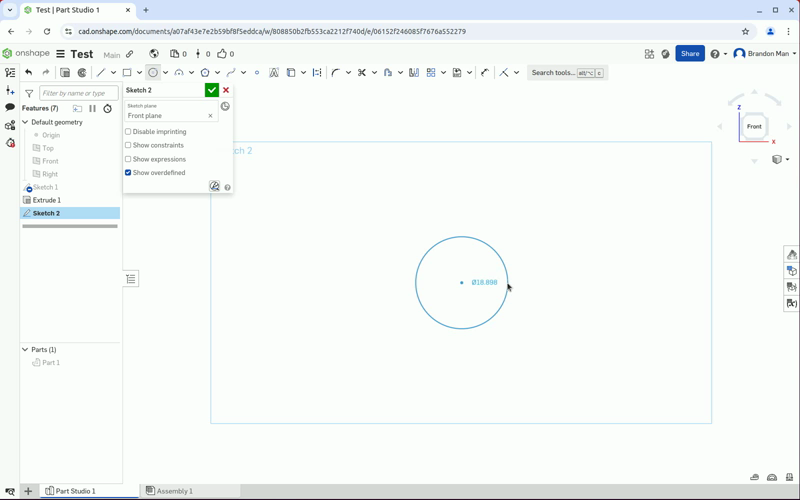
mouse_move(448, 309)
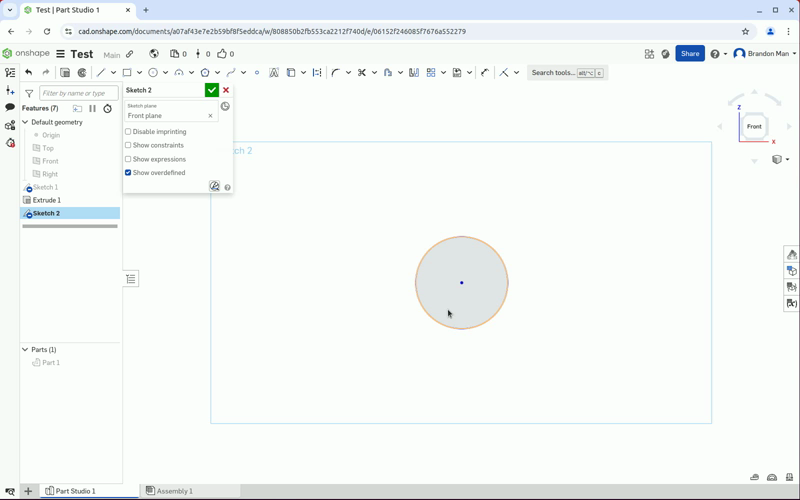
click(448, 309)
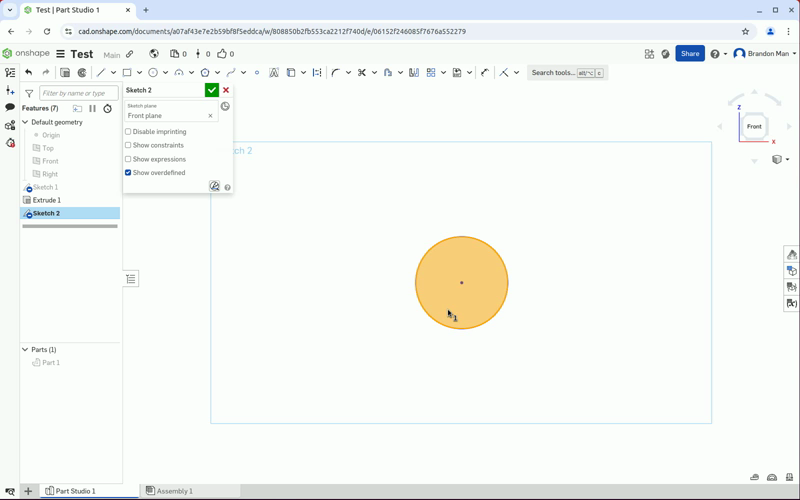
mouse_move(73, 352)
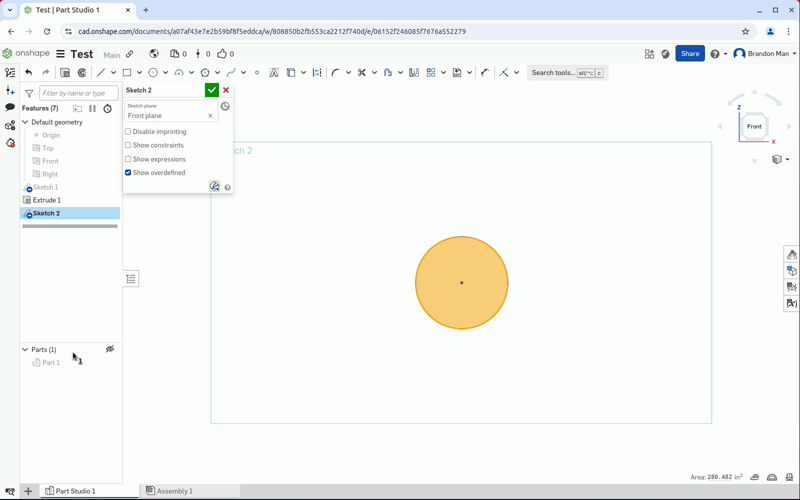
key(shift+y)
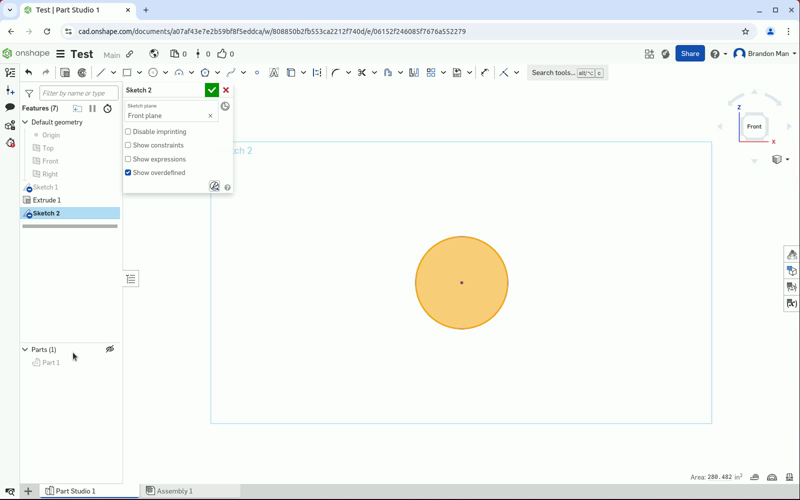
key(shift+e)
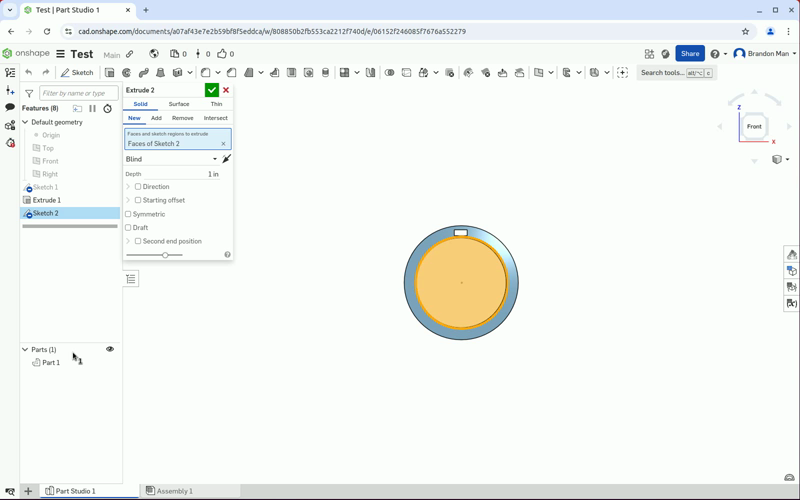
mouse_move(143, 106)
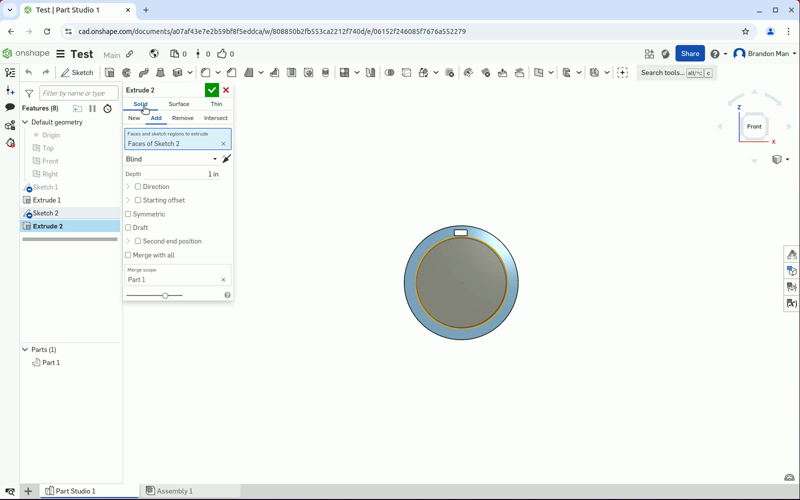
click(143, 106)
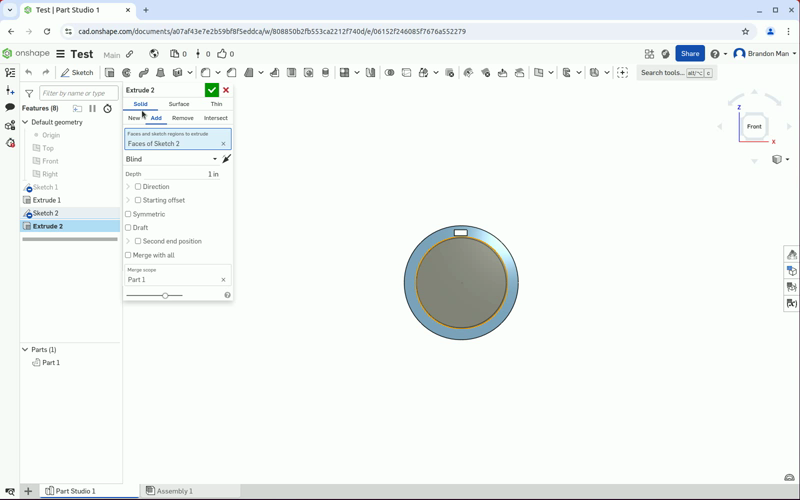
mouse_move(137, 120)
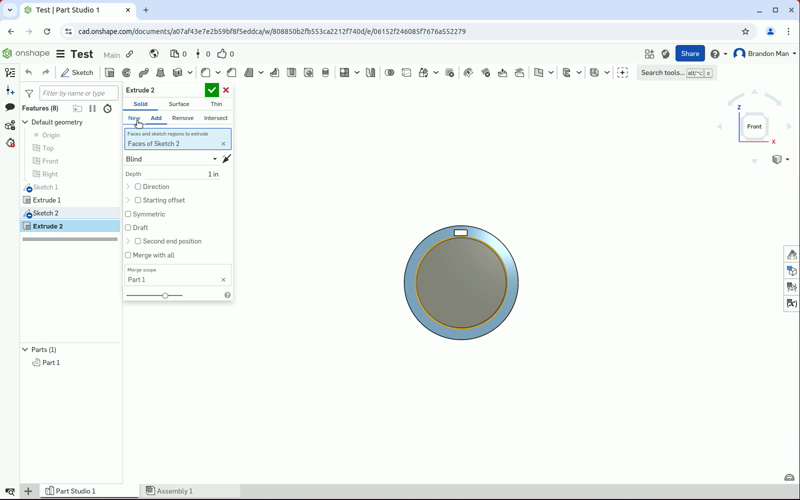
click(137, 120)
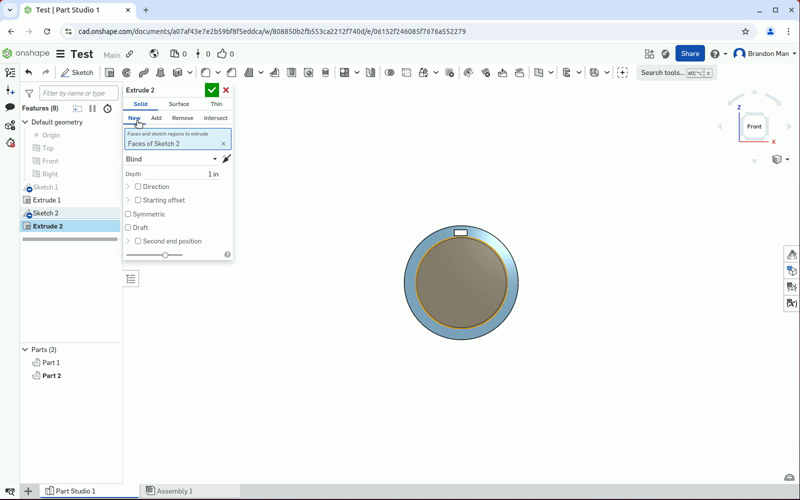
key(tab, 4)
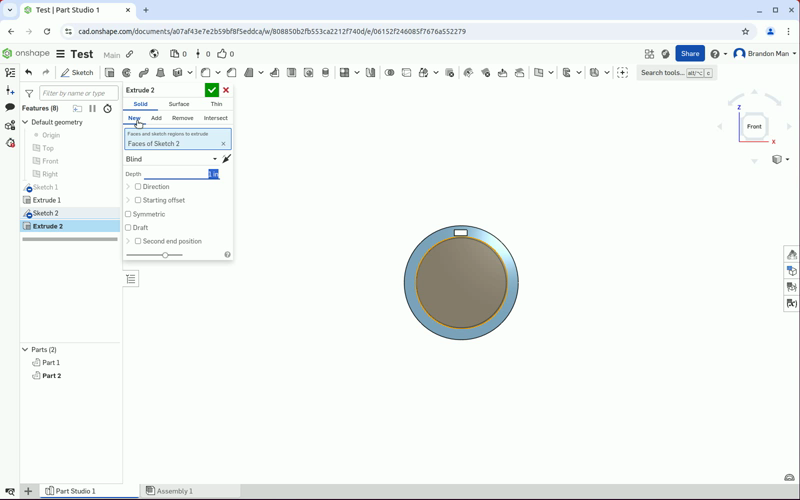
text(4.574)
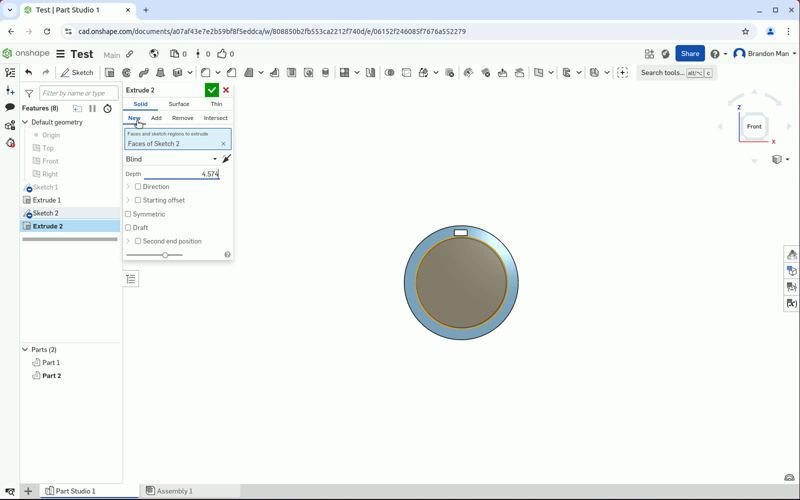
key(enter)
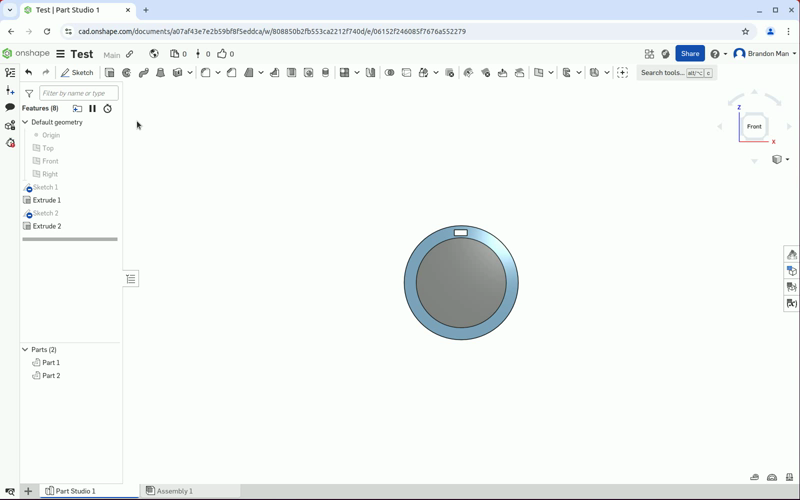
key(shift+h)
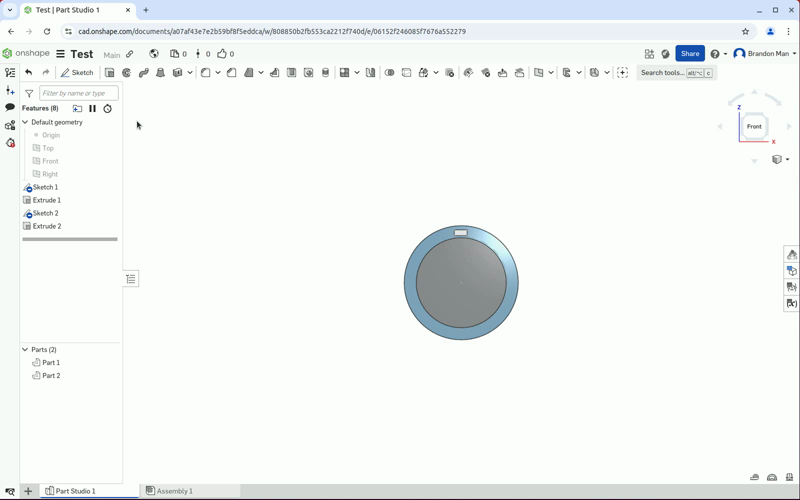
key(shift+h)
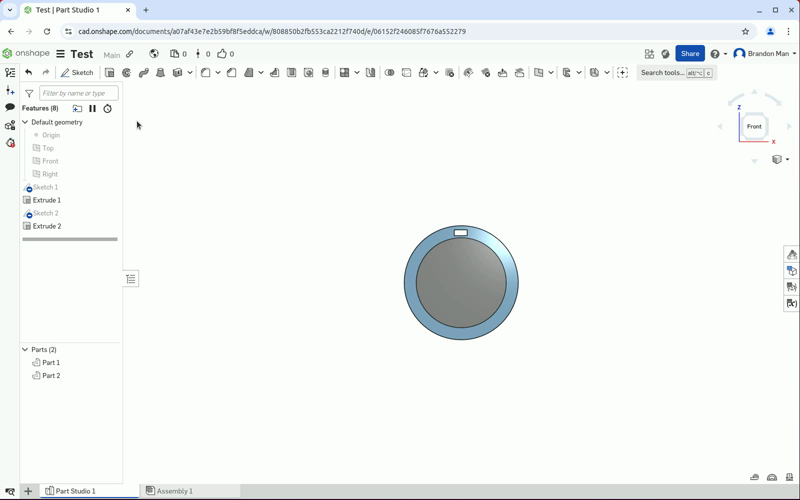
mouse_move(73, 189)
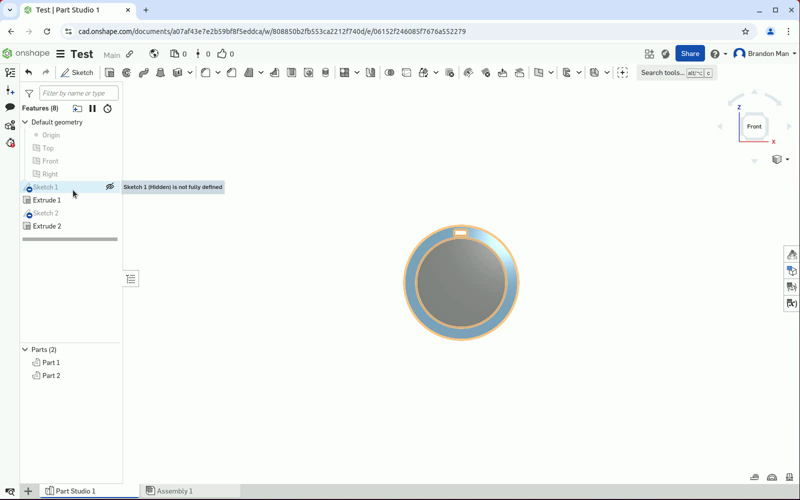
click(73, 189)
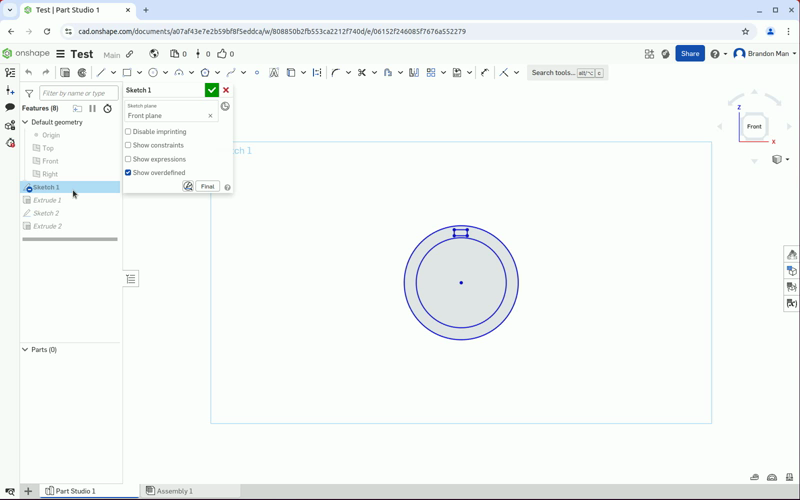
mouse_move(229, 92)
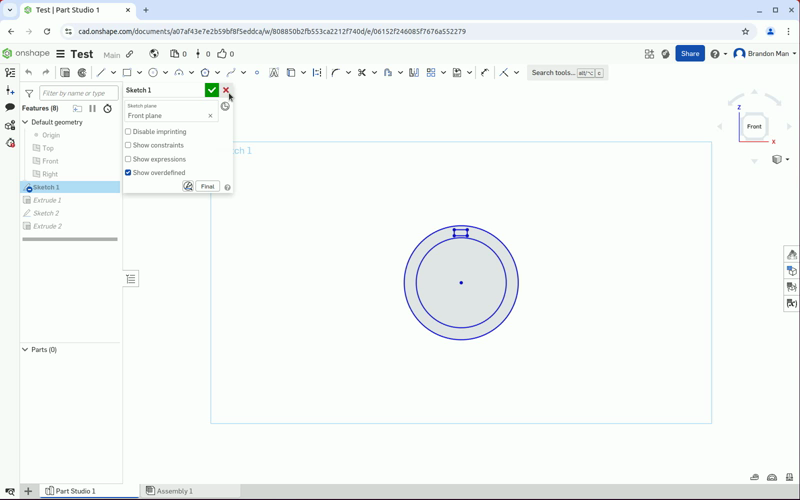
click(229, 92)
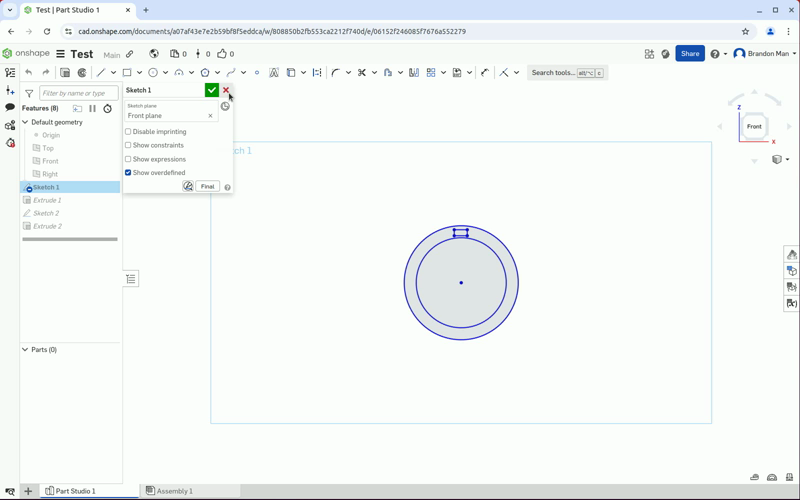
key(shift+s)
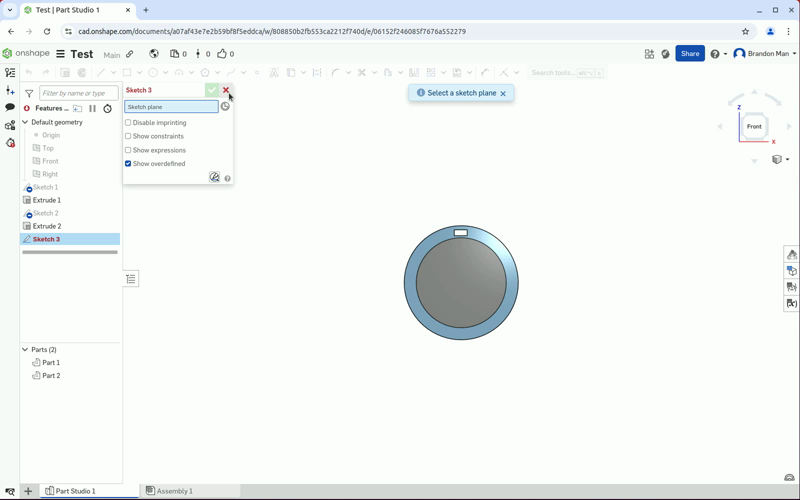
mouse_move(73, 163)
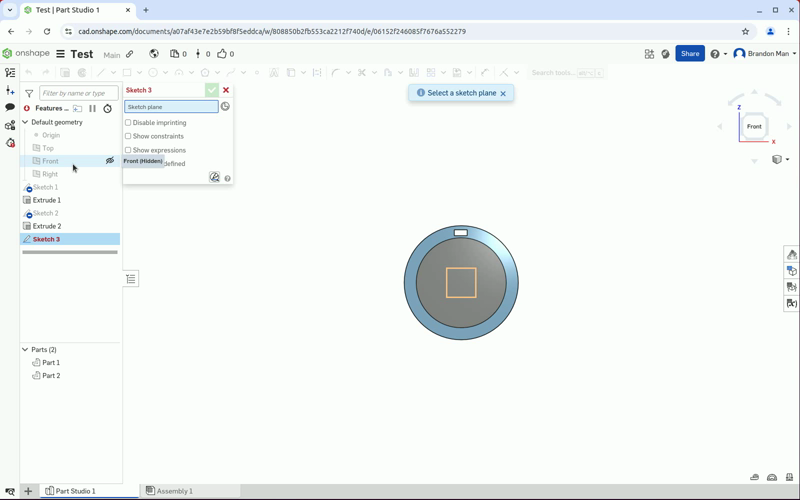
click(73, 163)
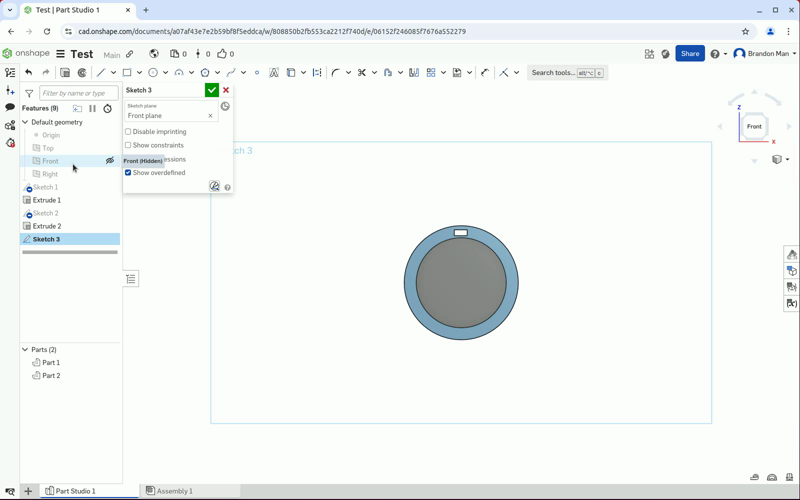
mouse_move(73, 352)
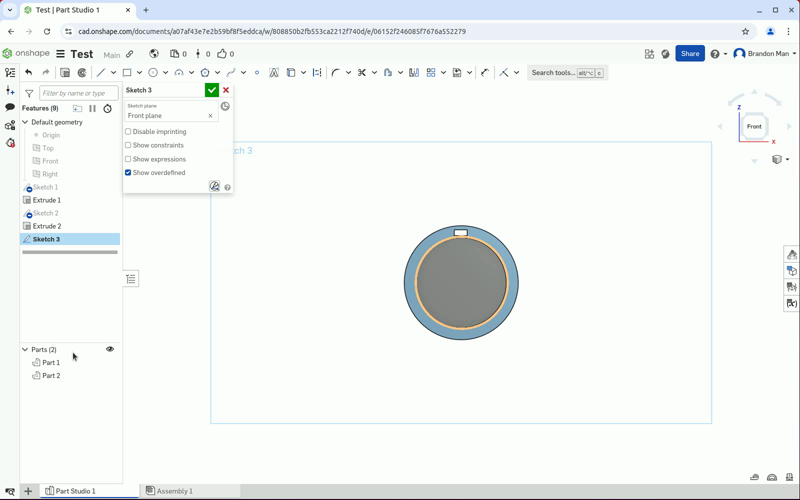
key(y)
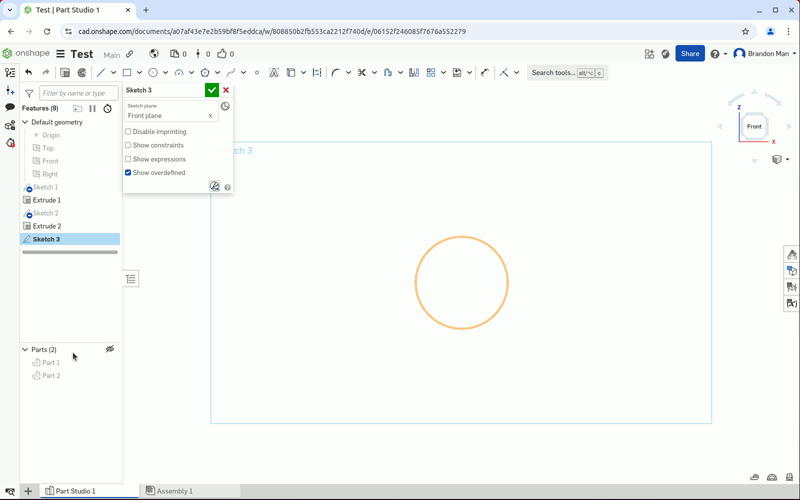
key(l)
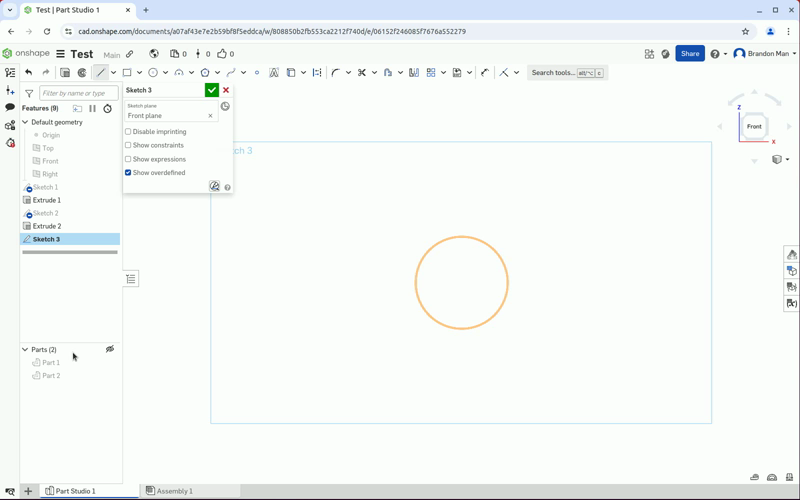
key_down(shift)
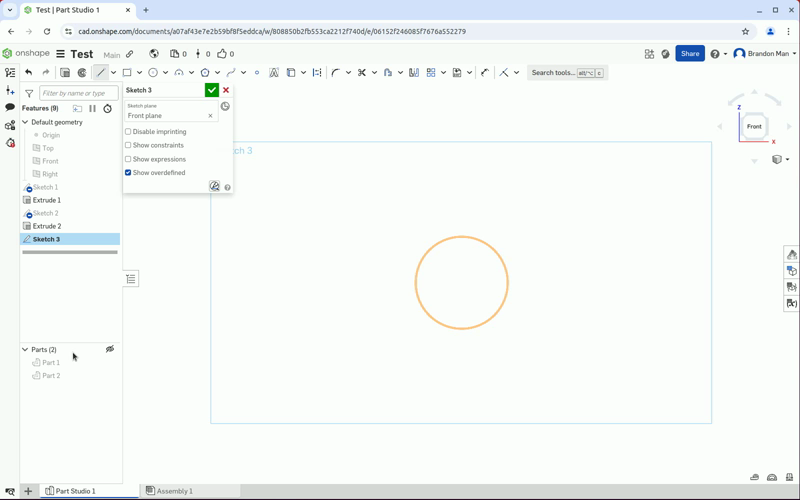
mouse_move(454, 236)
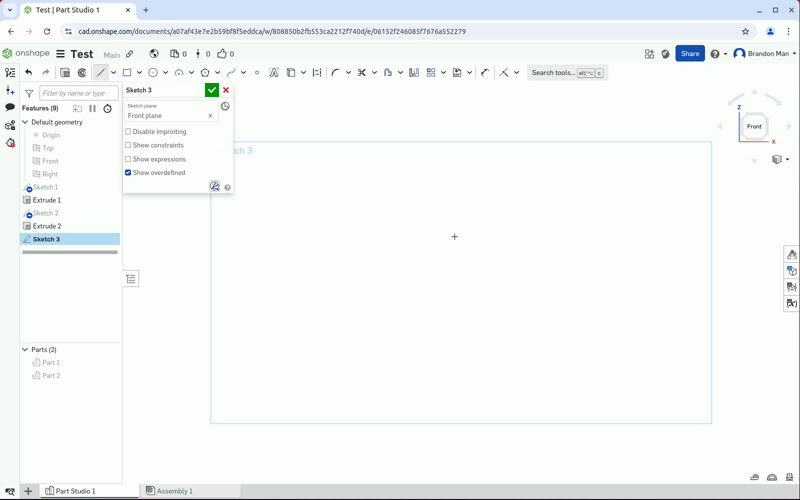
click(454, 236)
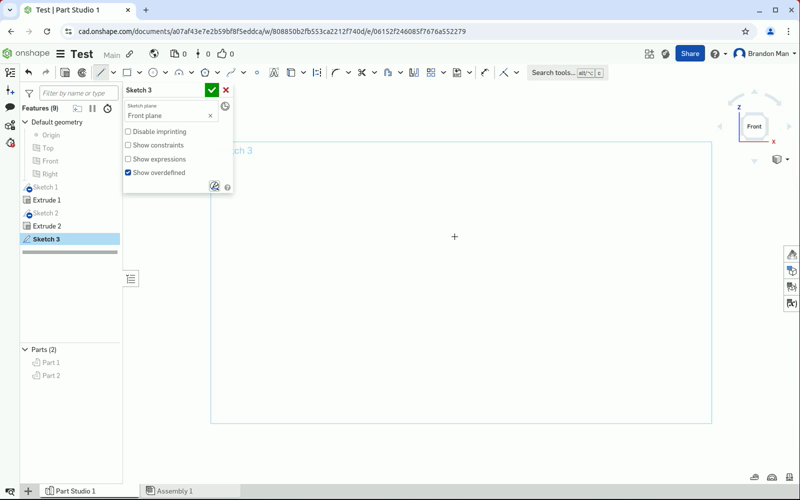
key_up(shift)
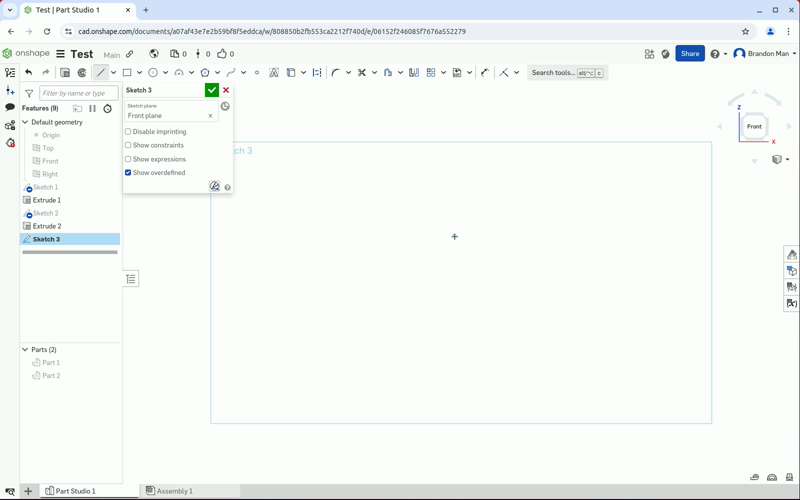
key_down(shift)
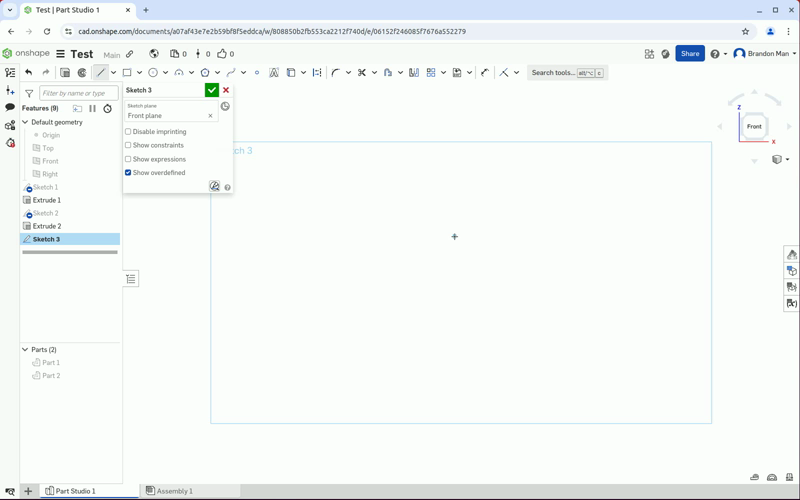
mouse_move(484, 236)
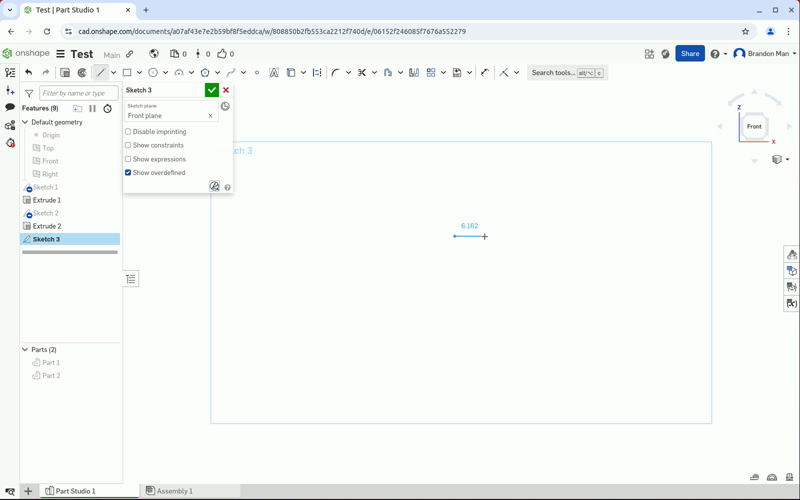
mouse_move(467, 236)
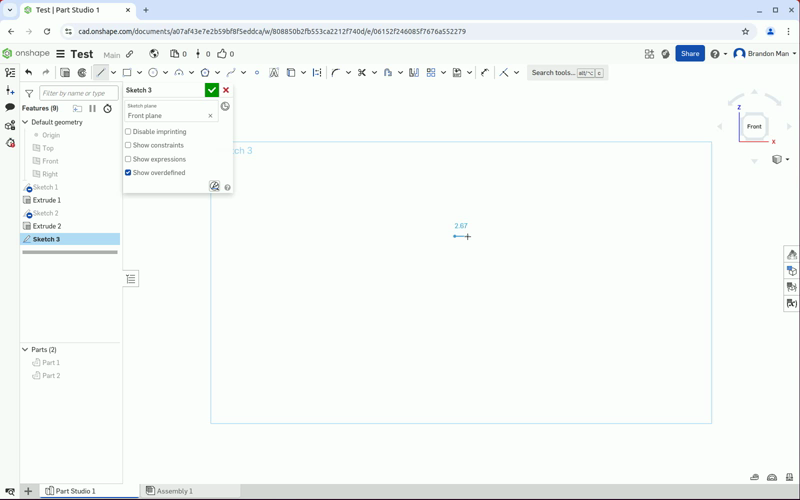
click(467, 236)
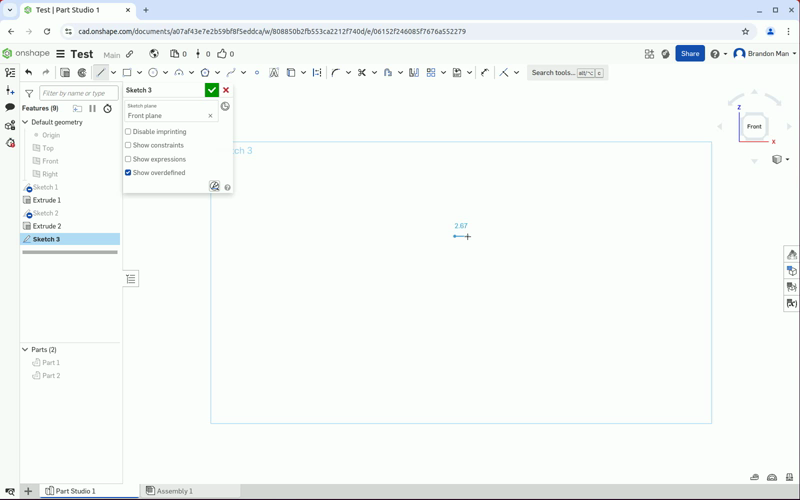
key_up(shift)
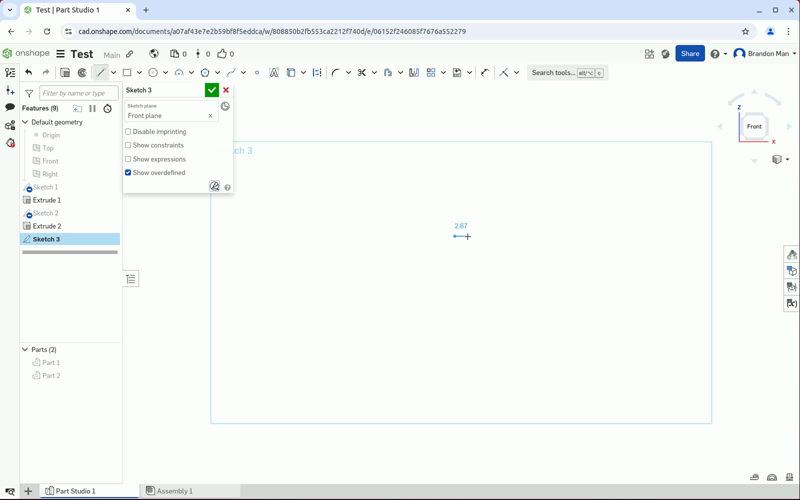
key_down(shift)
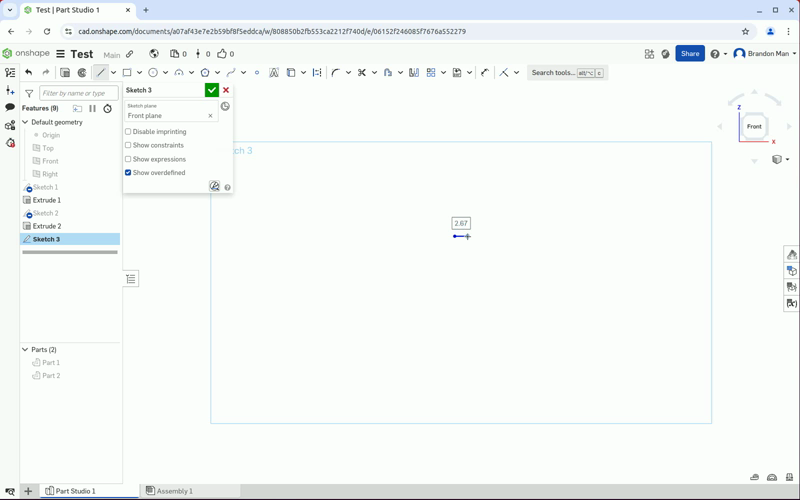
mouse_move(497, 236)
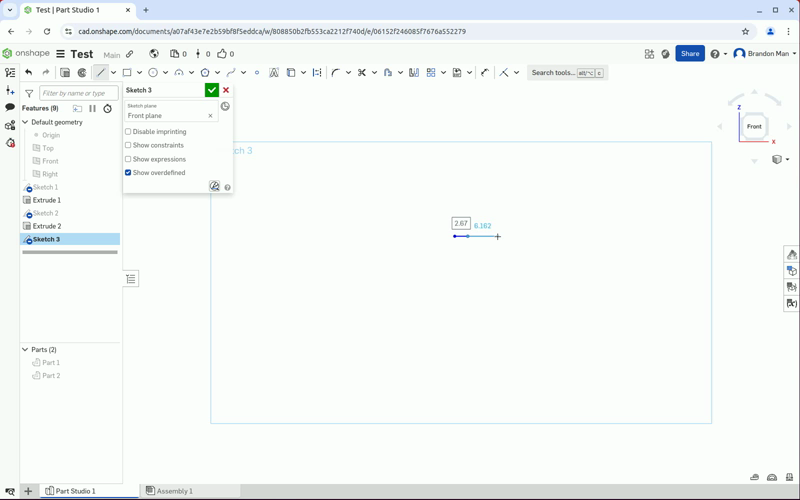
mouse_move(467, 228)
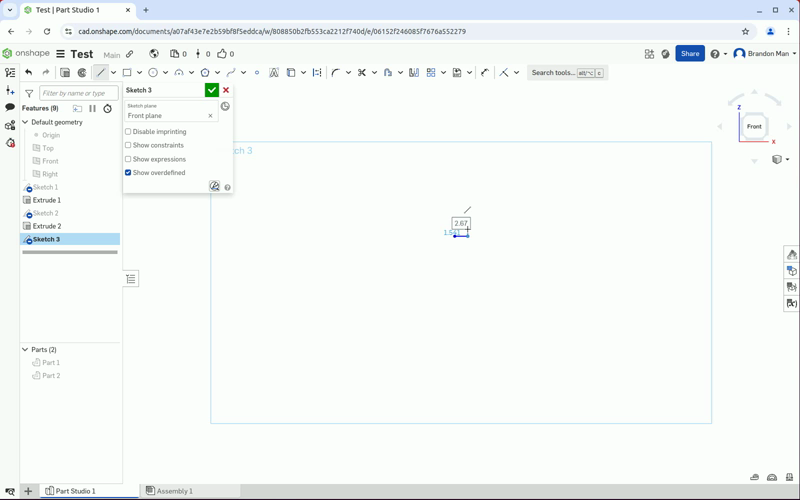
scroll(6)
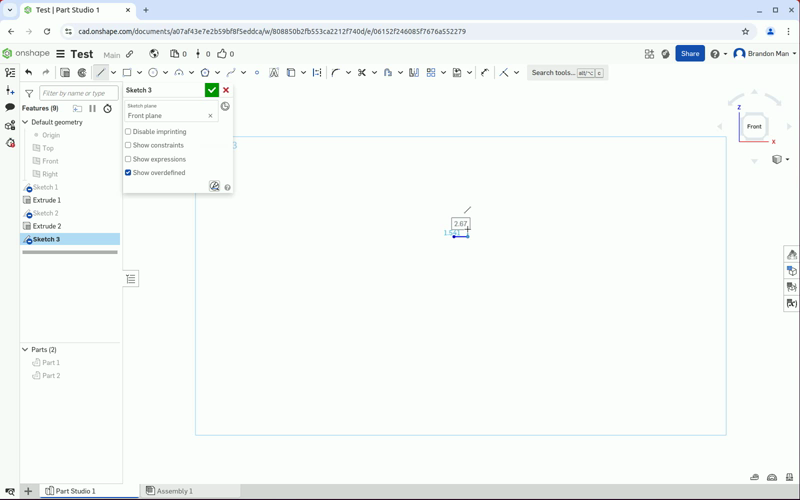
scroll(6)
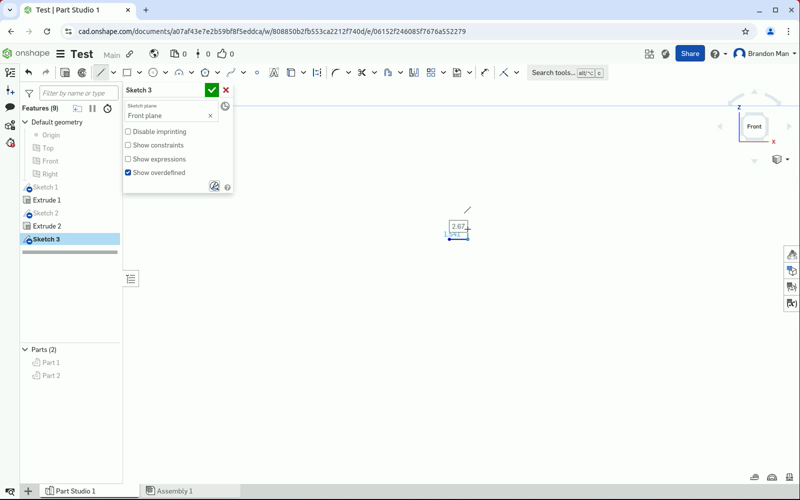
scroll(6)
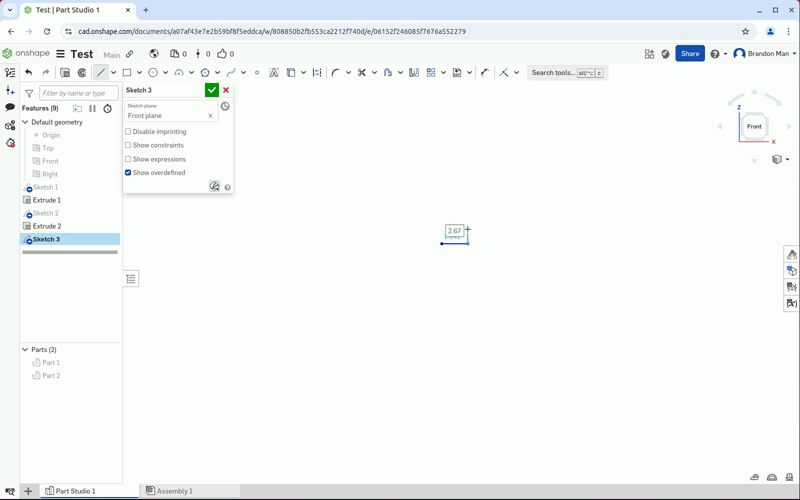
scroll(6)
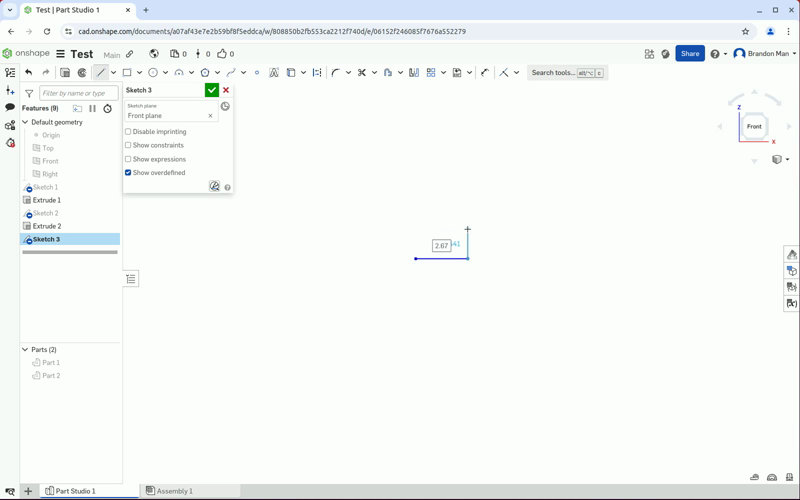
scroll(6)
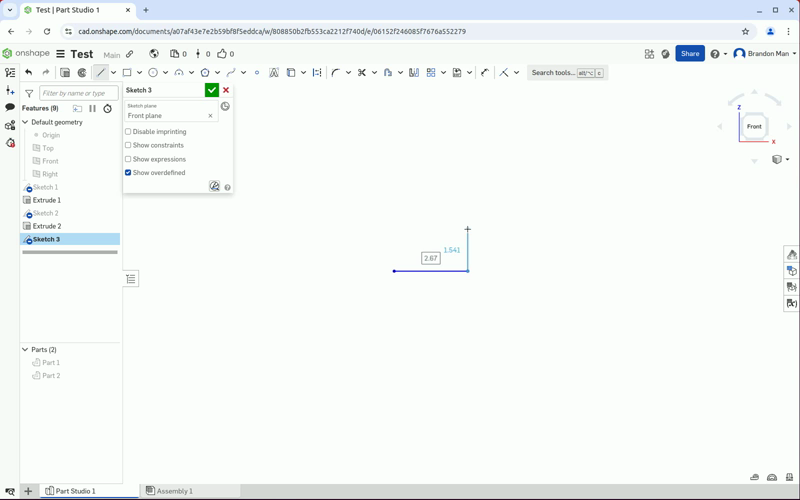
scroll(6)
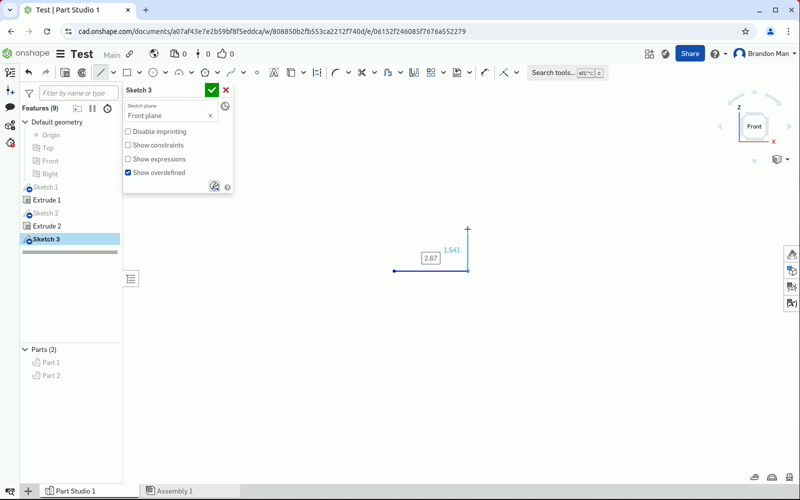
scroll(6)
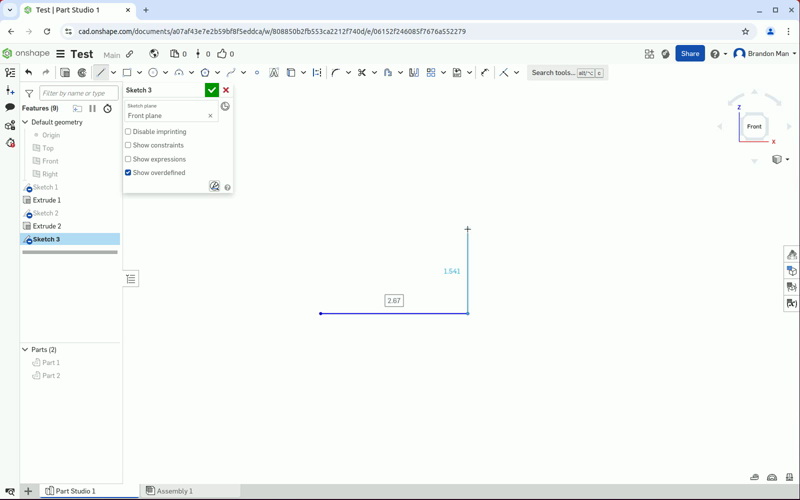
click(467, 228)
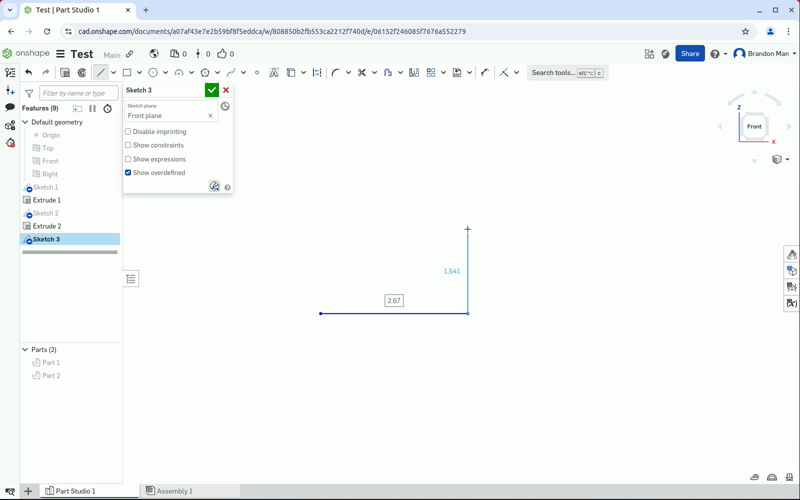
scroll(-6)
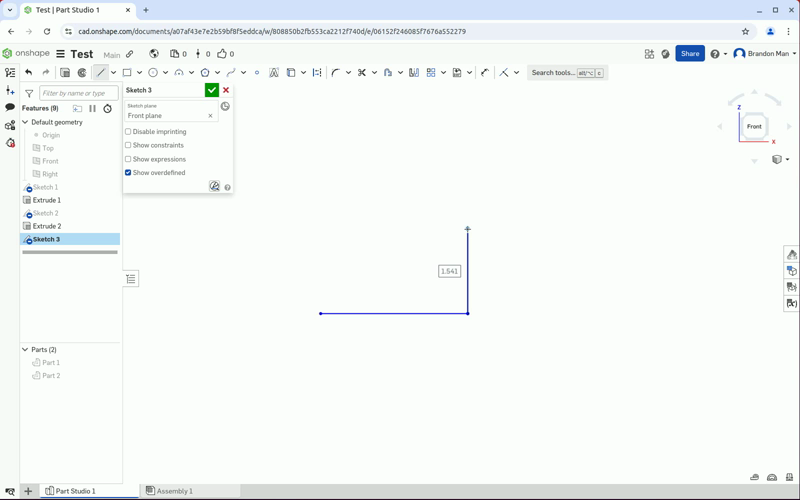
scroll(-6)
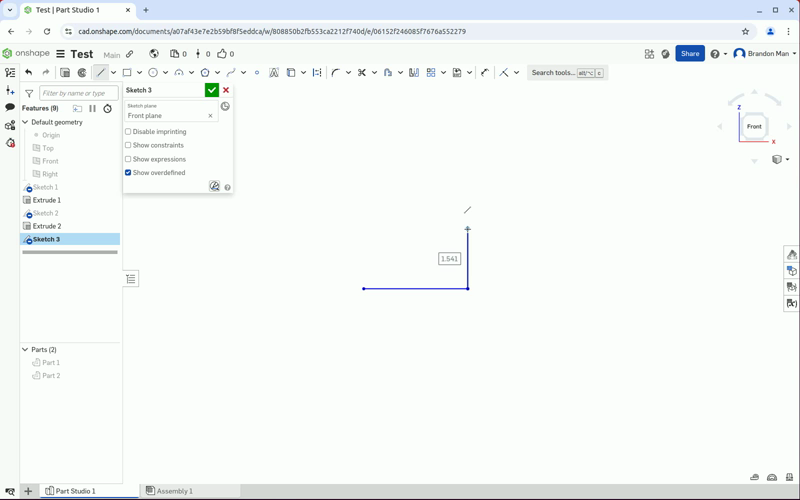
scroll(-6)
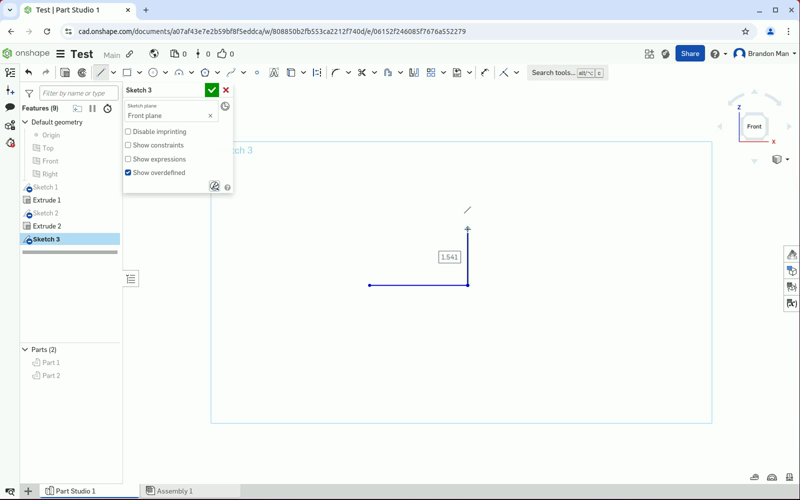
scroll(-6)
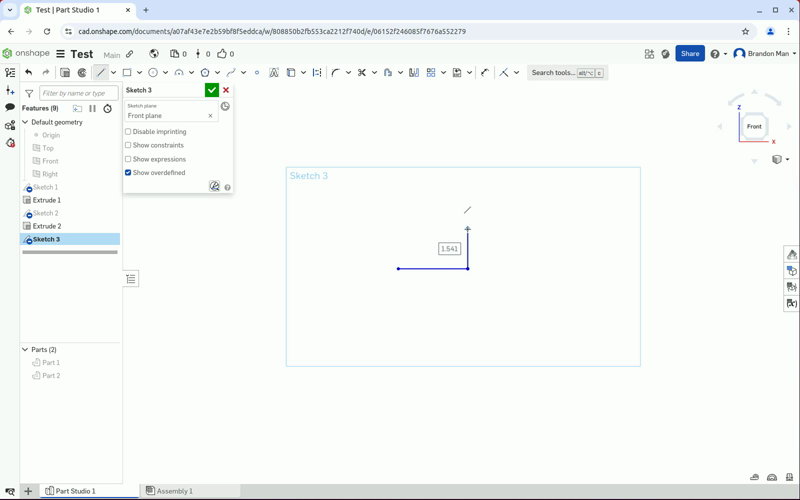
scroll(-6)
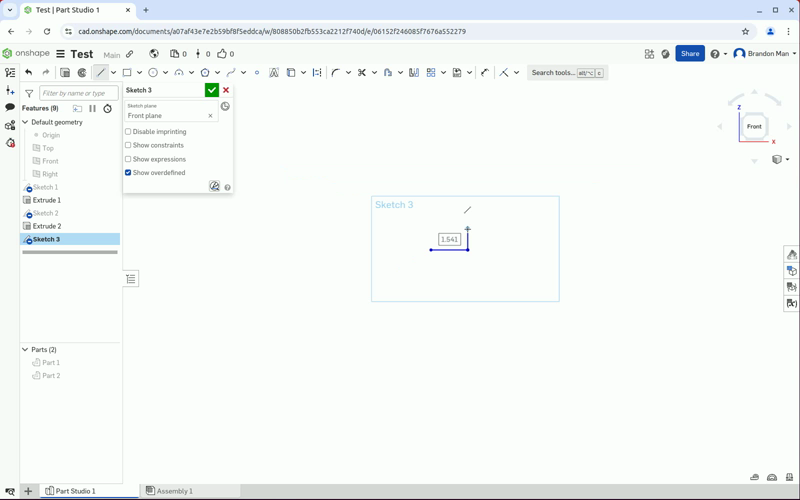
scroll(-6)
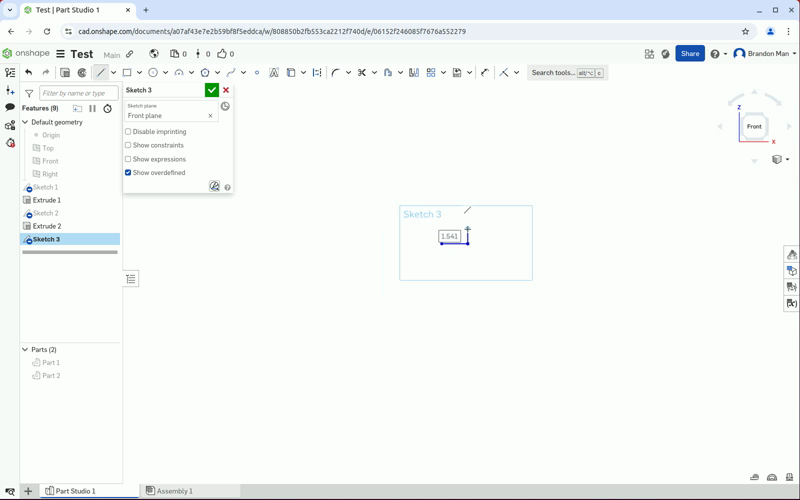
scroll(-6)
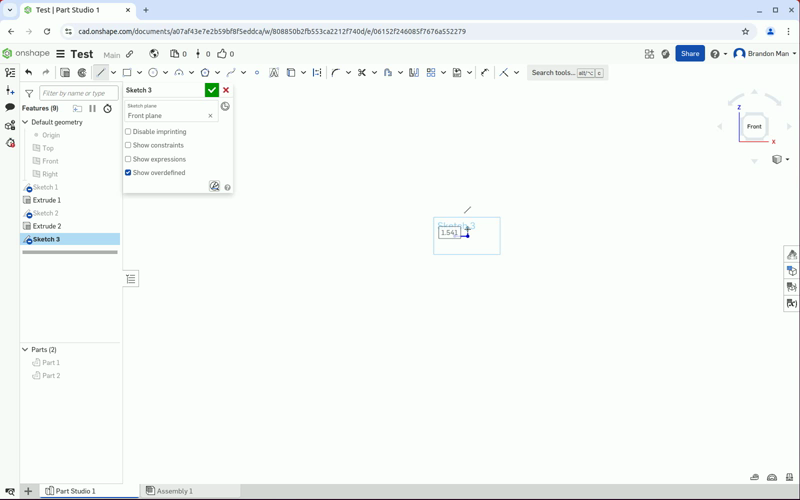
key_up(shift)
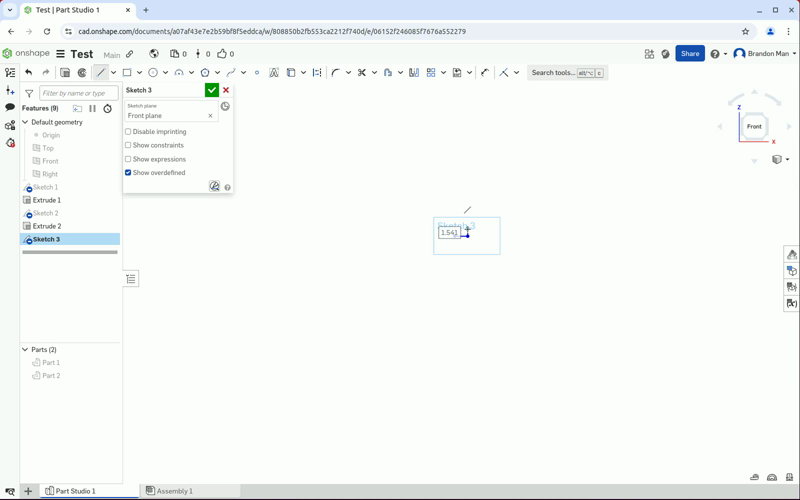
key_down(shift)
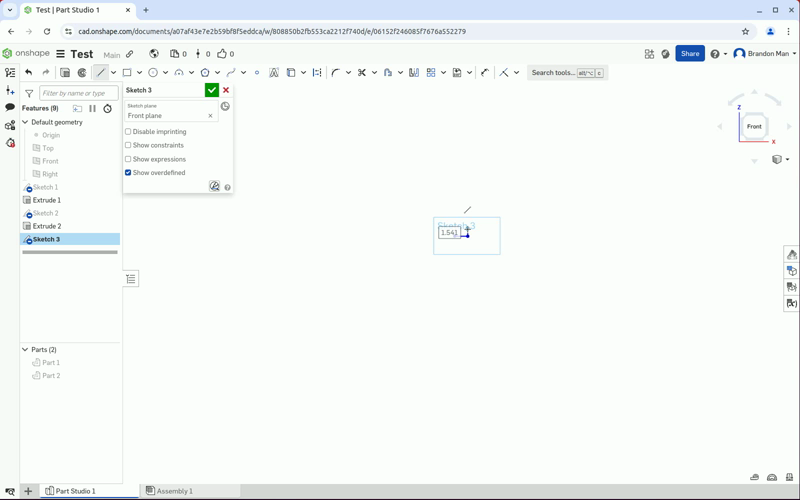
mouse_move(497, 228)
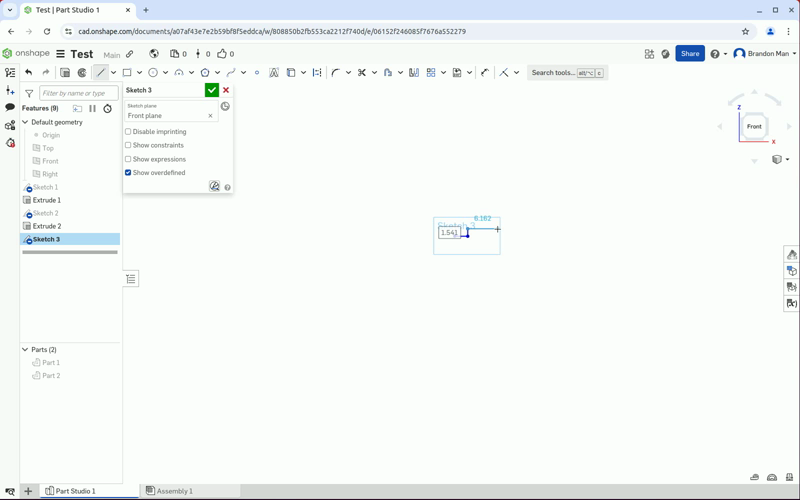
mouse_move(454, 228)
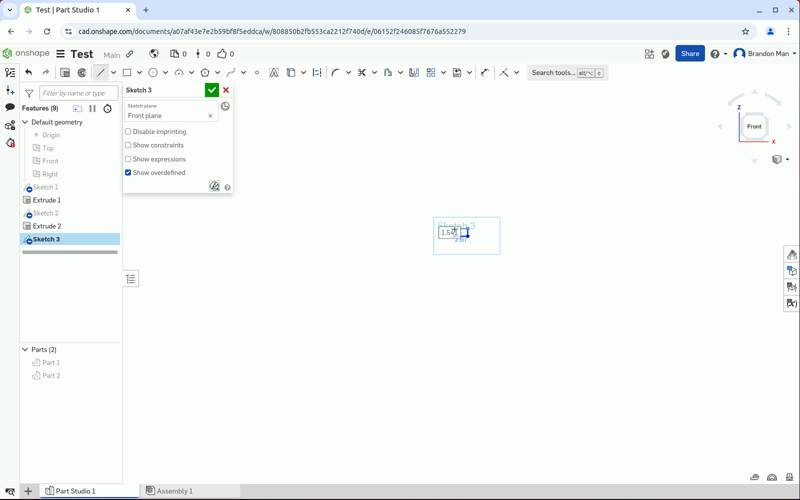
click(454, 228)
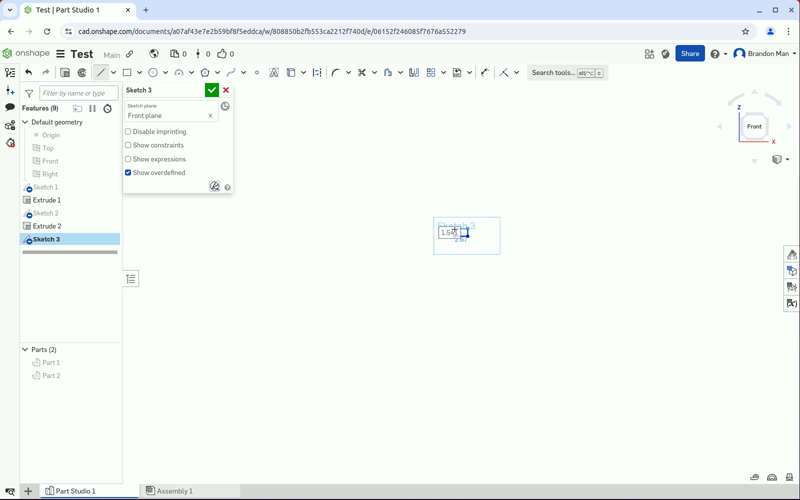
key_up(shift)
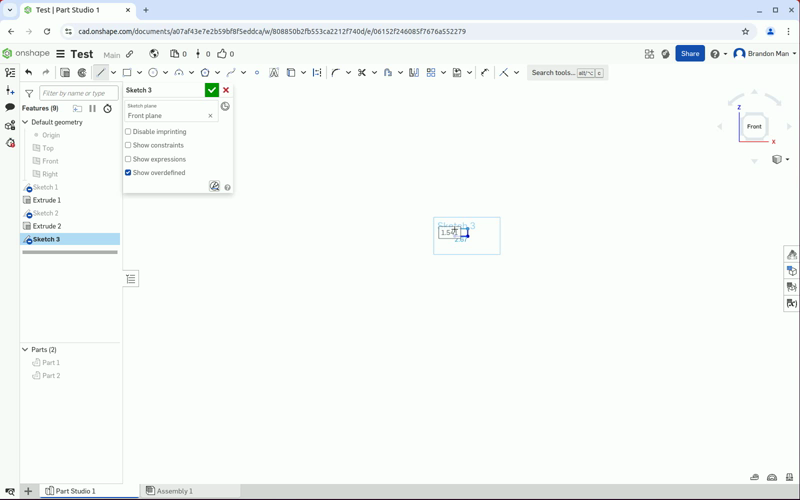
mouse_move(484, 228)
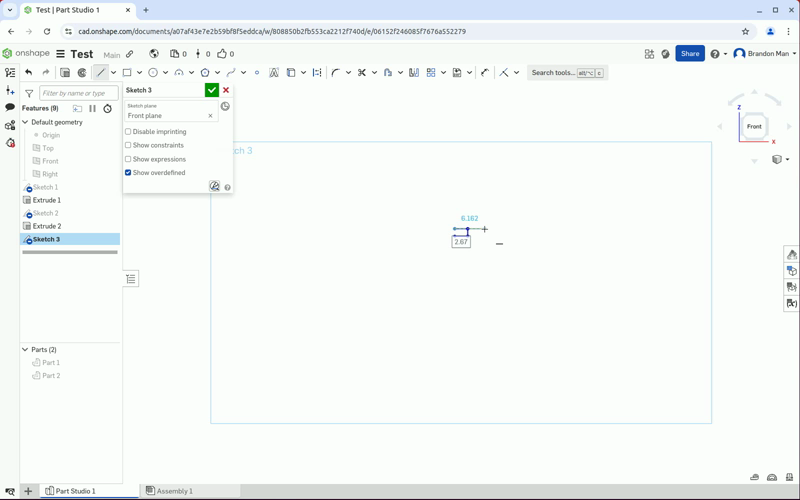
key_down(shift)
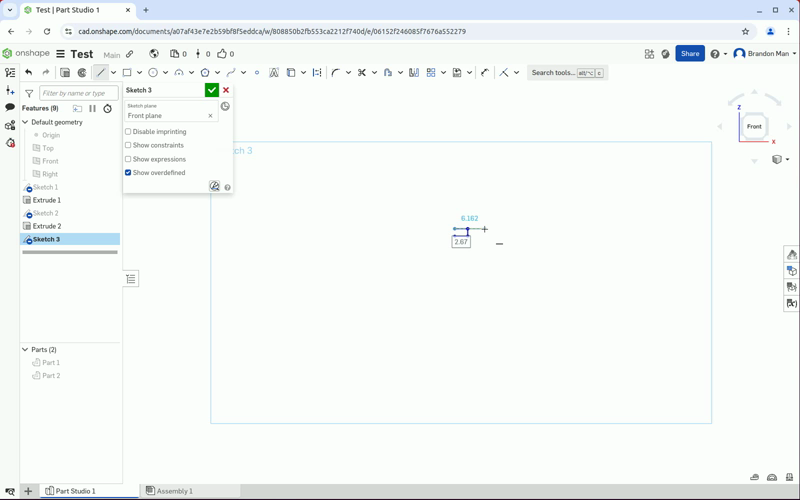
mouse_move(454, 236)
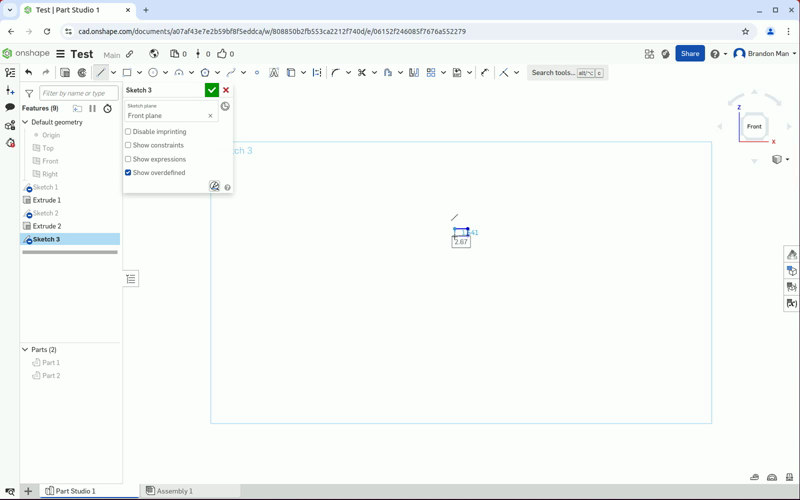
scroll(6)
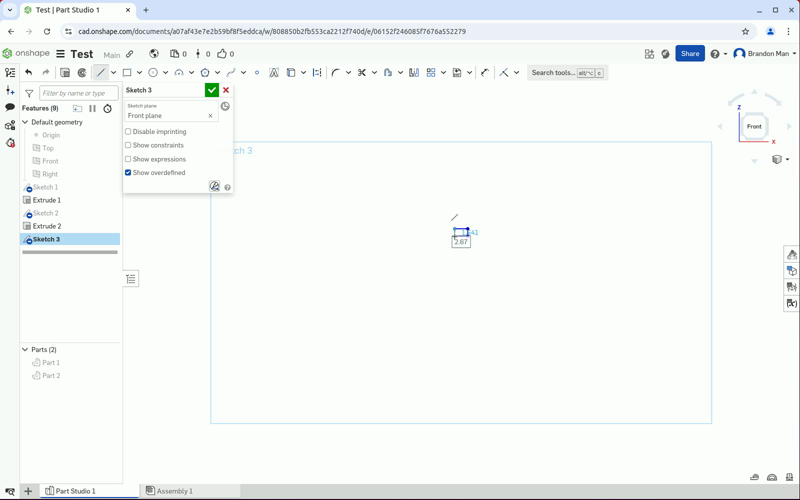
scroll(6)
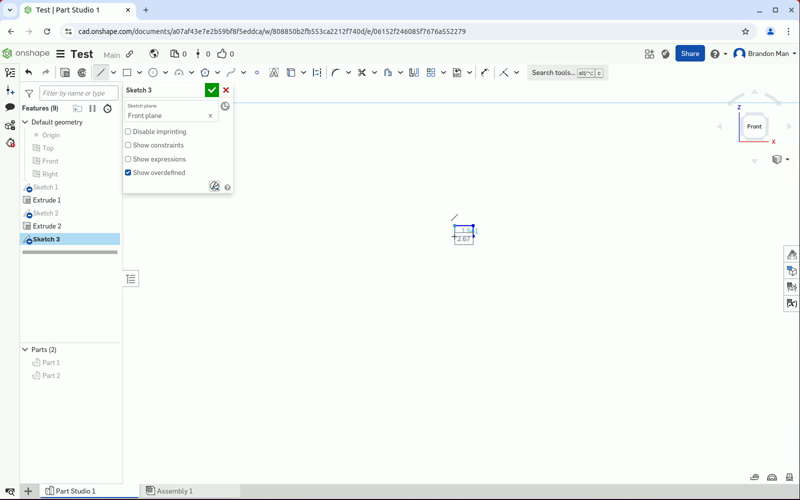
scroll(6)
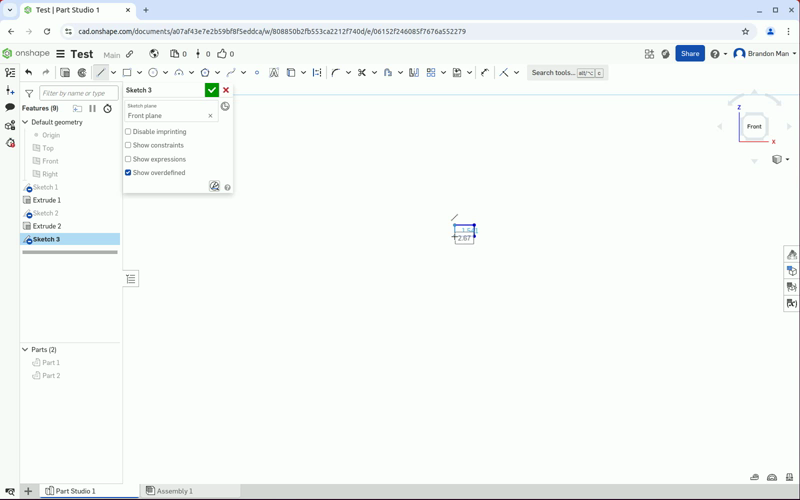
scroll(6)
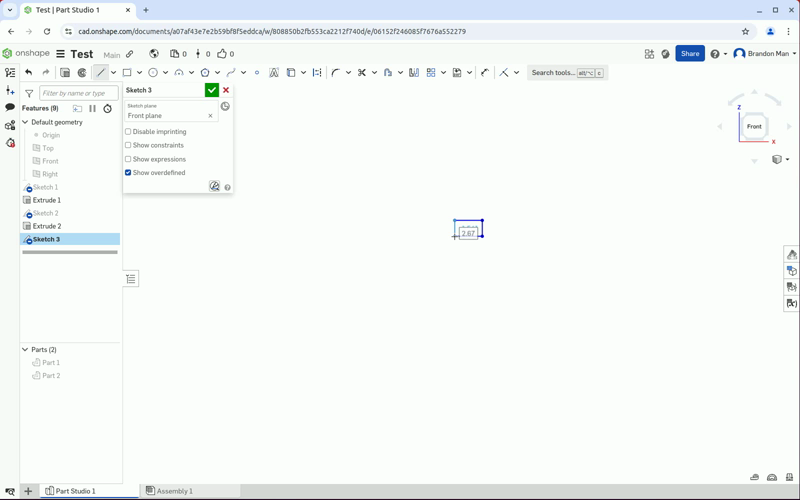
scroll(6)
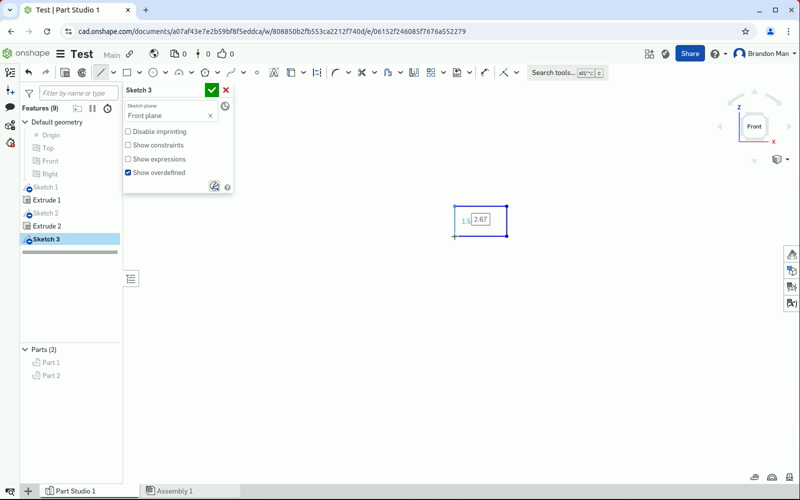
scroll(6)
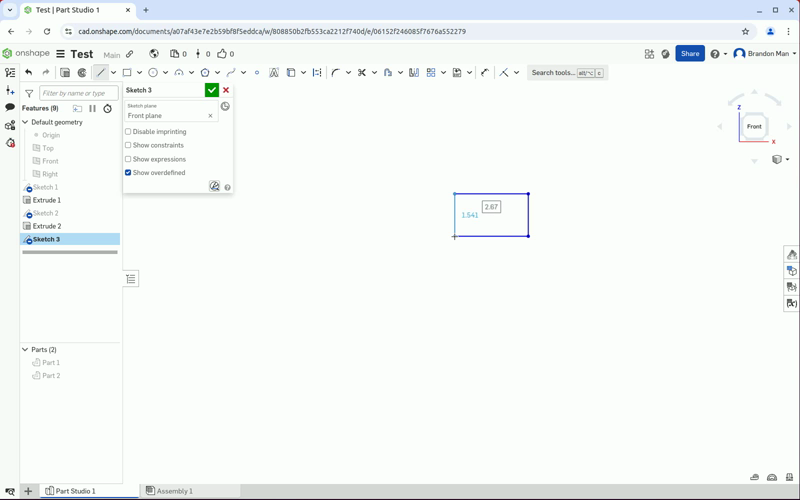
scroll(6)
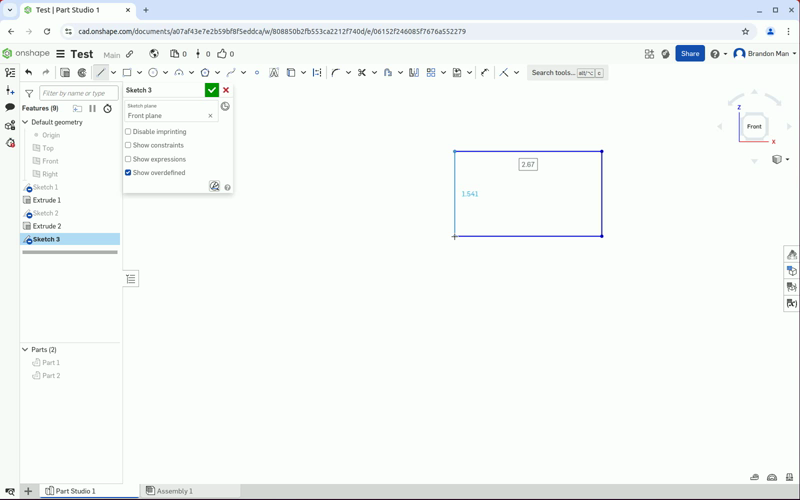
key_up(shift)
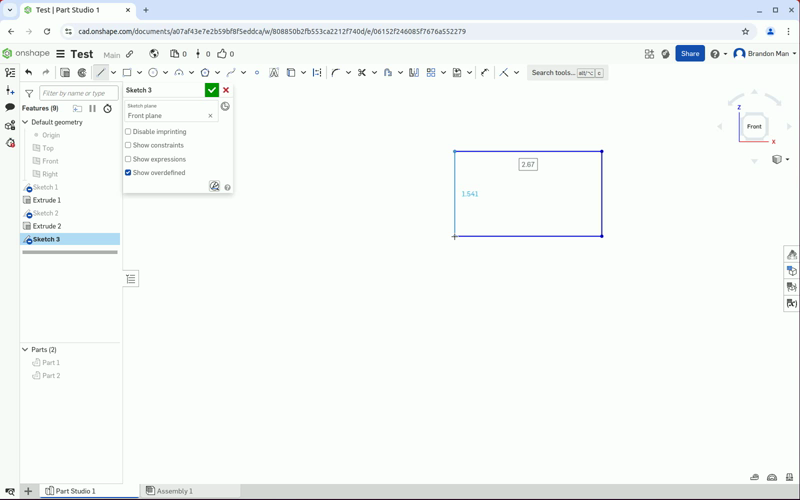
click(454, 236)
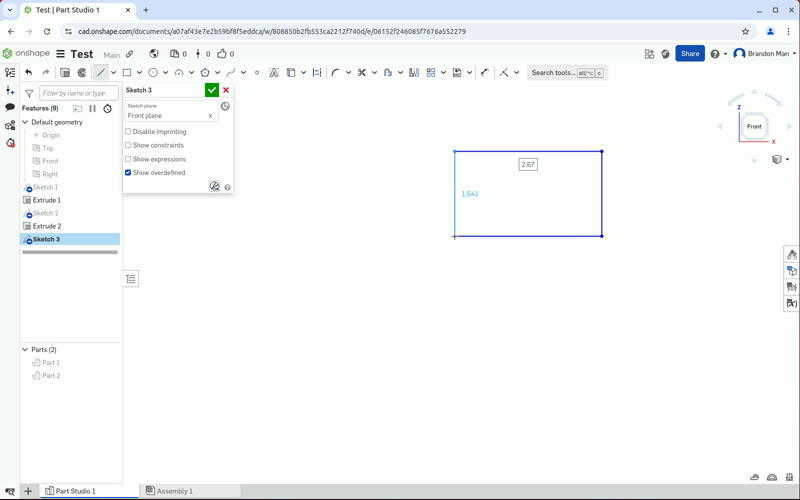
scroll(-6)
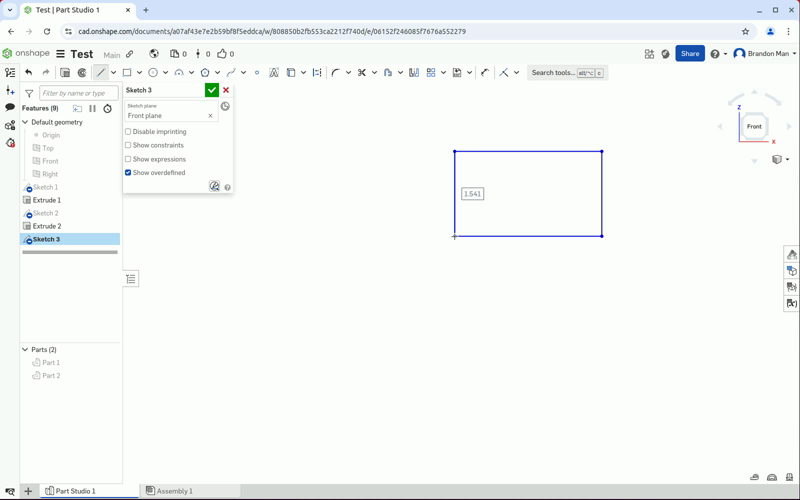
scroll(-6)
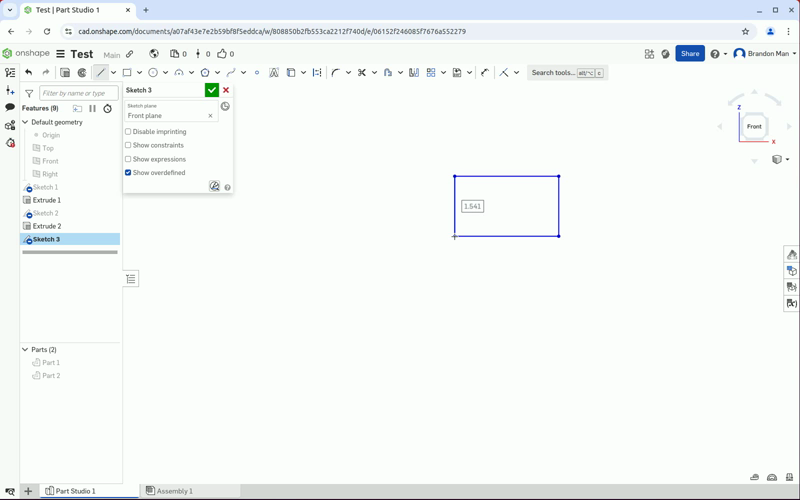
scroll(-6)
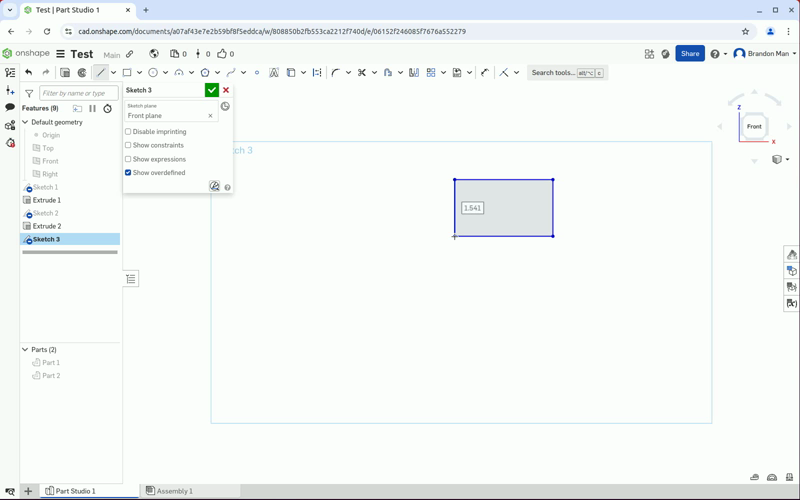
scroll(-6)
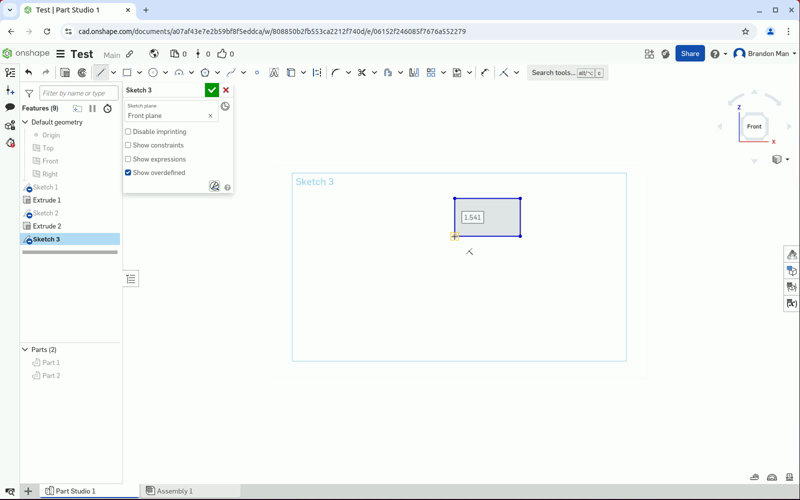
scroll(-6)
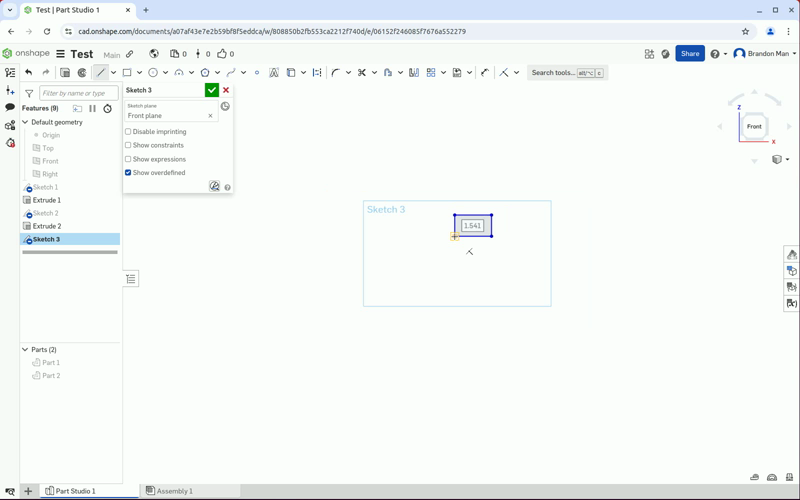
scroll(-6)
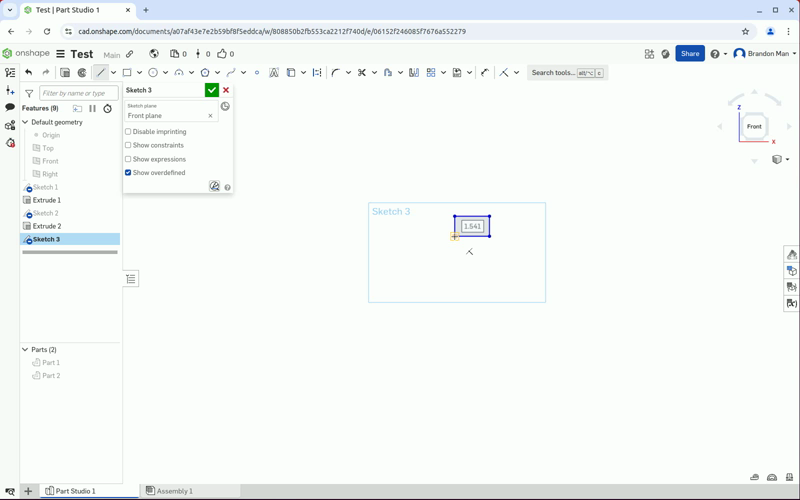
scroll(-6)
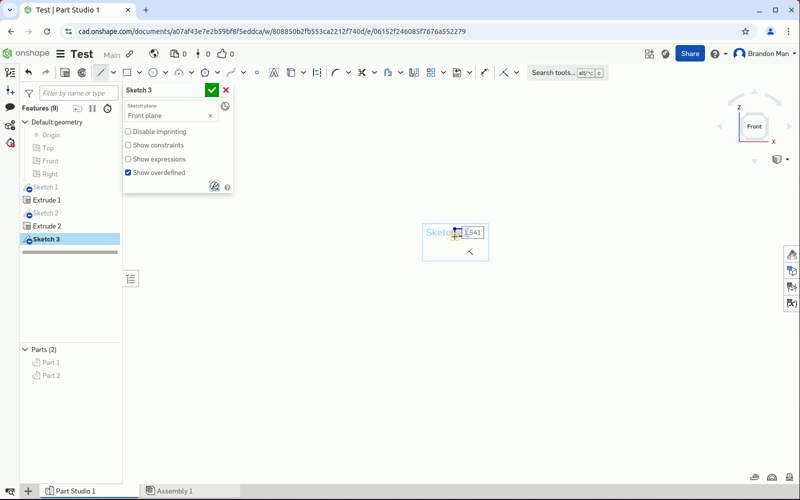
key(esc)
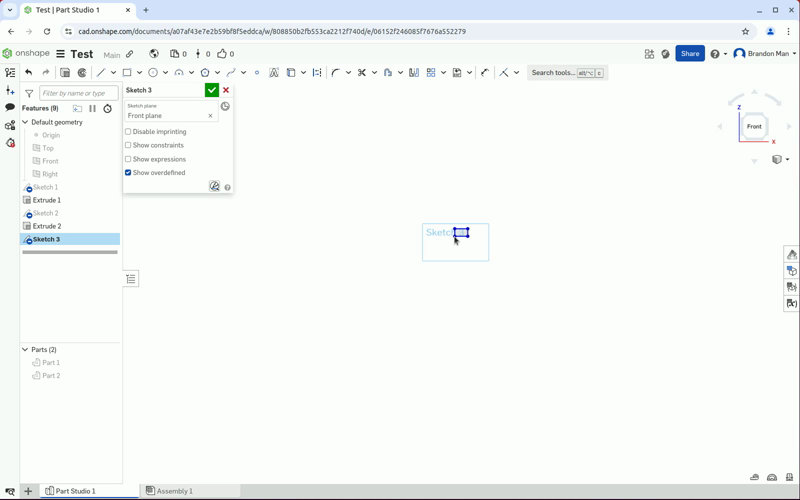
mouse_move(463, 232)
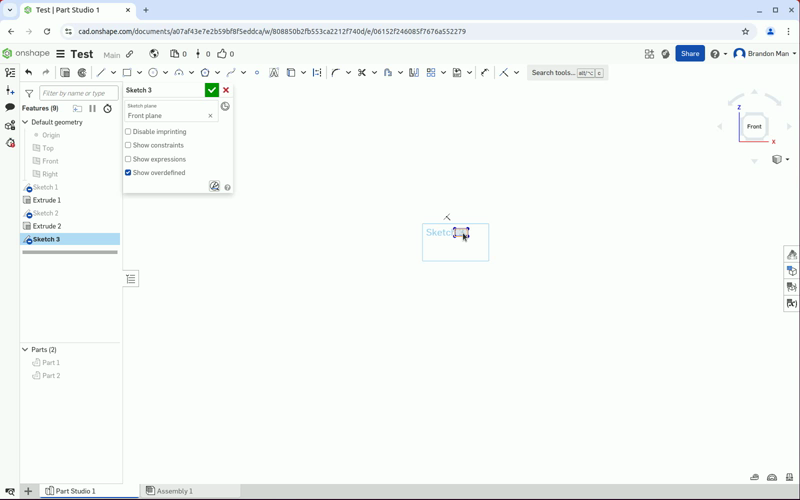
scroll(6)
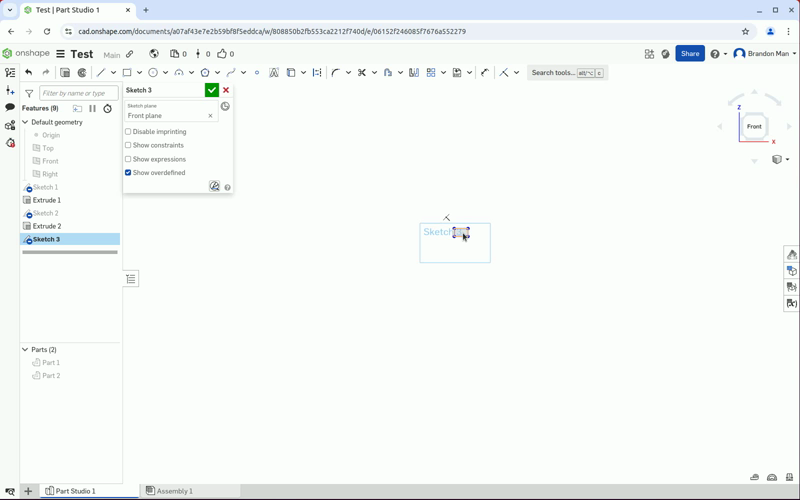
scroll(6)
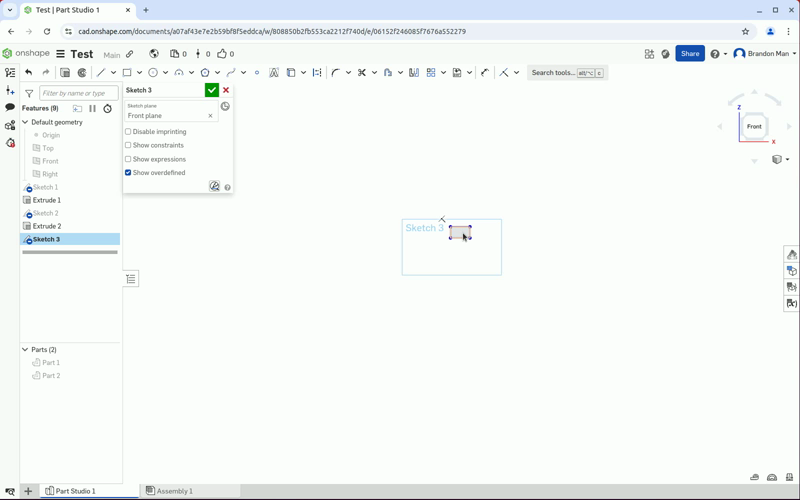
scroll(6)
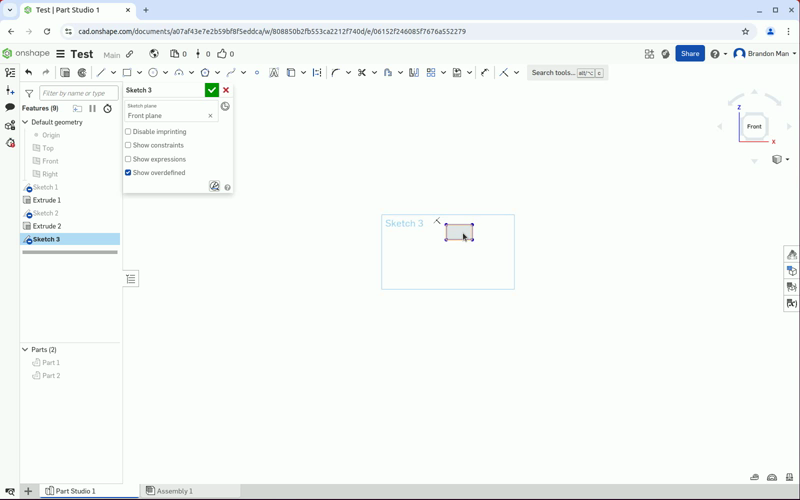
scroll(6)
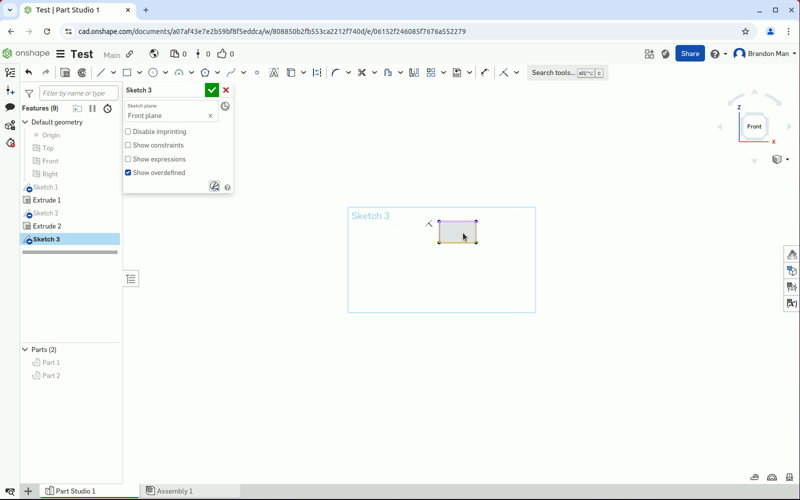
scroll(6)
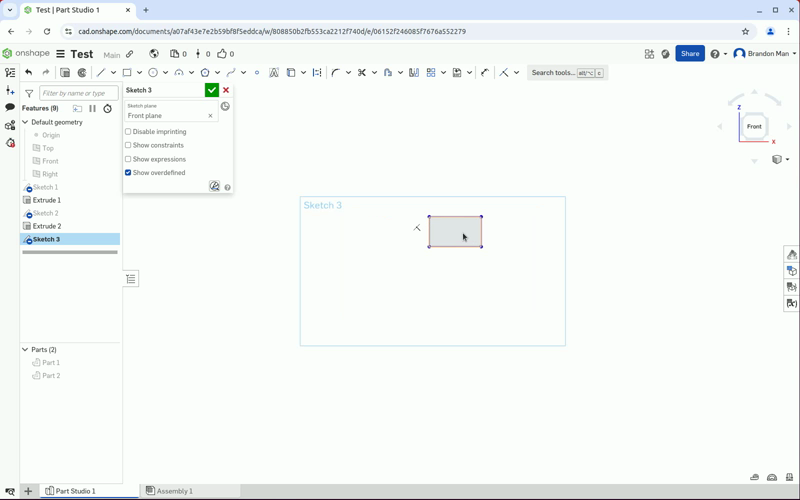
scroll(6)
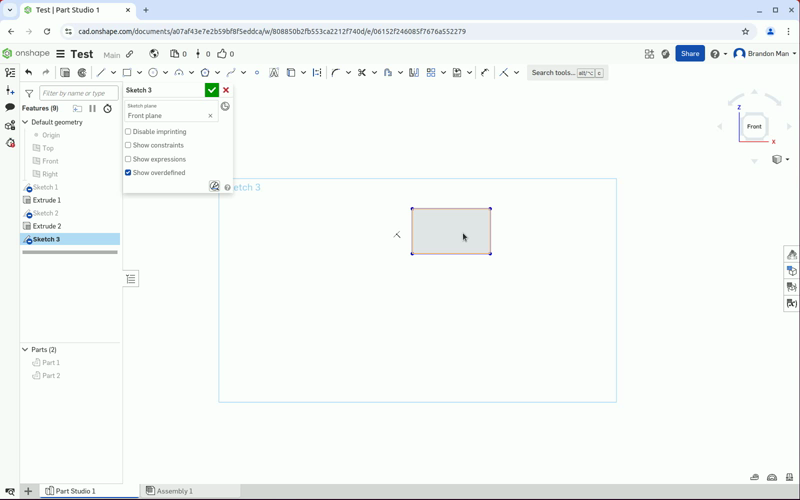
scroll(6)
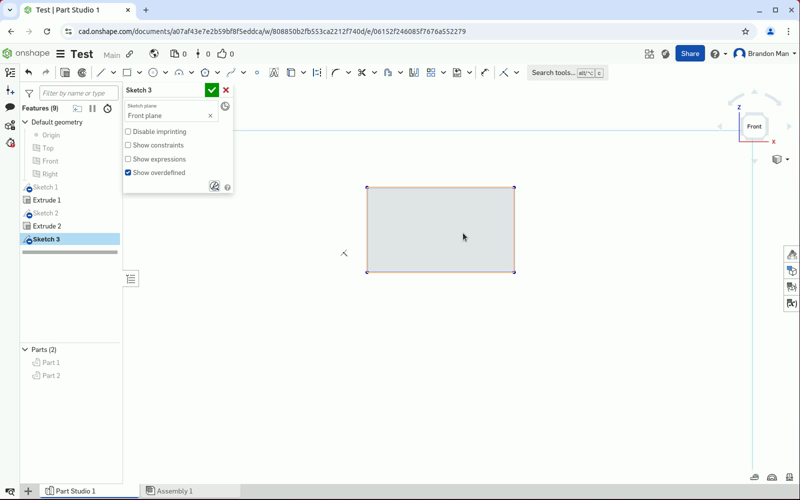
click(463, 232)
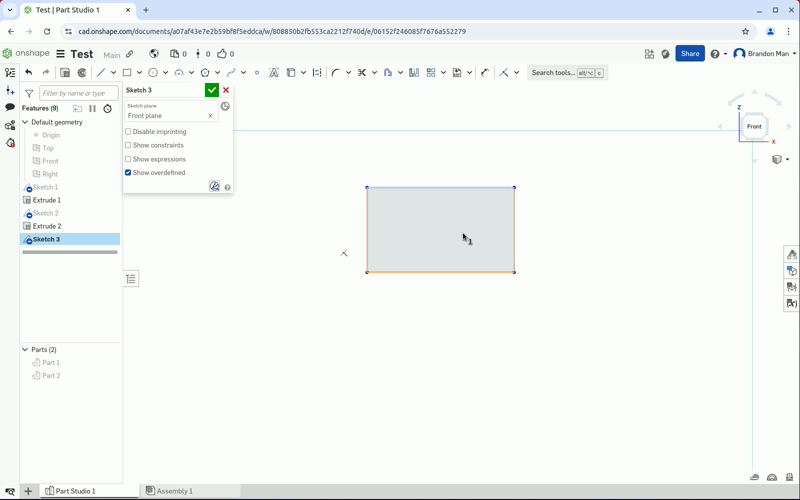
scroll(-6)
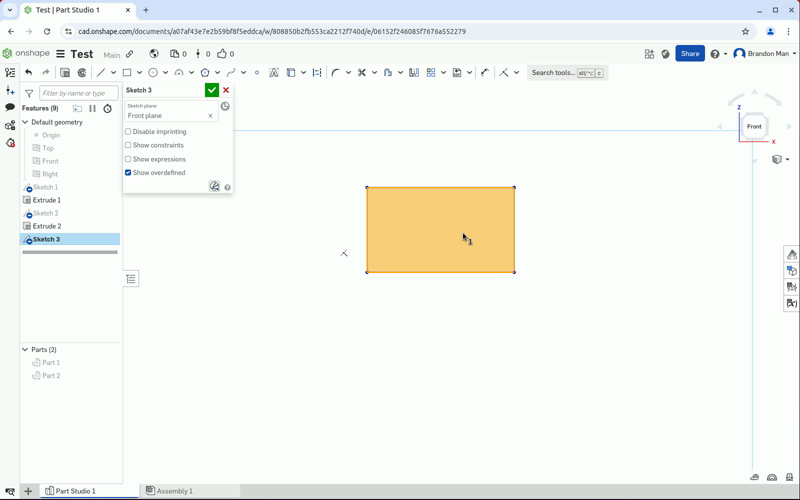
scroll(-6)
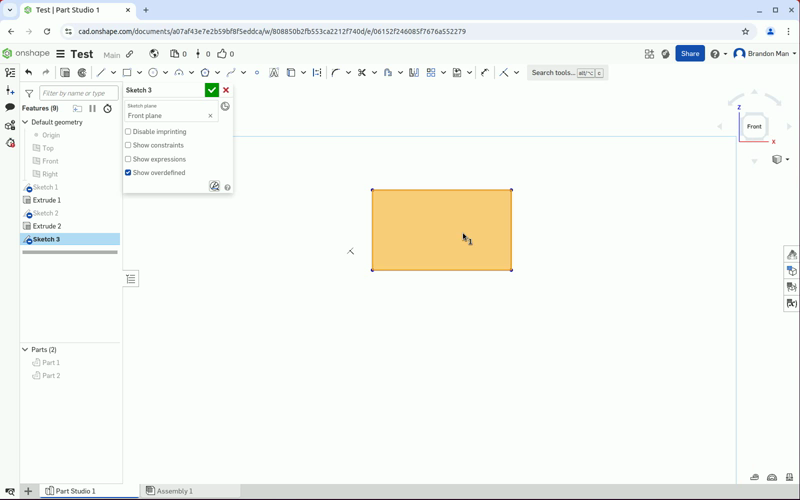
scroll(-6)
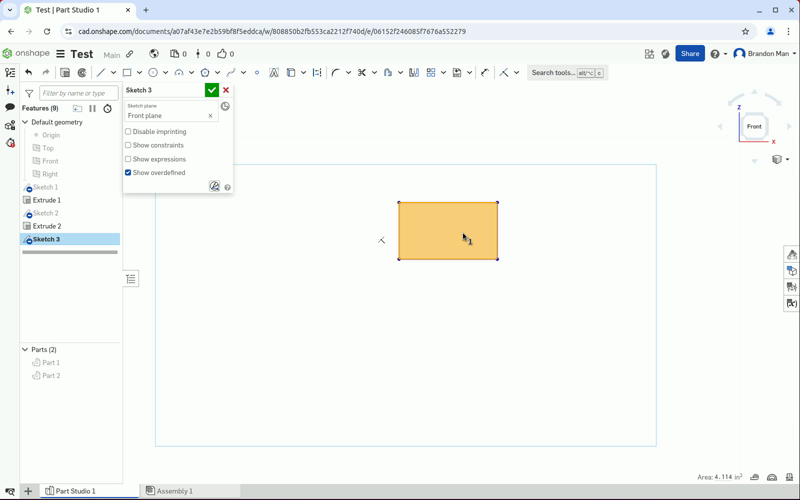
scroll(-6)
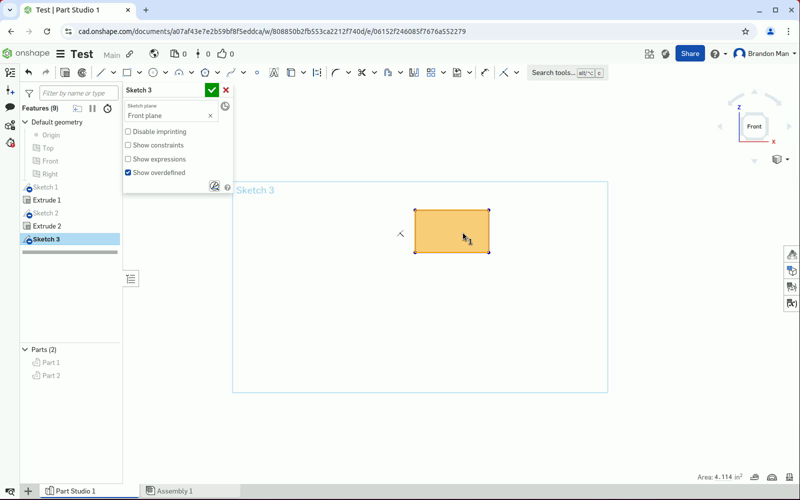
scroll(-6)
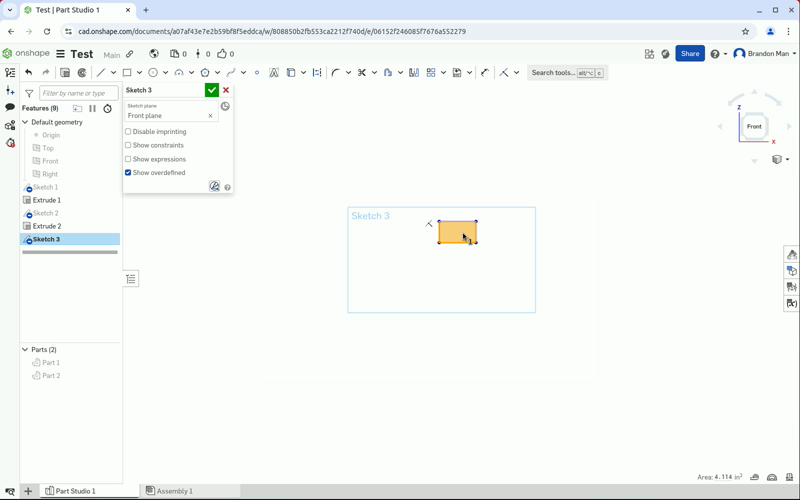
scroll(-6)
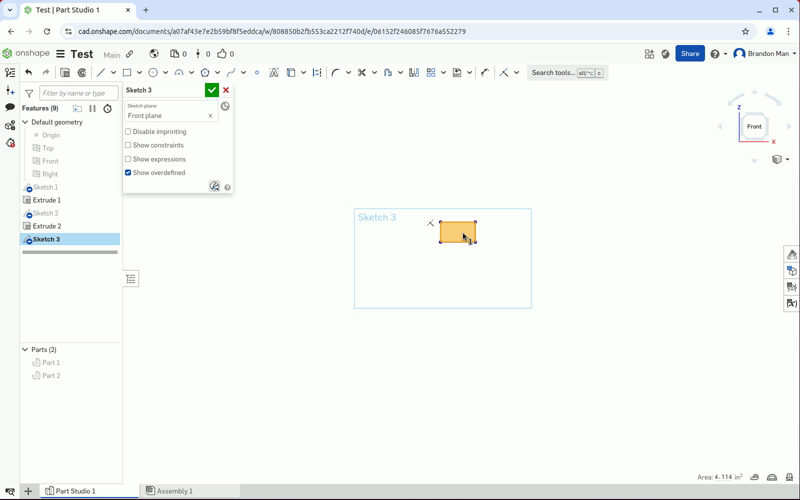
scroll(-6)
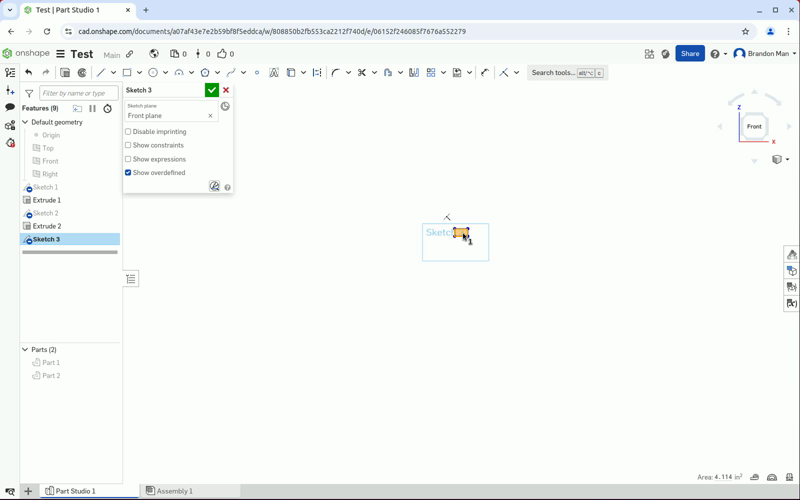
mouse_move(73, 352)
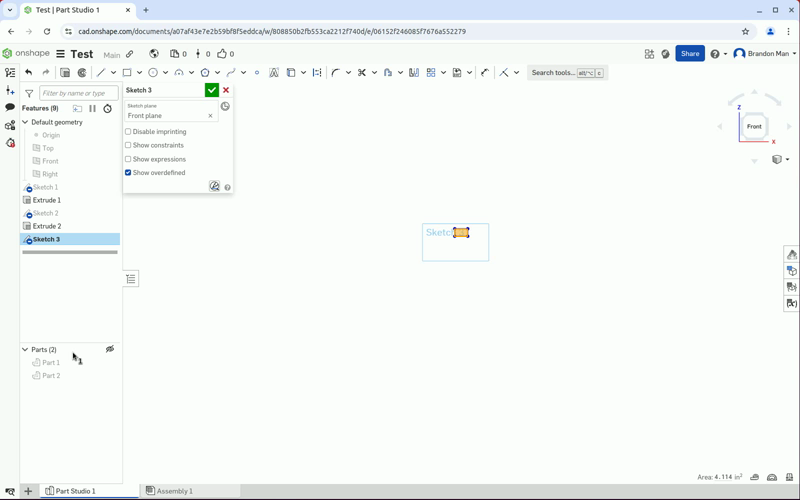
key(shift+y)
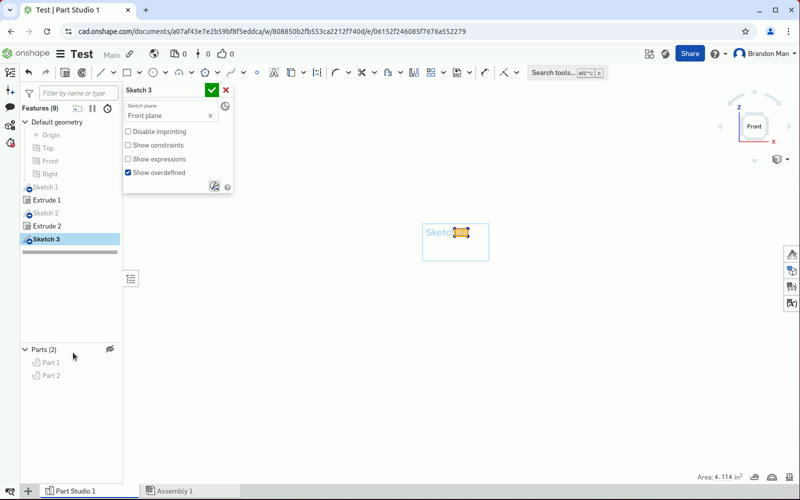
key(shift+e)
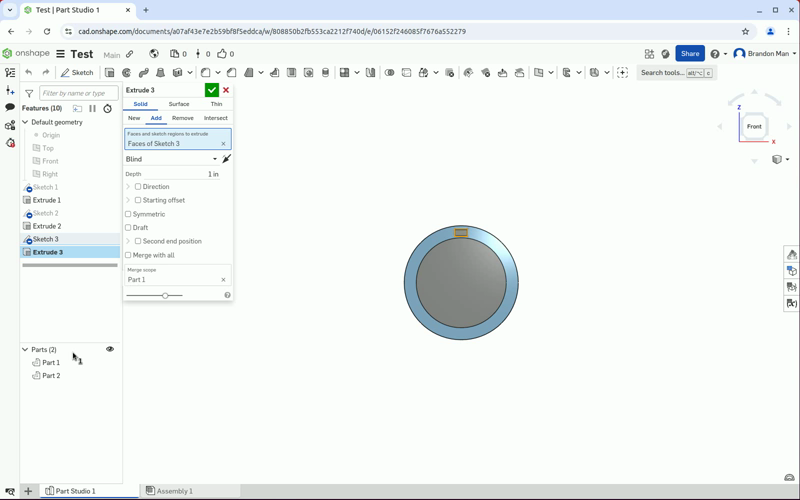
mouse_move(143, 106)
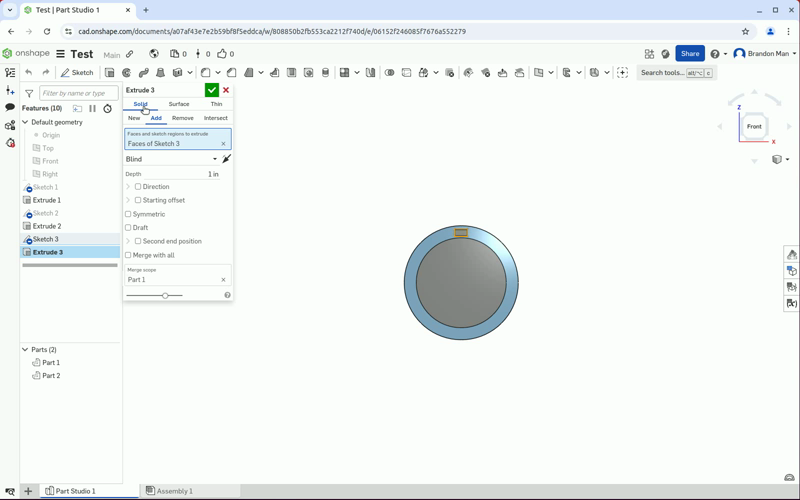
click(143, 106)
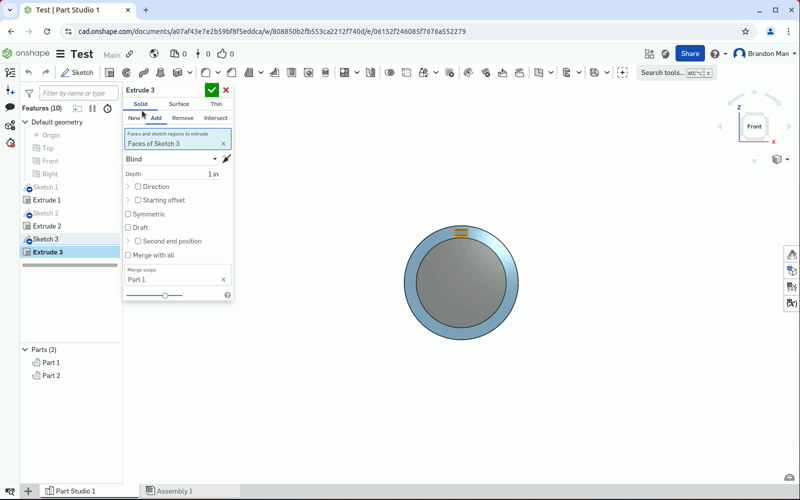
mouse_move(137, 120)
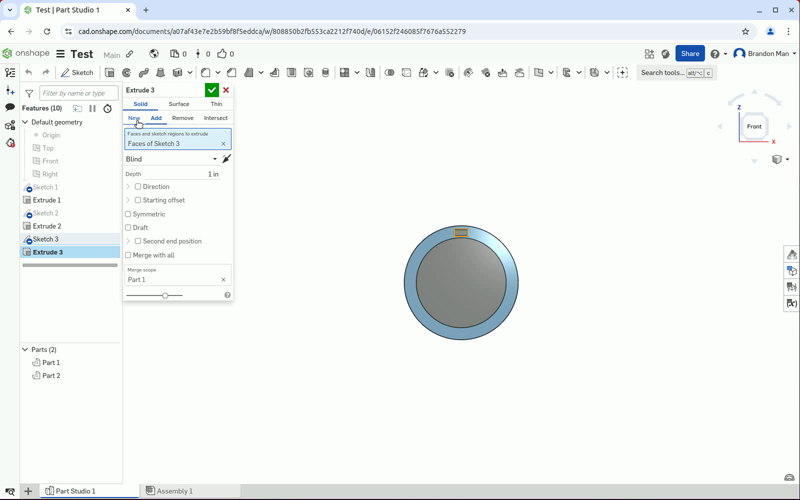
click(137, 120)
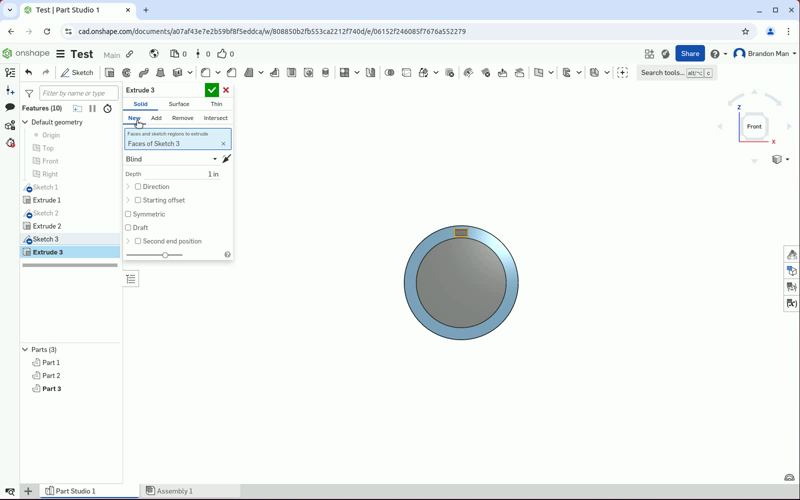
key(tab, 4)
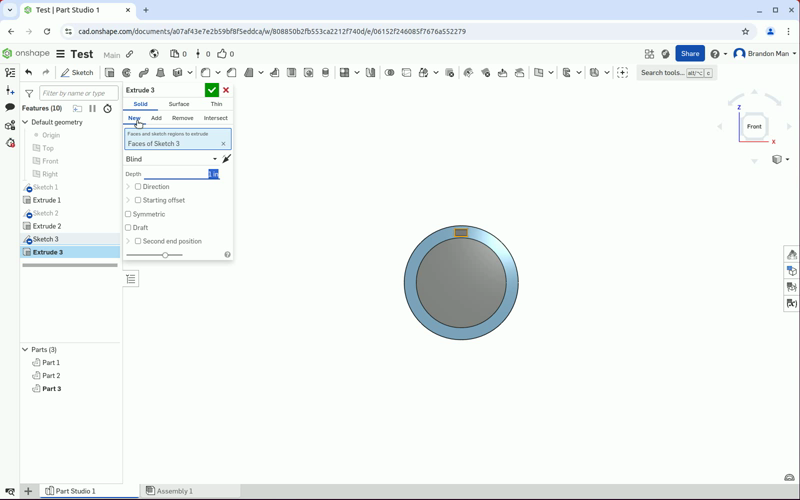
text(23.108)
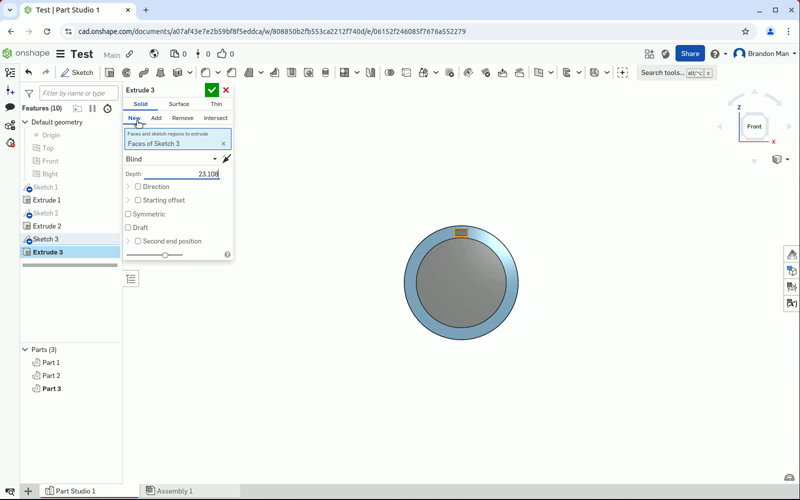
key(enter)
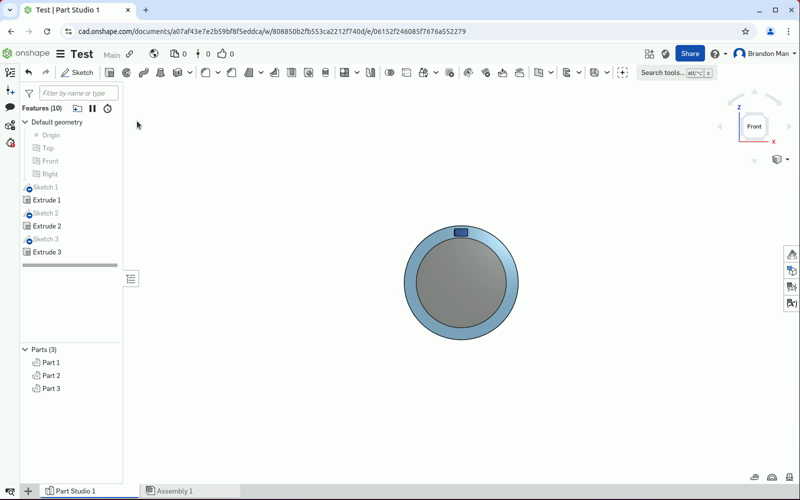
key(shift+h)
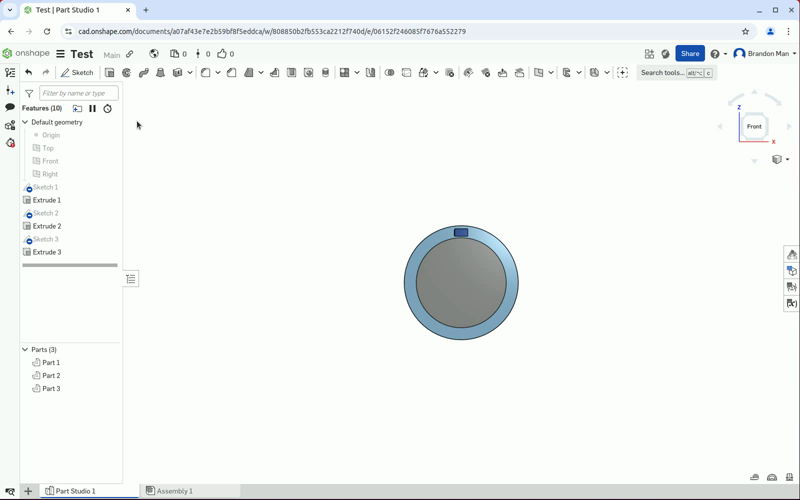
key(shift+h)
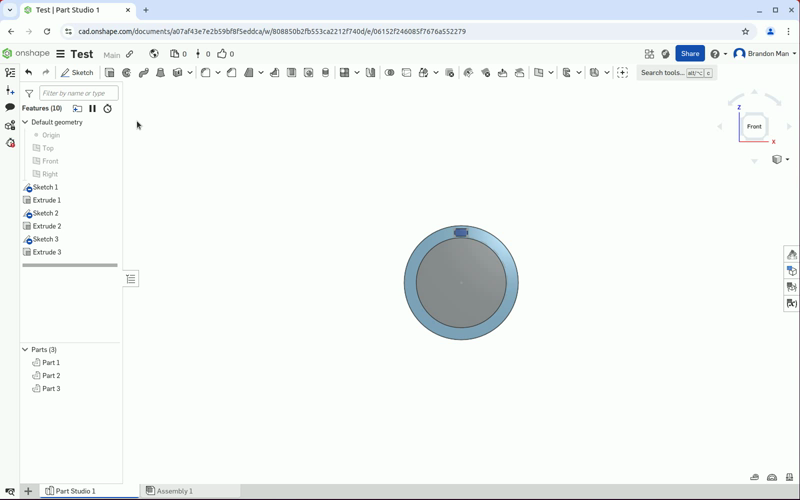
key(shift+7)
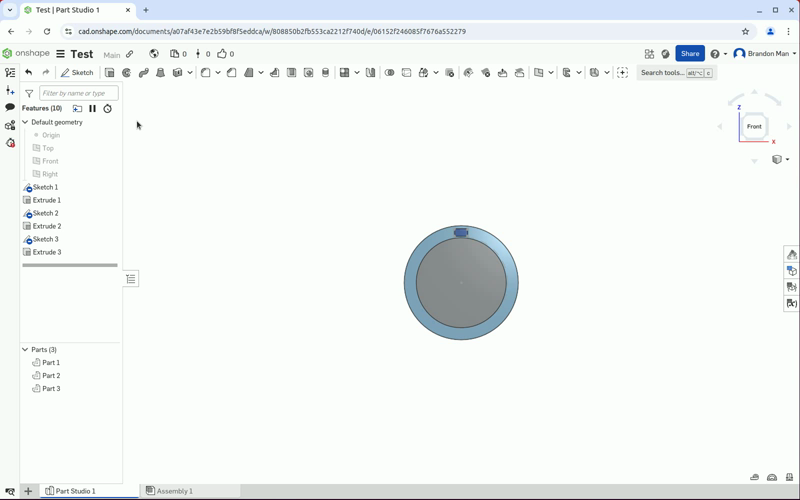
key(left, 2)
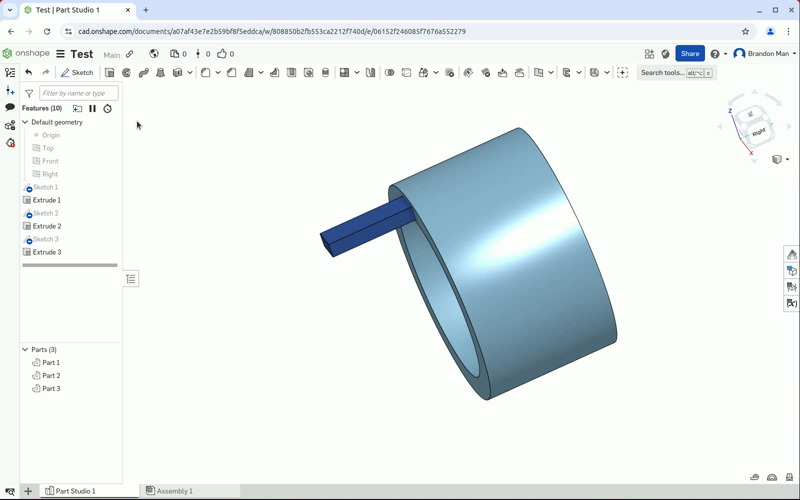
key(down, 2)
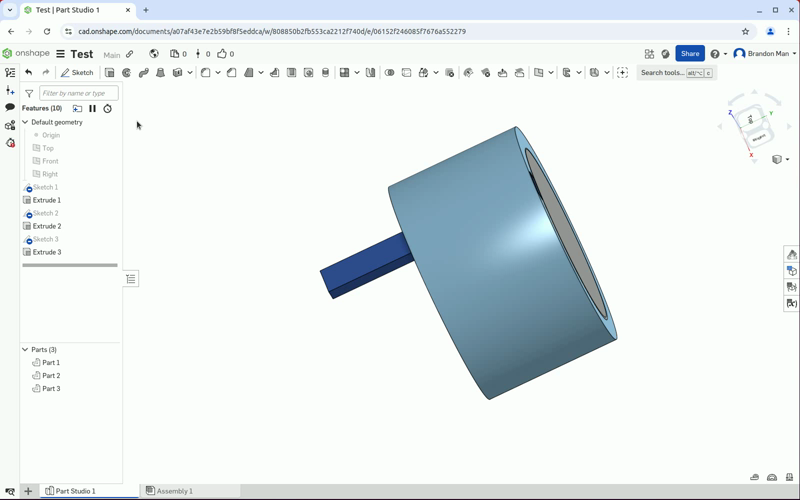
key(up, 2)
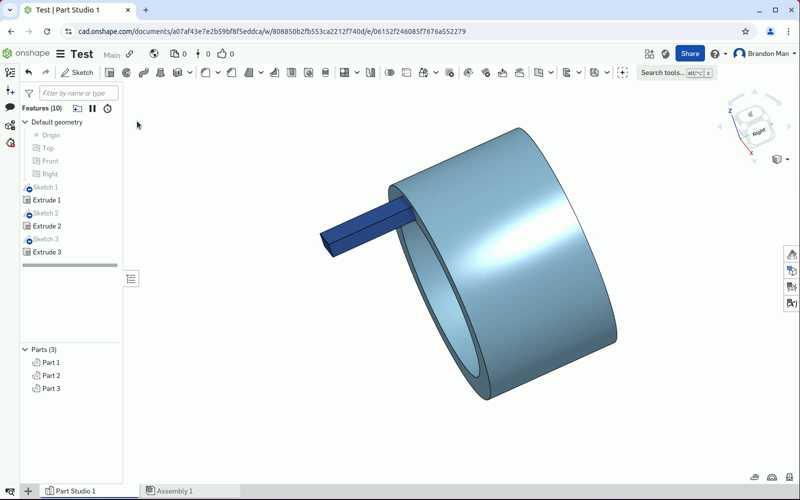
key(right, 2)
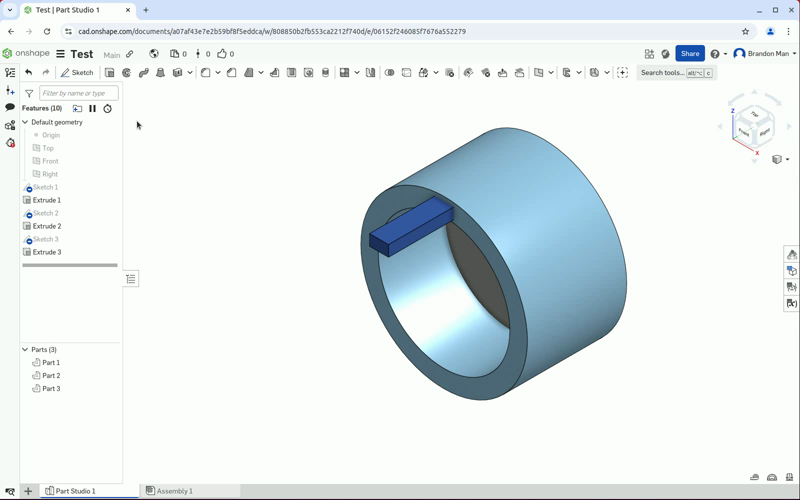
mouse_move(73, 189)
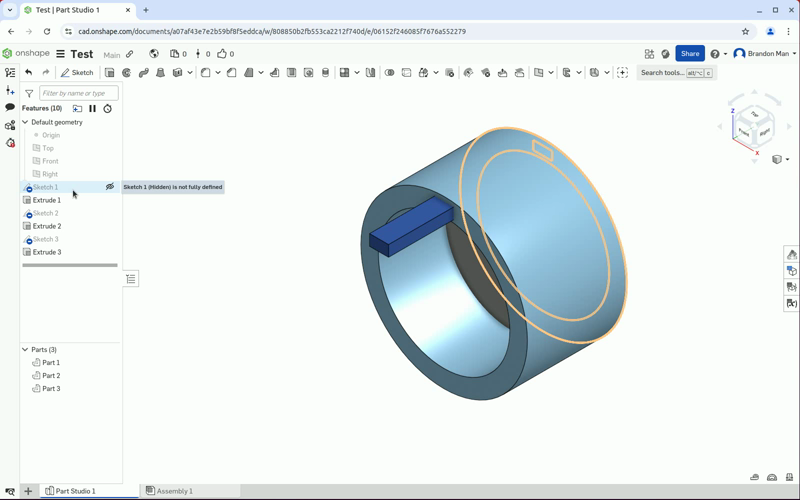
click(73, 189)